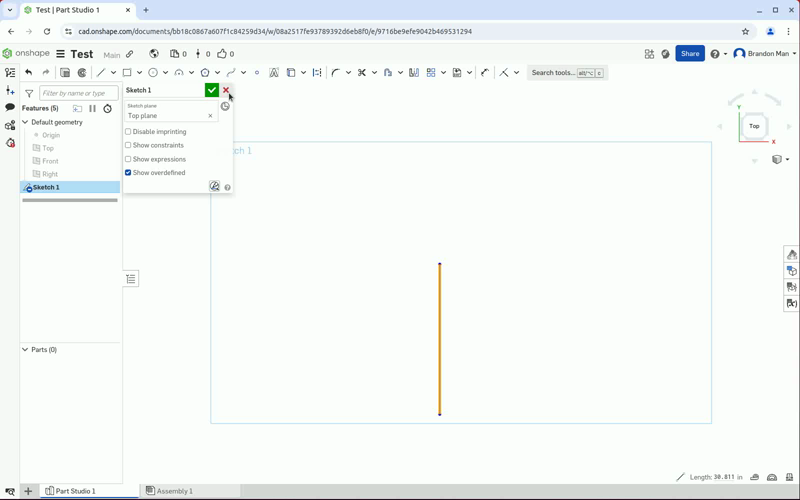
key(shift+h)
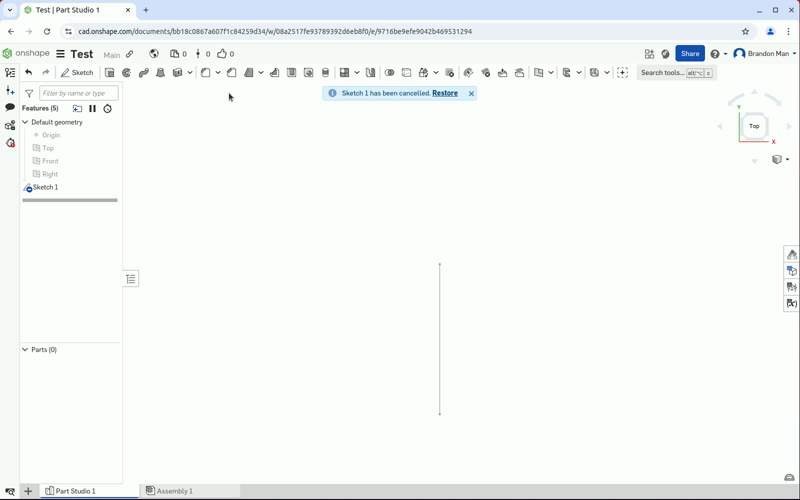
mouse_move(73, 352)
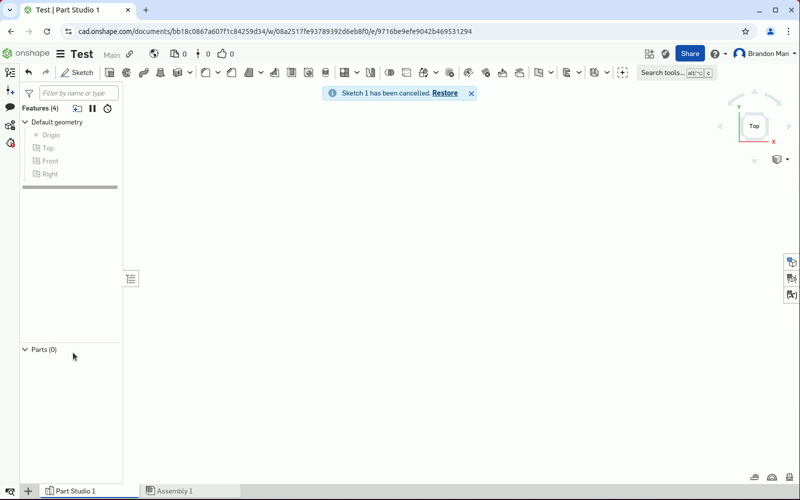
key(y)
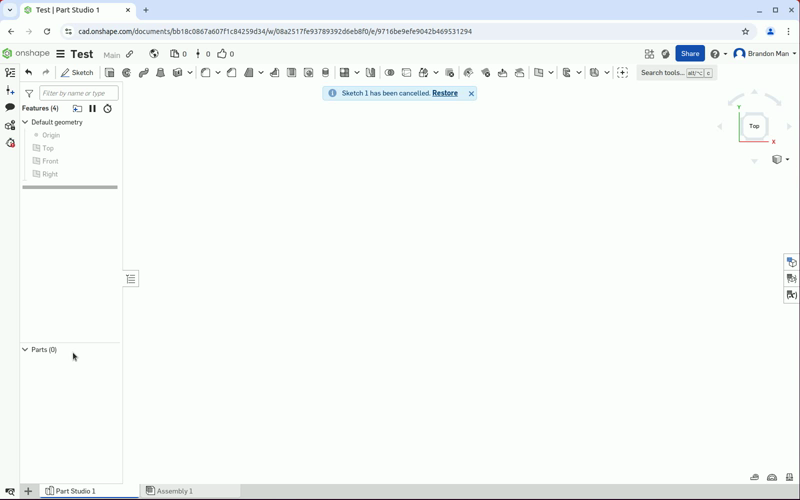
key(shift+p)
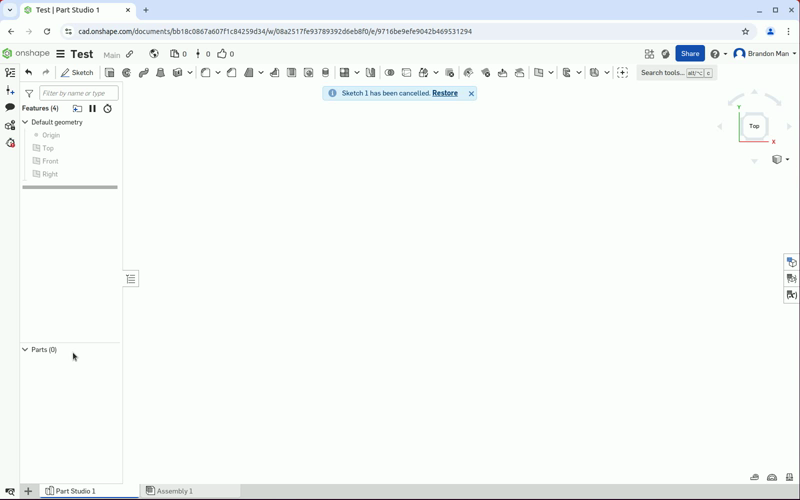
key(space)
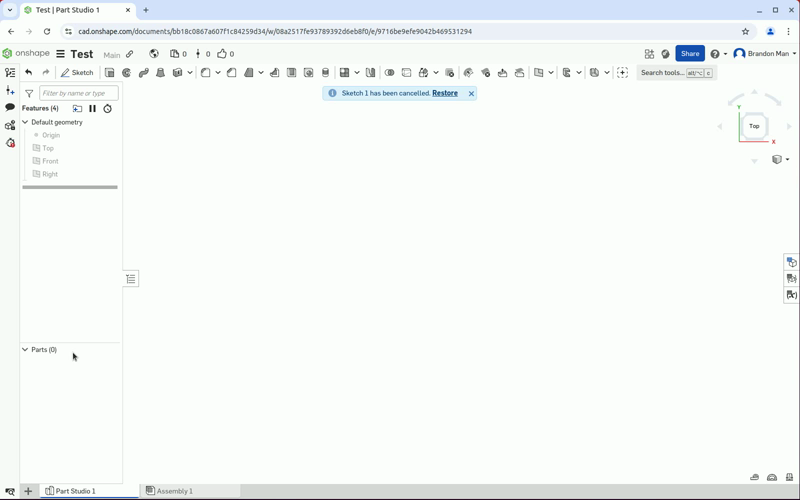
key_down(shift)
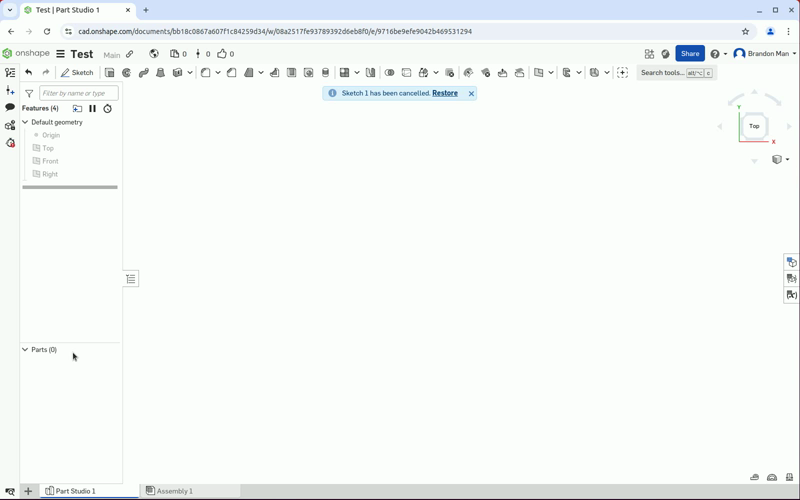
key(up)
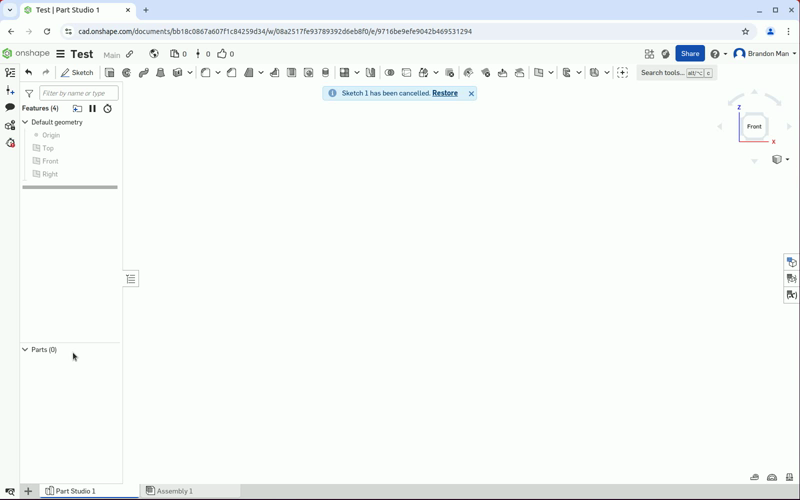
key_up(shift)
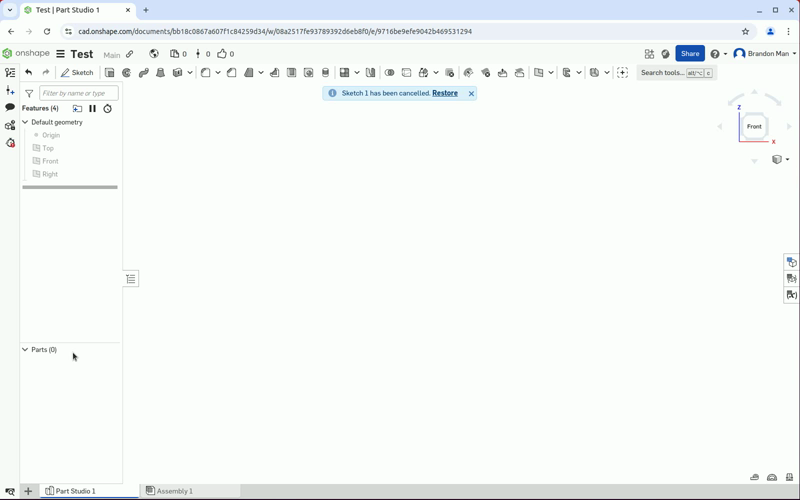
mouse_move(73, 352)
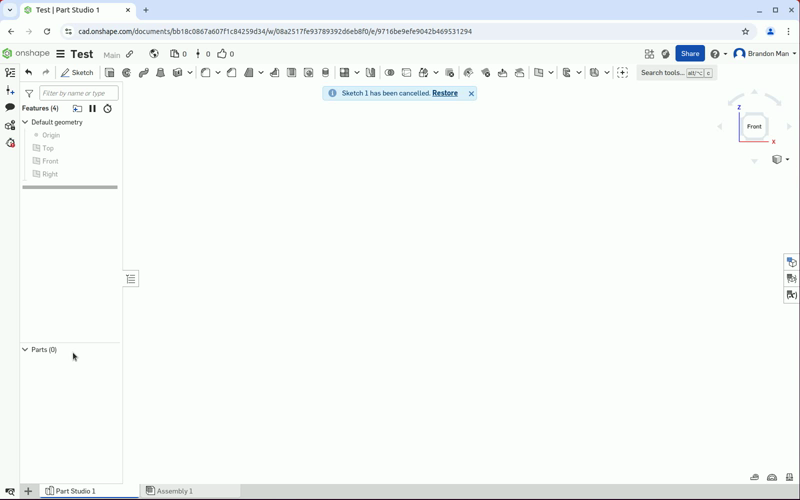
key(shift+y)
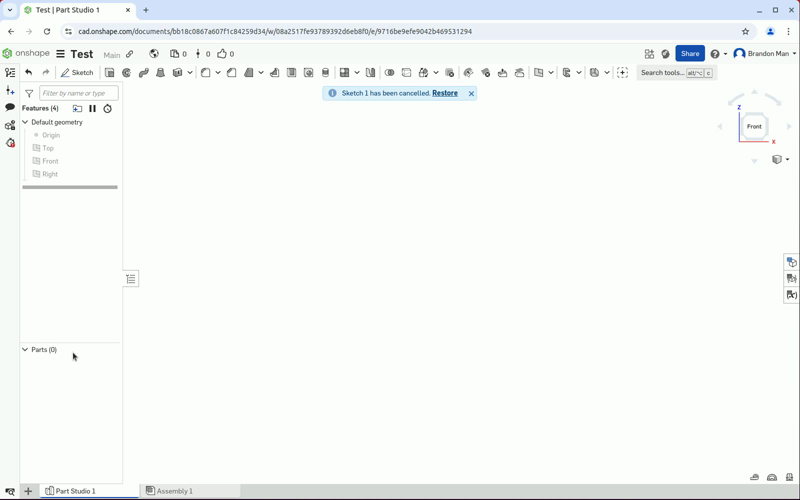
key(shift+s)
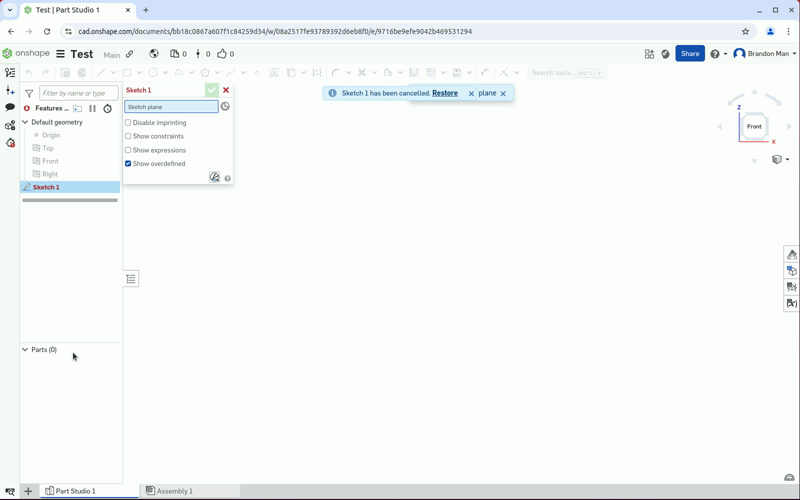
mouse_move(73, 163)
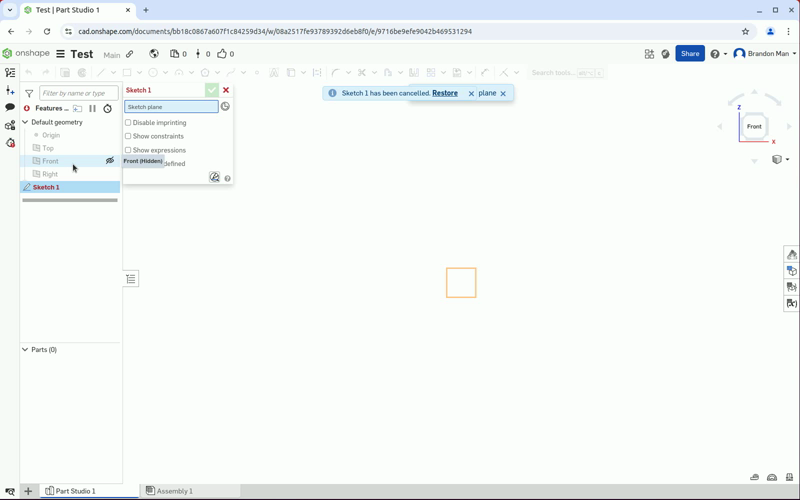
click(73, 163)
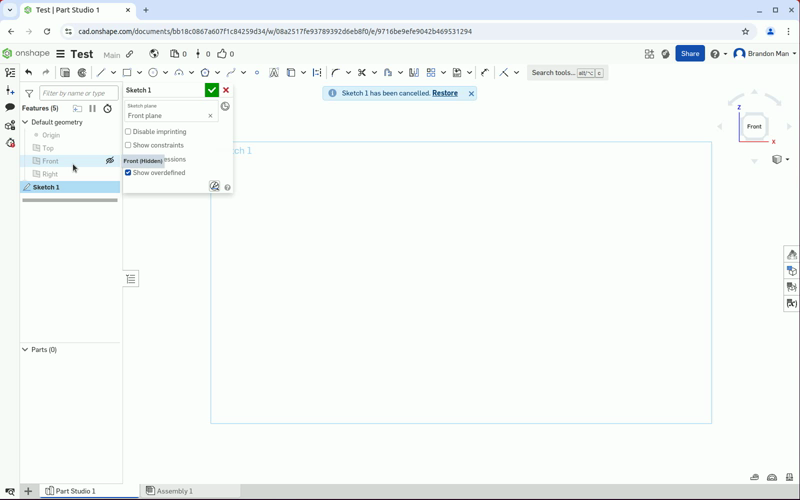
mouse_move(73, 352)
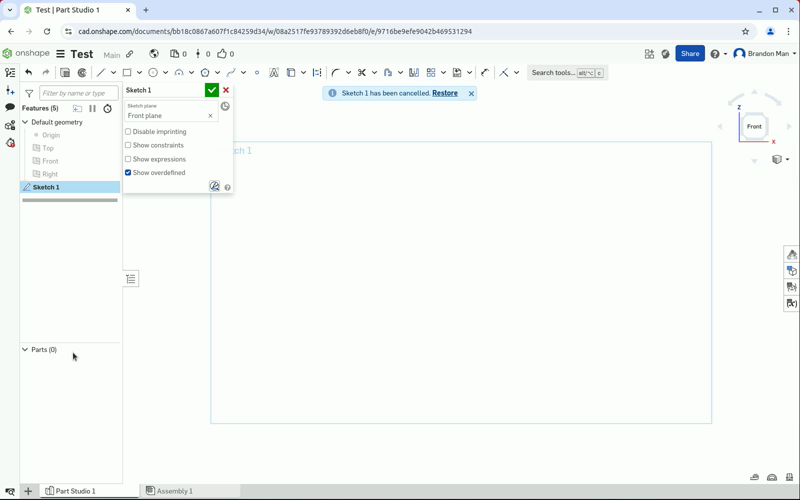
key(y)
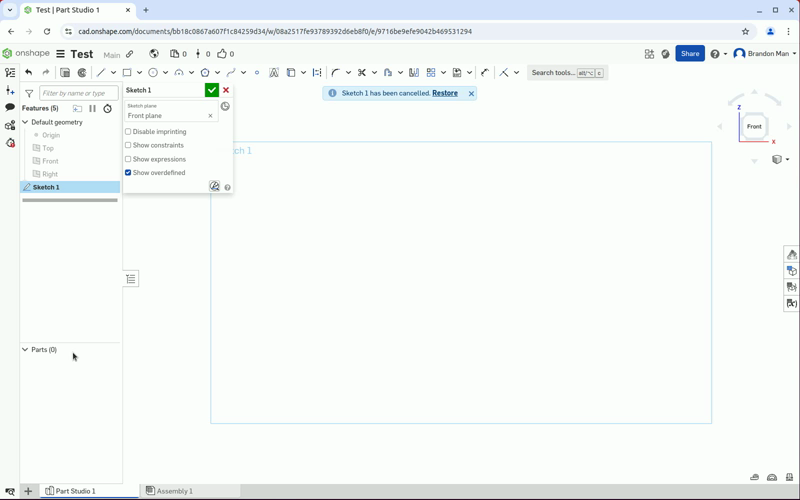
key(l)
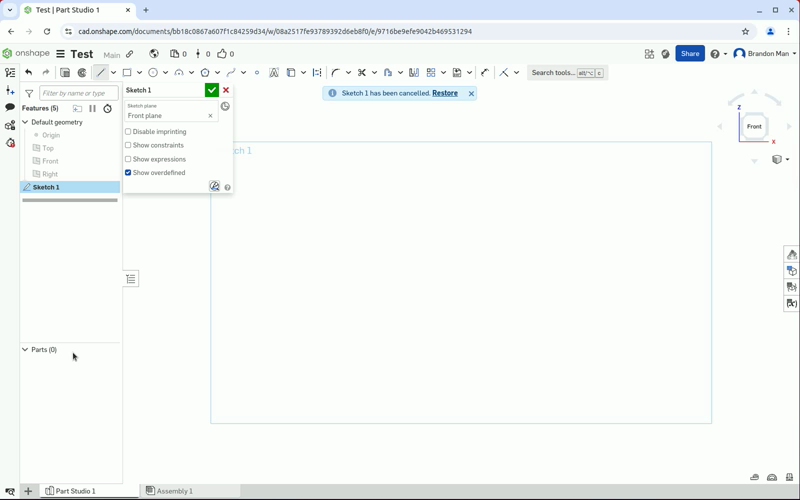
key_down(shift)
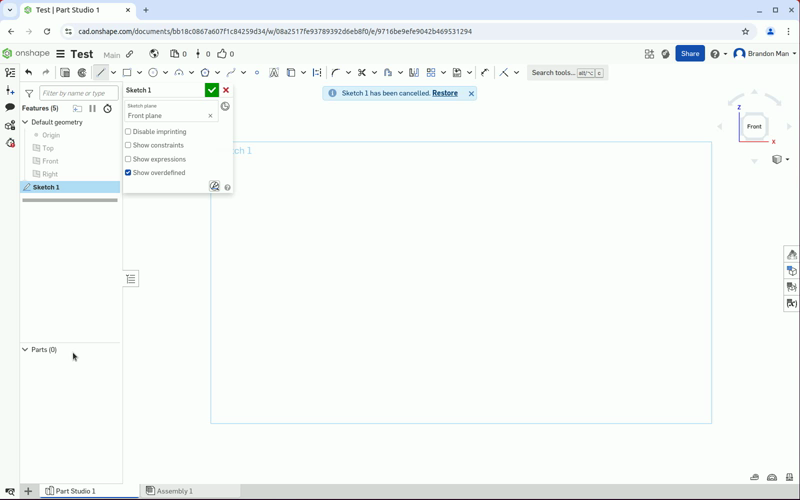
mouse_move(429, 295)
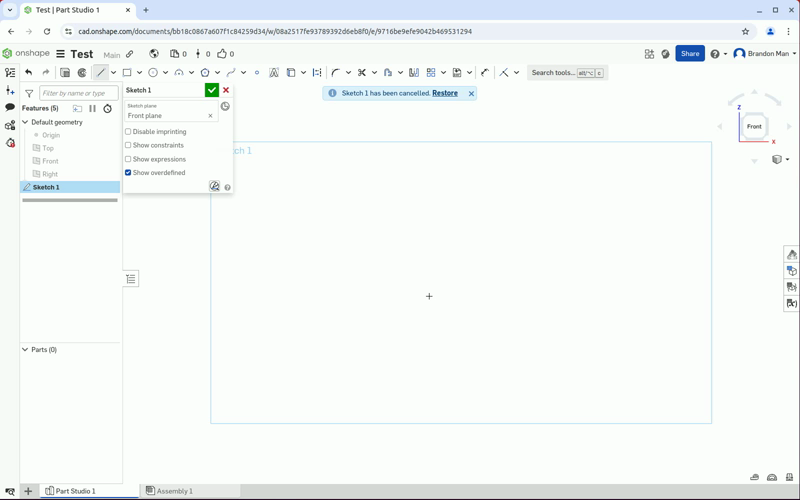
click(429, 295)
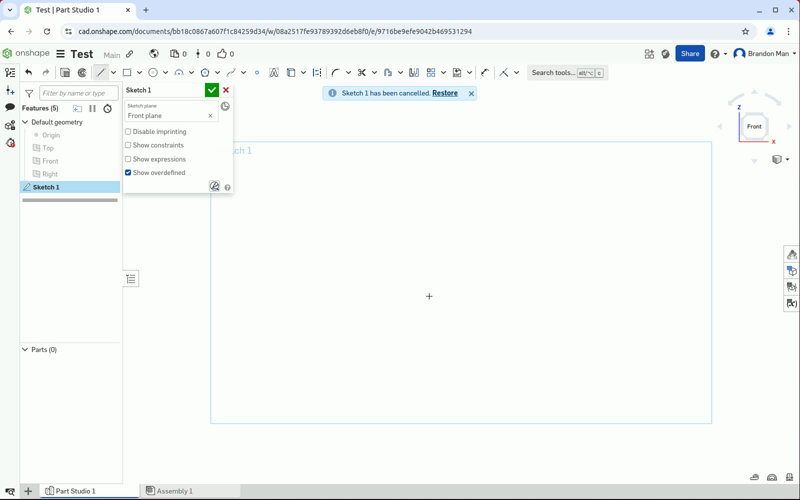
key_up(shift)
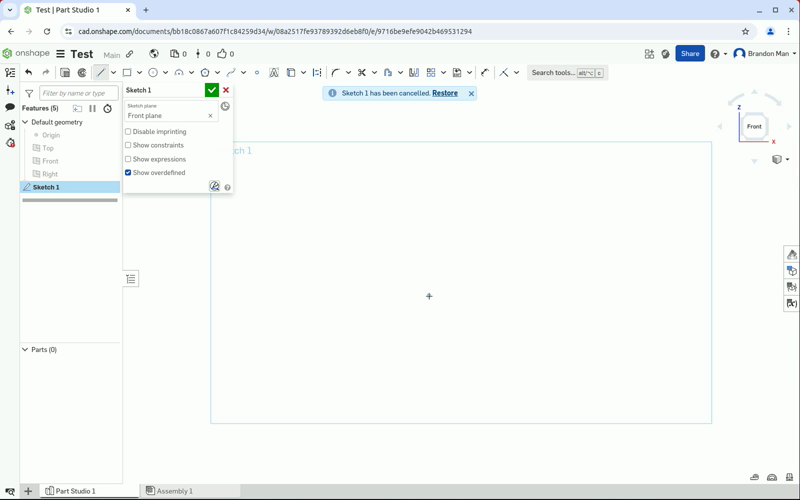
key_down(shift)
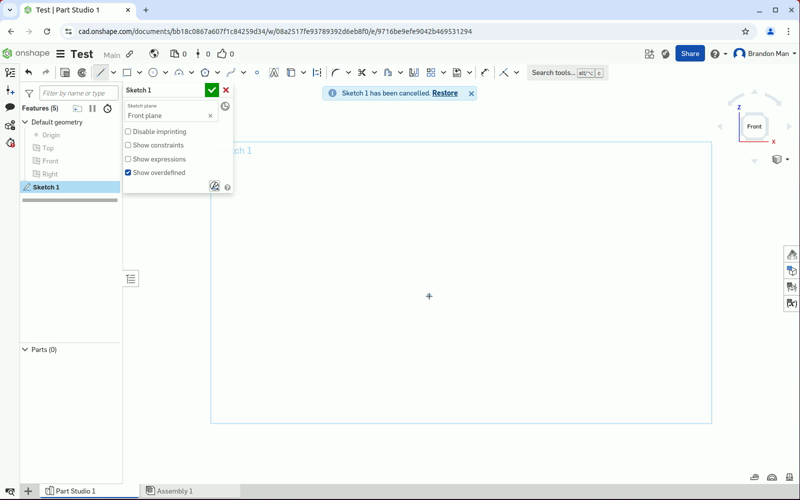
mouse_move(522, 295)
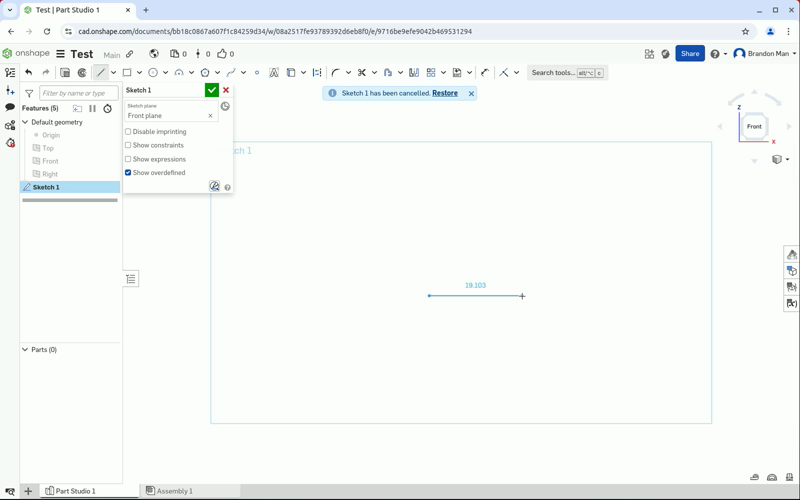
click(522, 295)
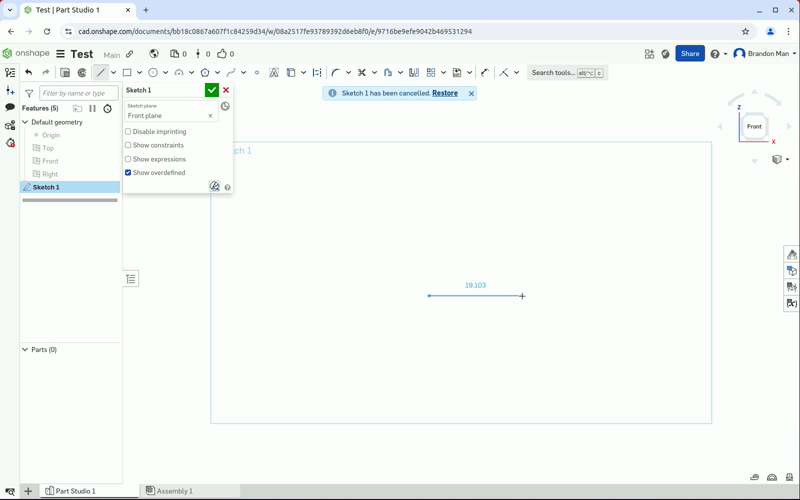
key_up(shift)
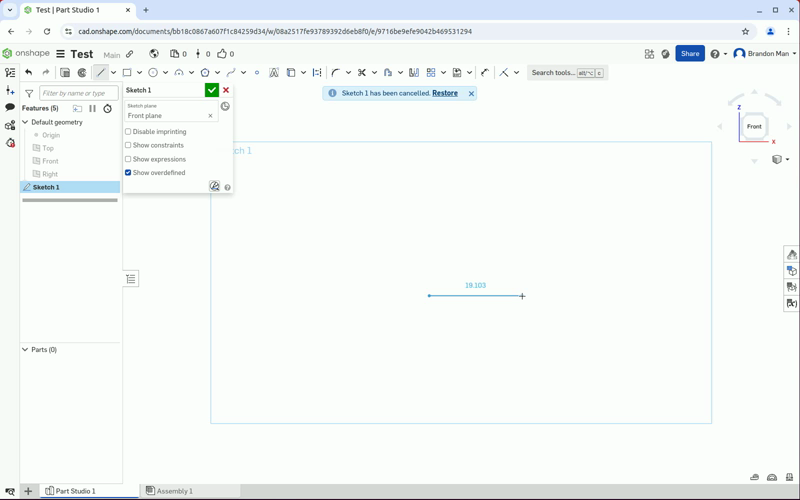
key_down(shift)
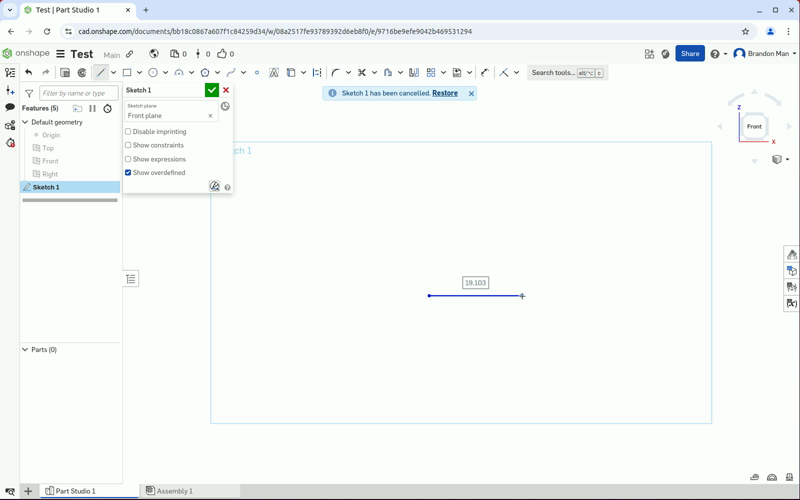
mouse_move(552, 295)
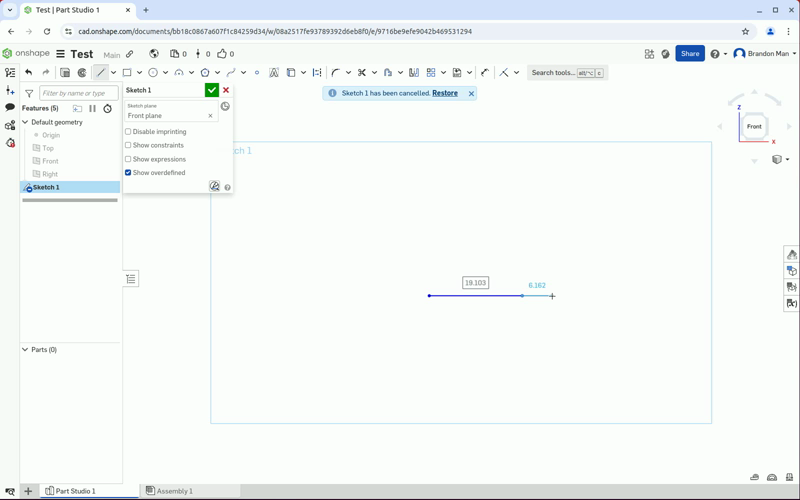
mouse_move(522, 268)
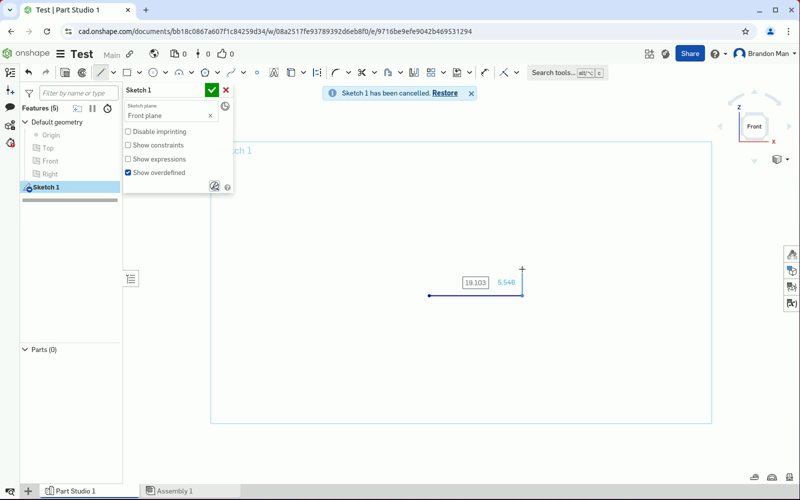
click(522, 268)
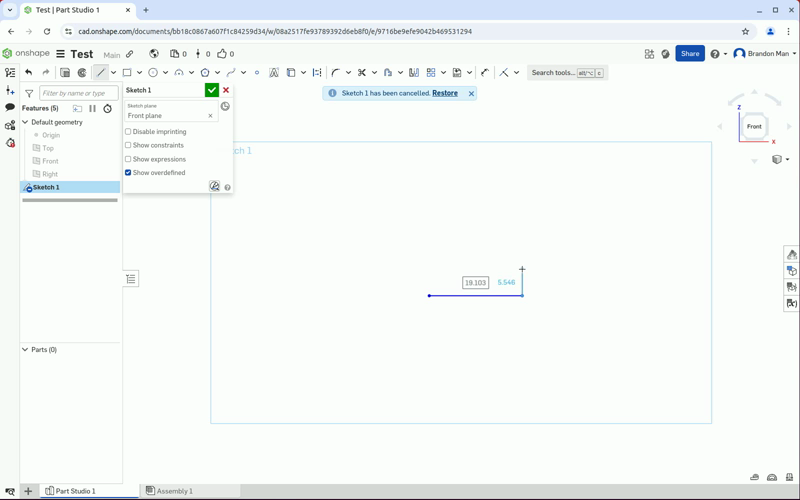
key_up(shift)
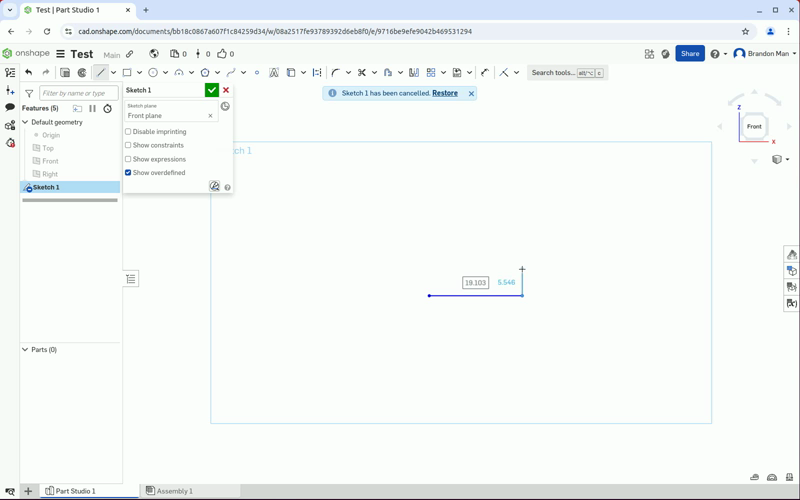
key_down(shift)
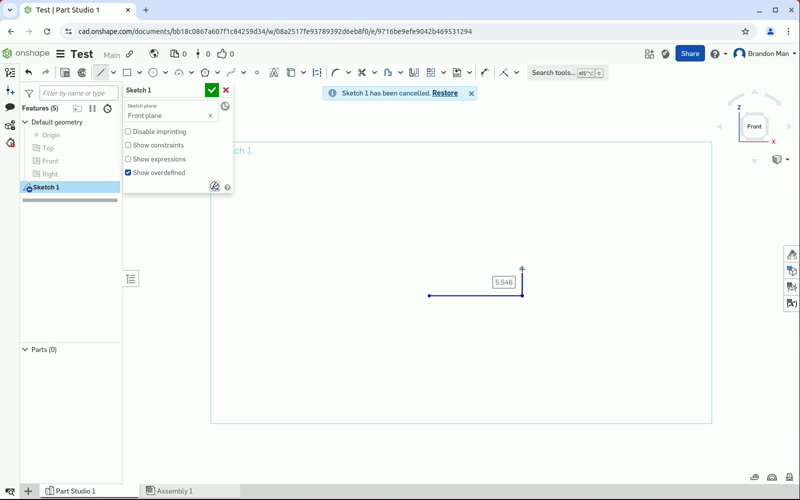
mouse_move(429, 268)
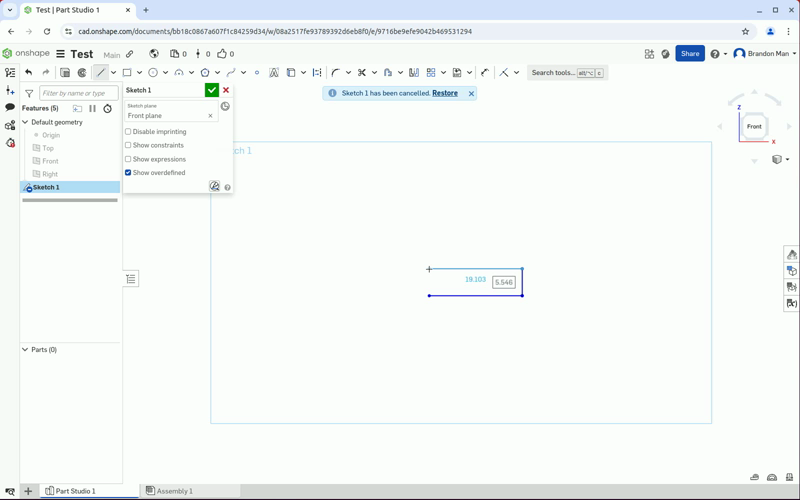
click(429, 268)
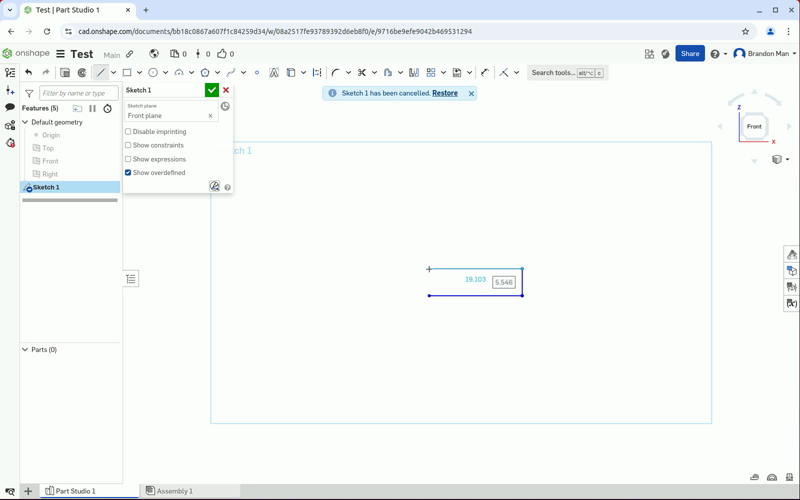
key_up(shift)
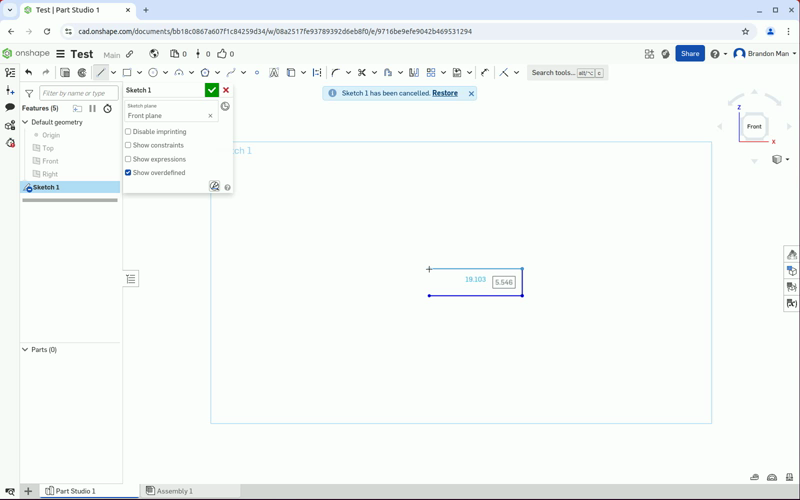
mouse_move(459, 268)
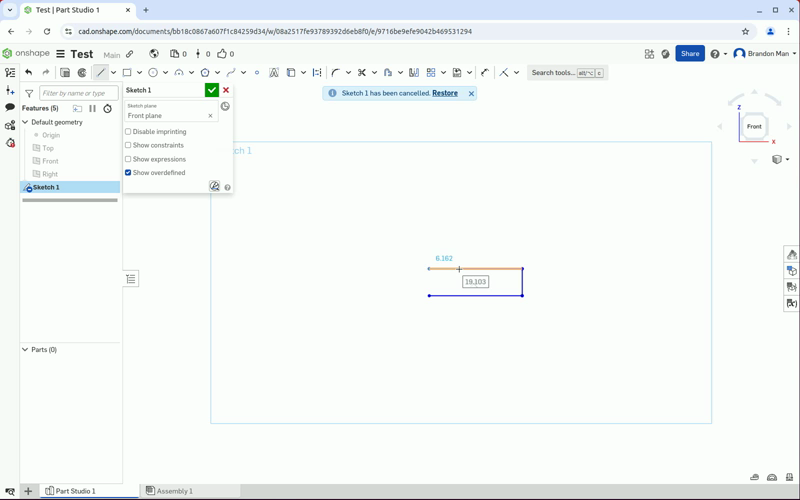
key_down(shift)
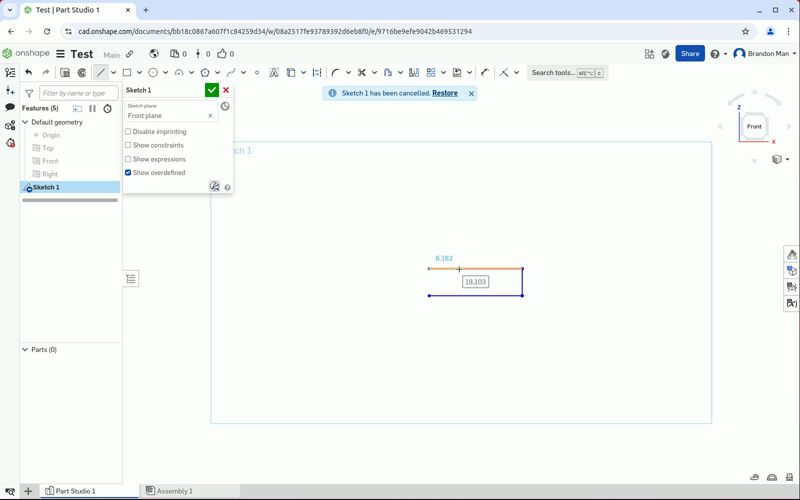
mouse_move(429, 295)
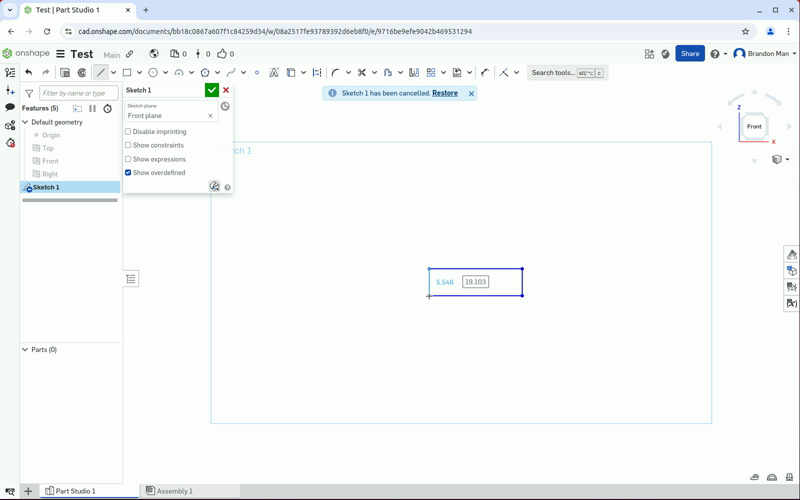
key_up(shift)
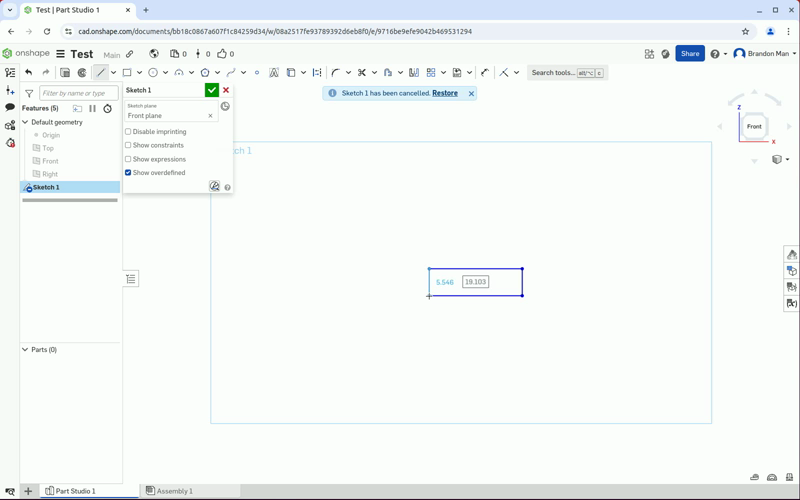
click(429, 295)
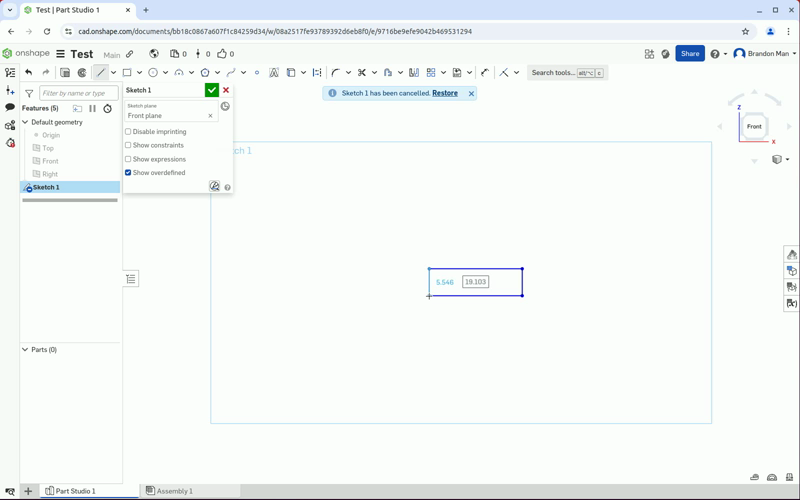
key(esc)
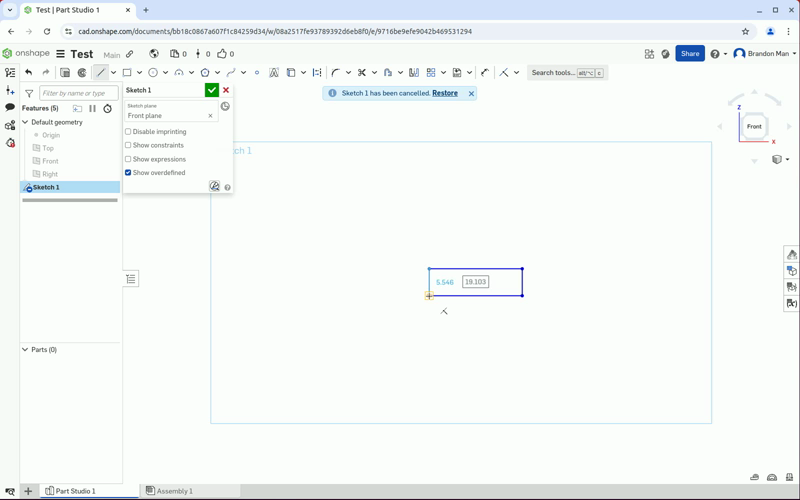
mouse_move(496, 275)
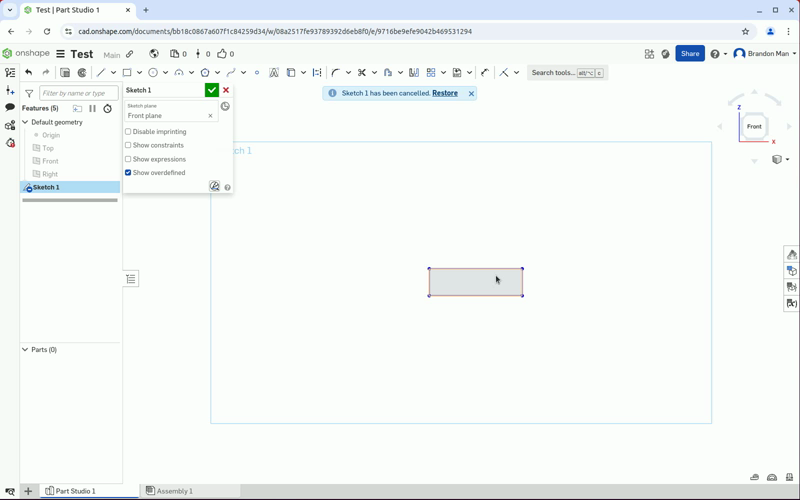
click(496, 275)
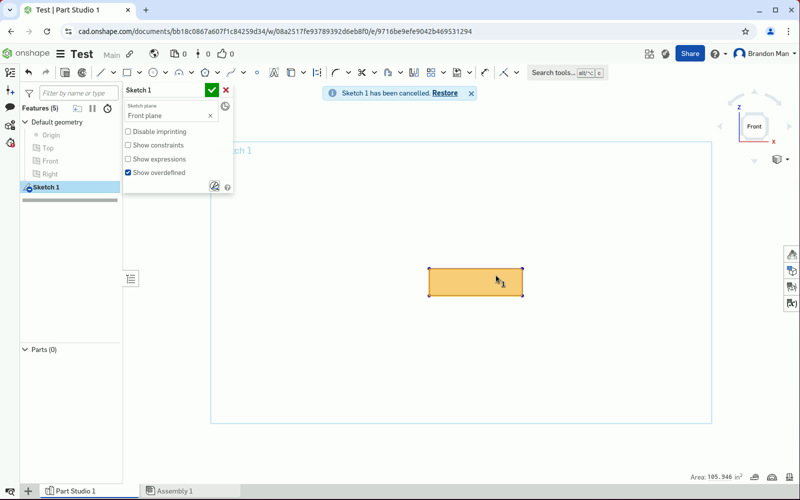
mouse_move(73, 352)
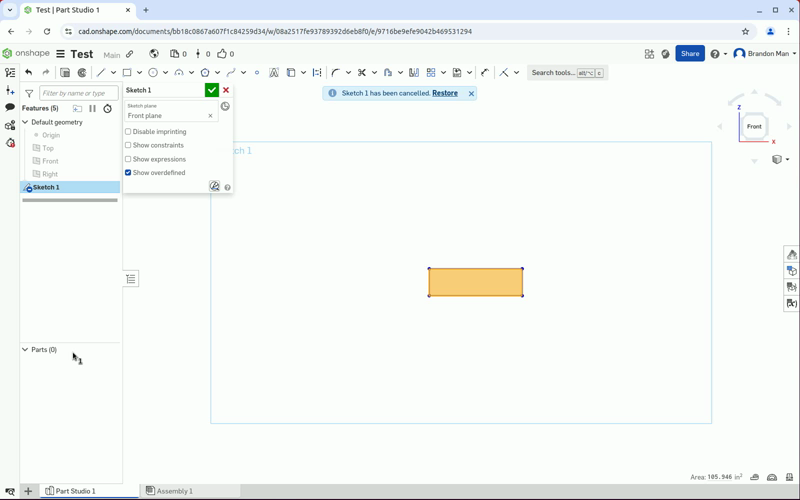
key(shift+y)
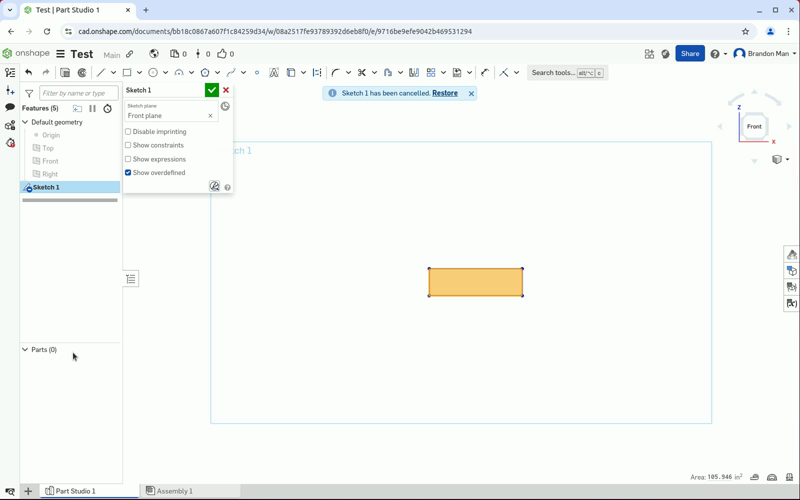
key(shift+e)
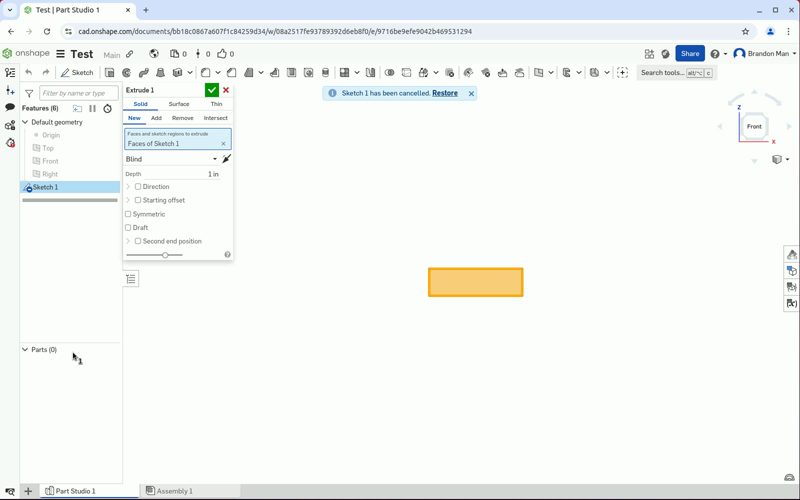
mouse_move(143, 106)
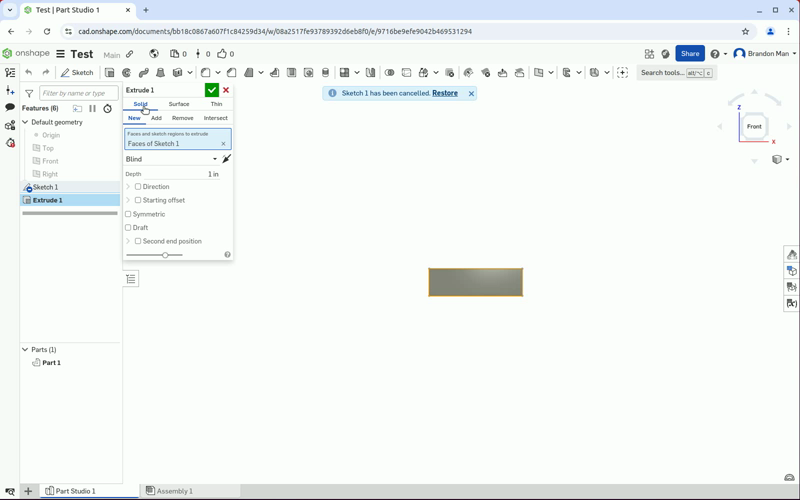
click(143, 106)
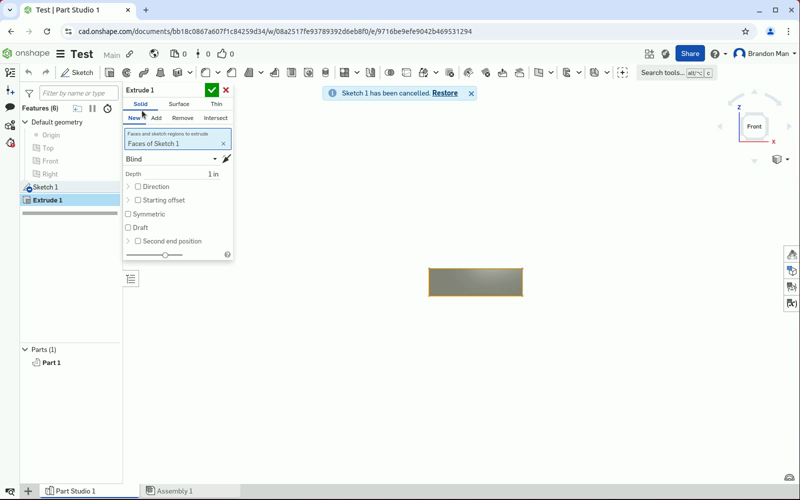
mouse_move(137, 120)
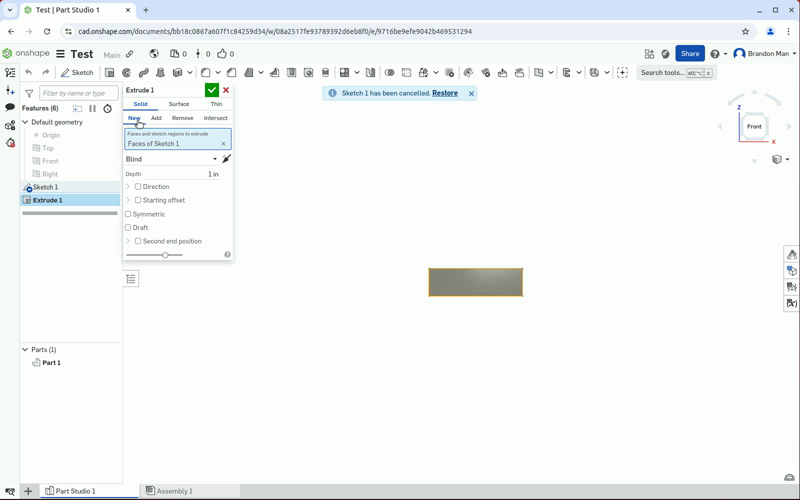
click(137, 120)
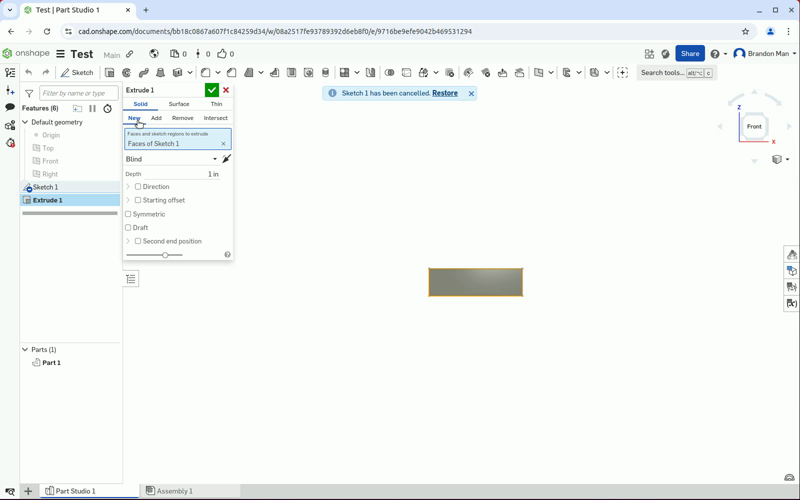
key(tab, 4)
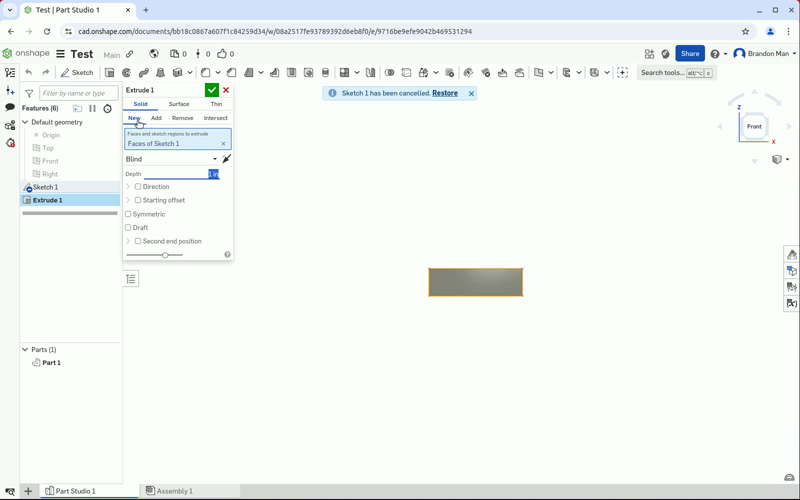
text(1.926)
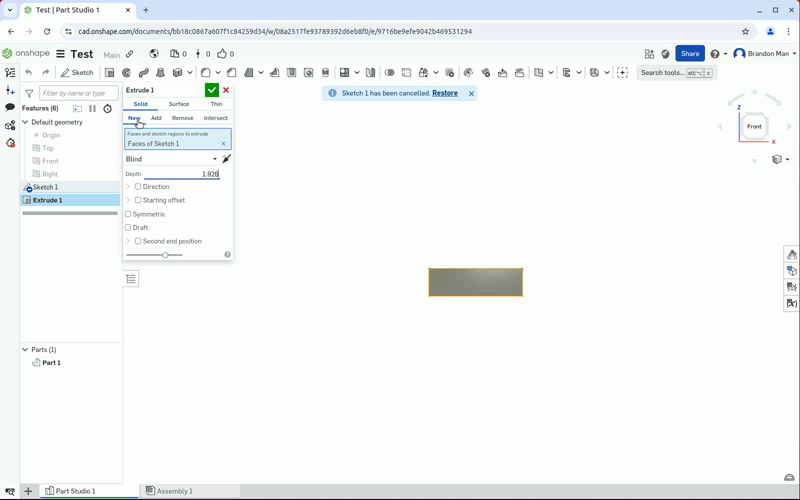
key(enter)
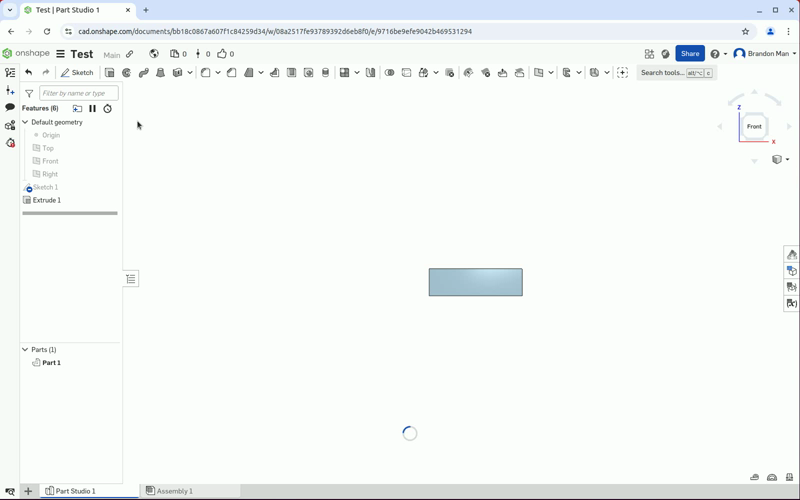
key(shift+h)
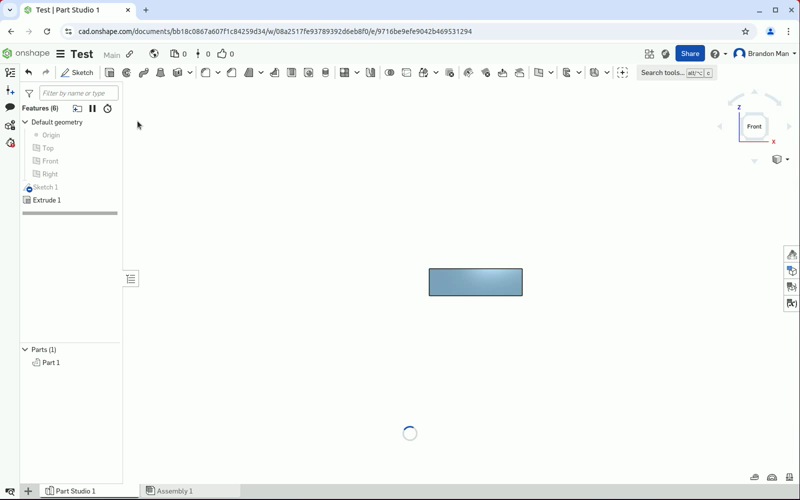
key(shift+h)
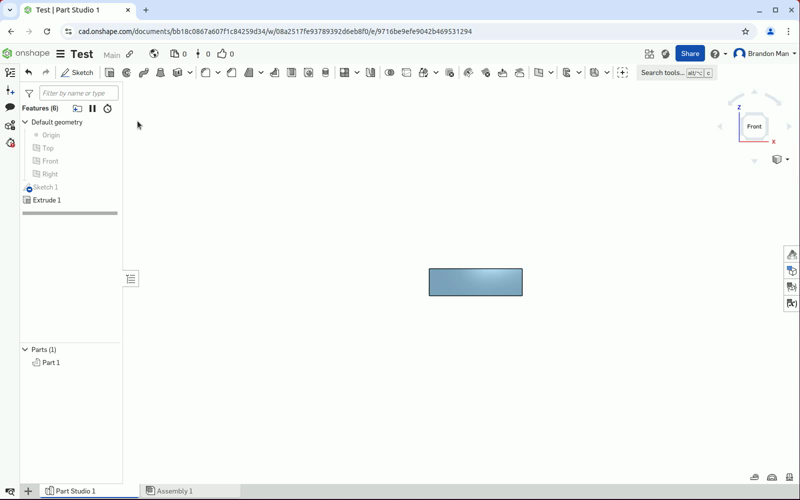
mouse_move(73, 189)
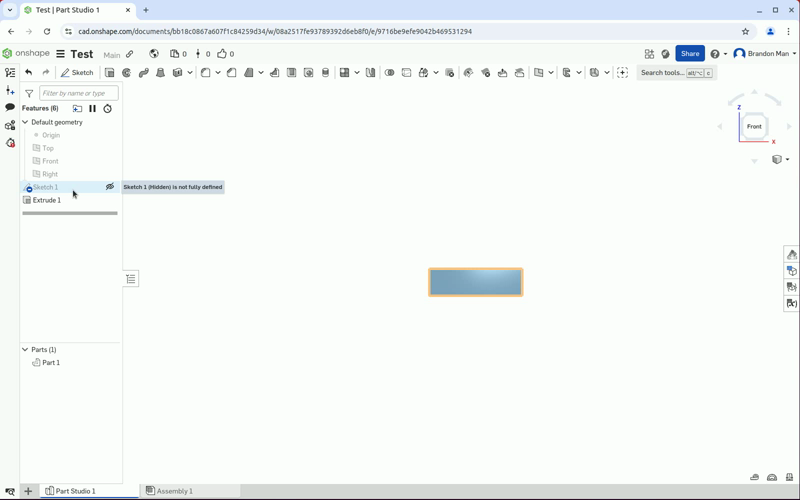
click(73, 189)
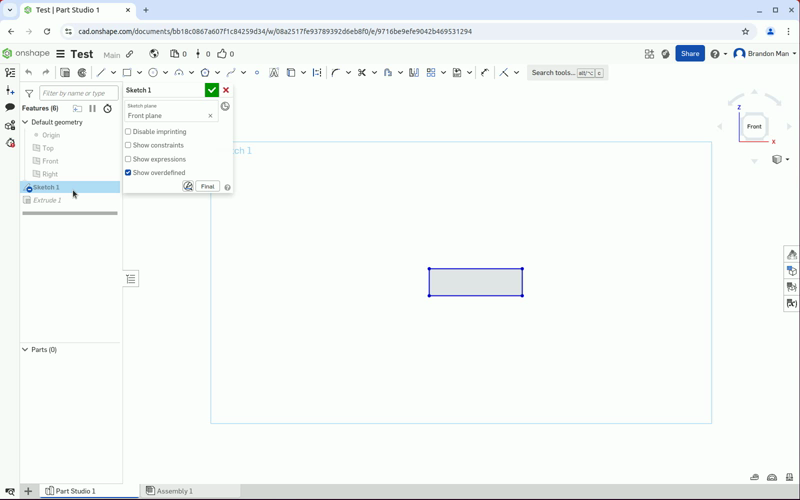
mouse_move(229, 92)
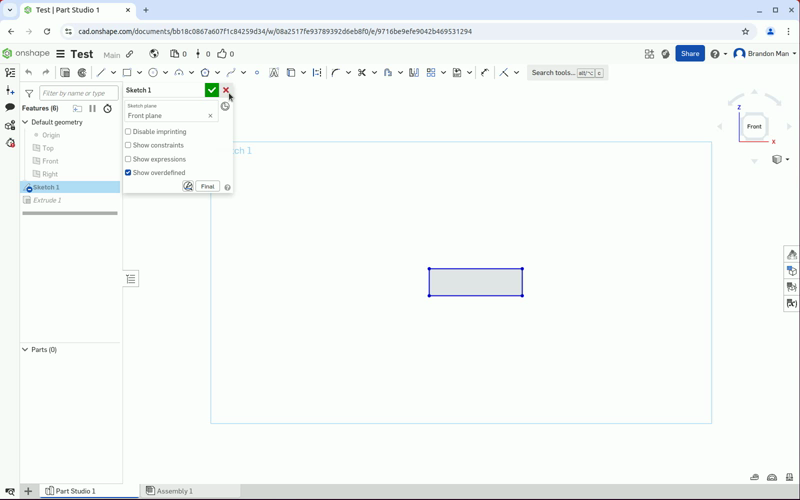
click(229, 92)
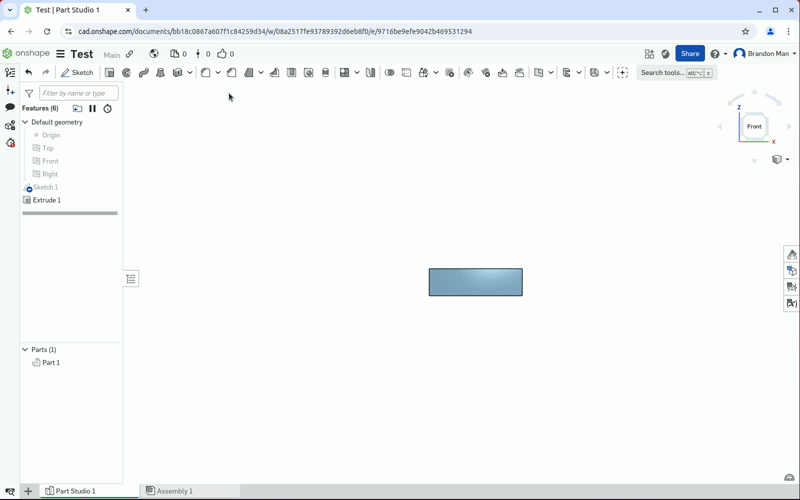
mouse_move(541, 75)
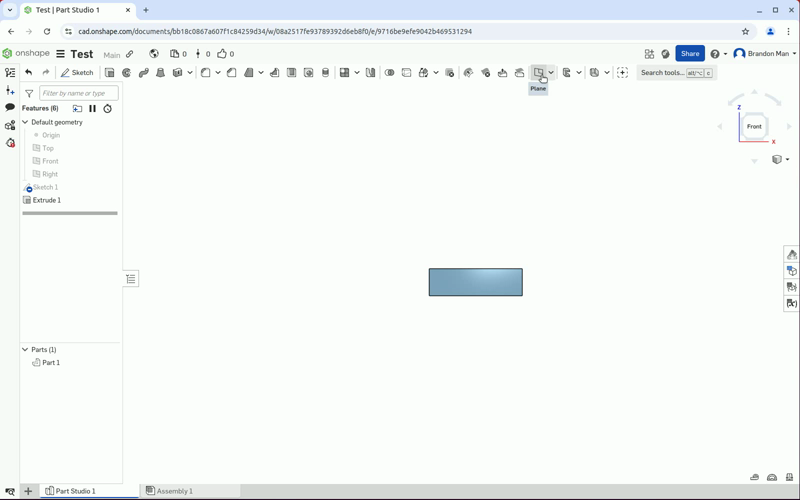
click(541, 75)
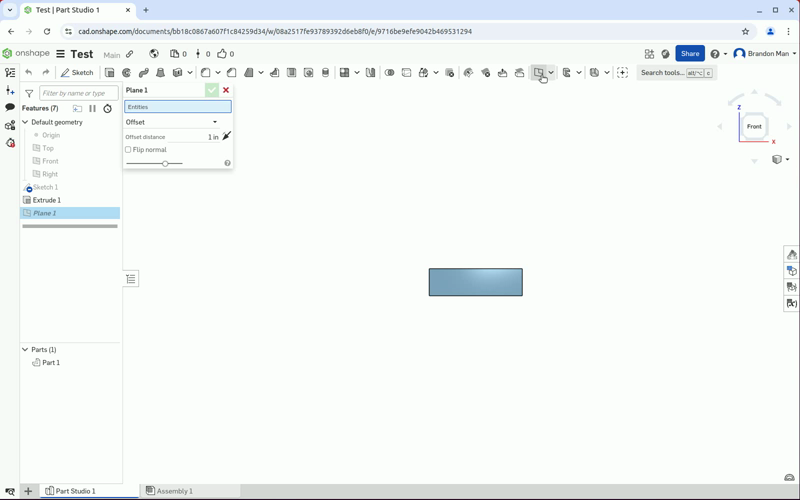
mouse_move(73, 163)
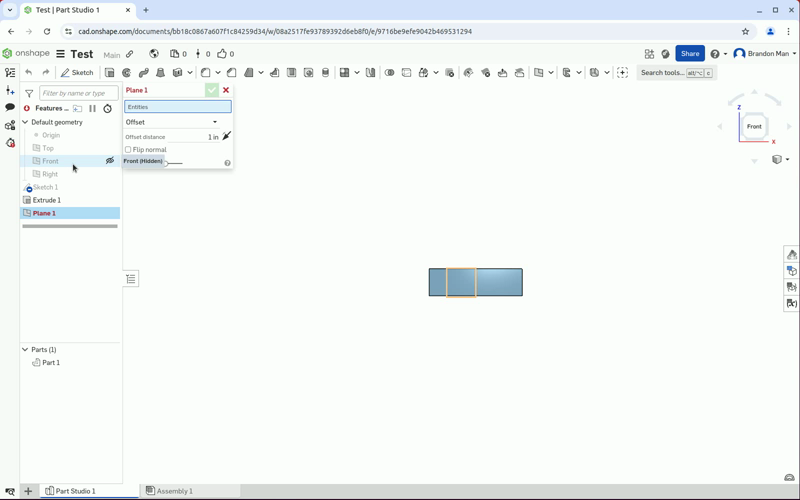
click(73, 163)
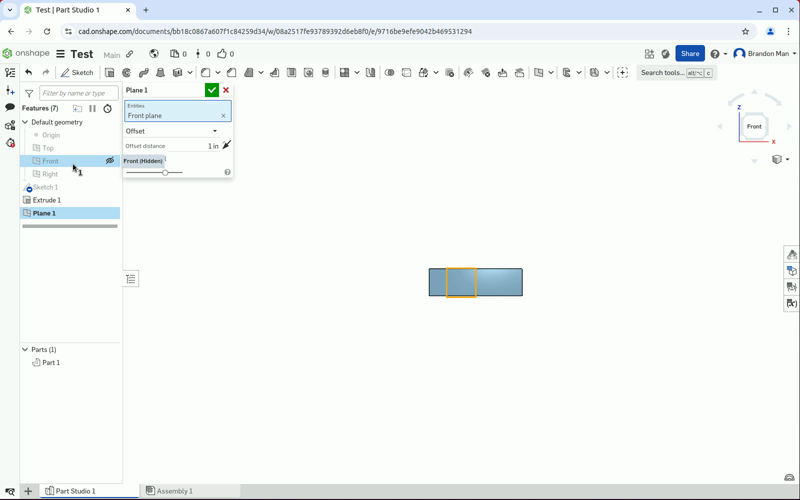
key(tab, 2)
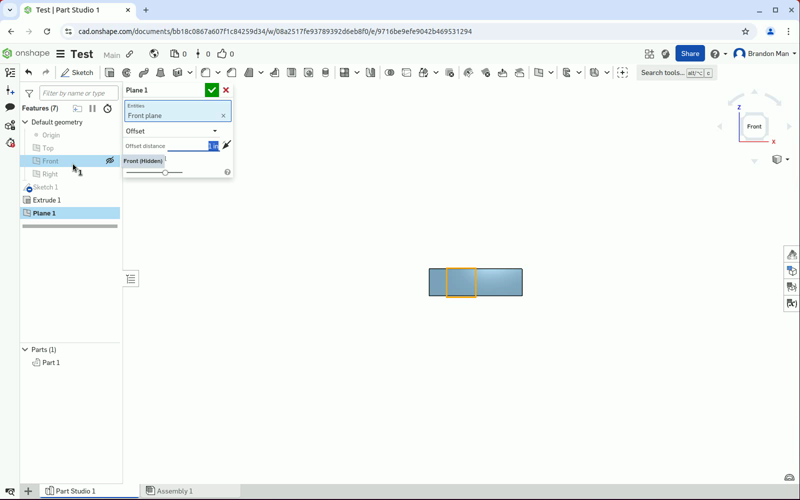
text(1.91)
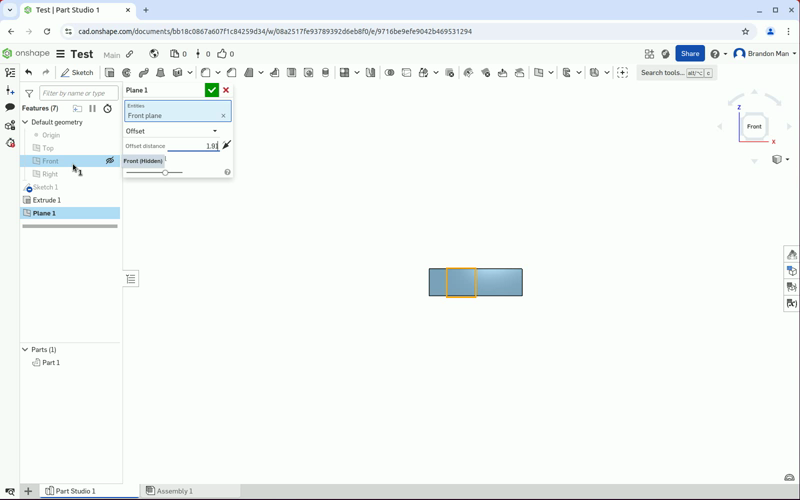
key(enter, 2)
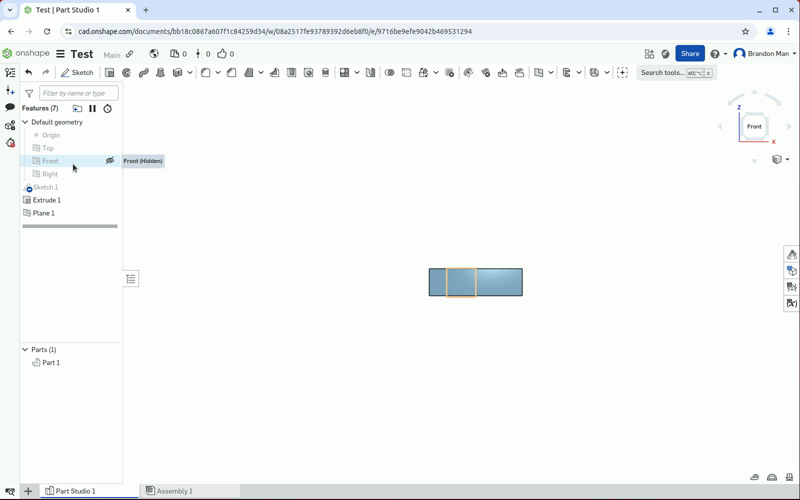
key(shift+s)
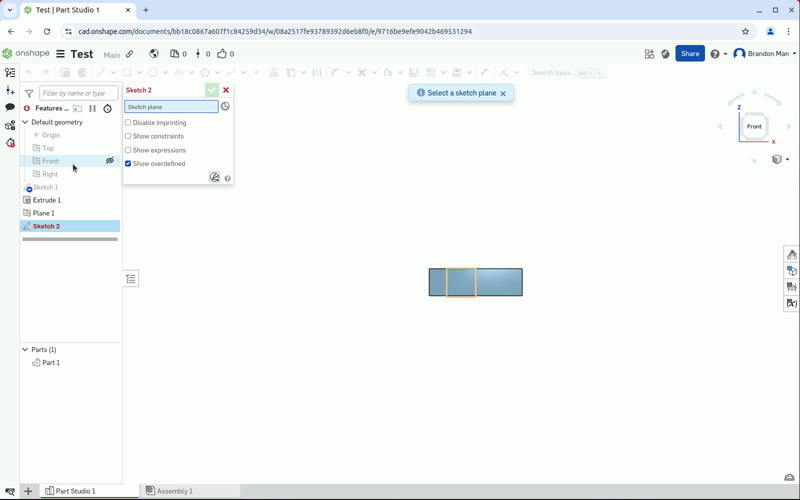
mouse_move(73, 215)
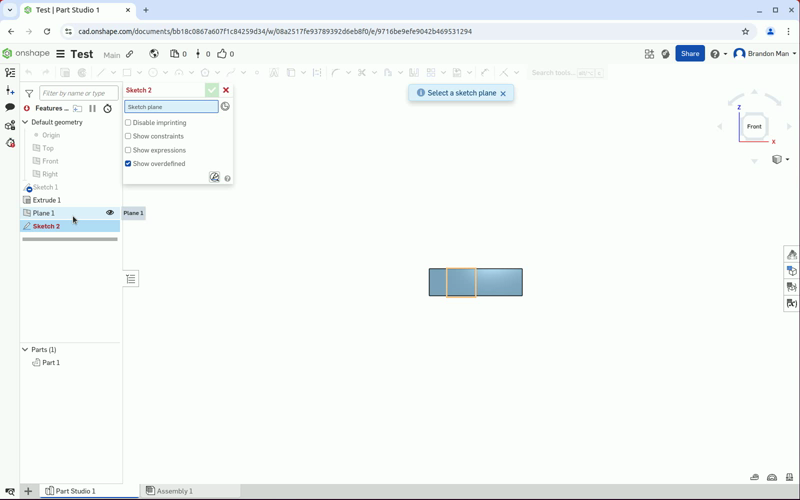
click(73, 215)
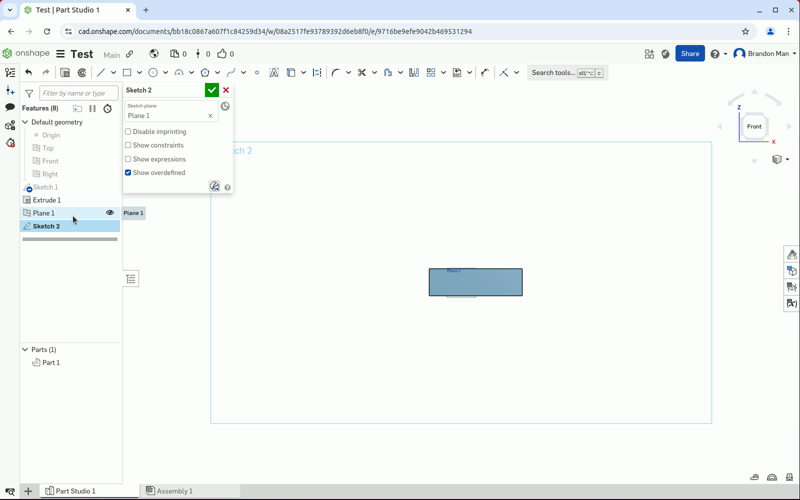
mouse_move(73, 352)
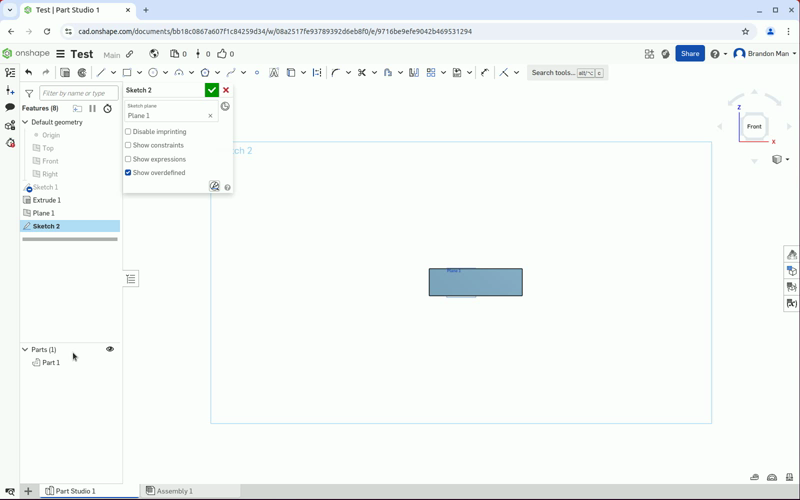
key(y)
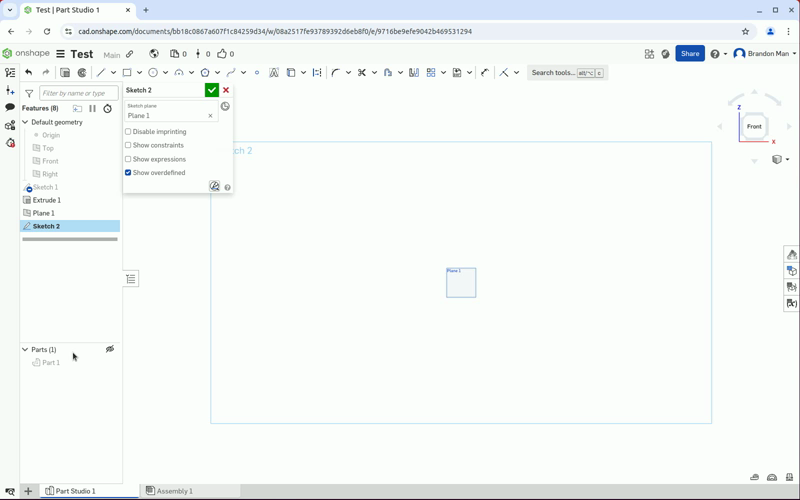
key(l)
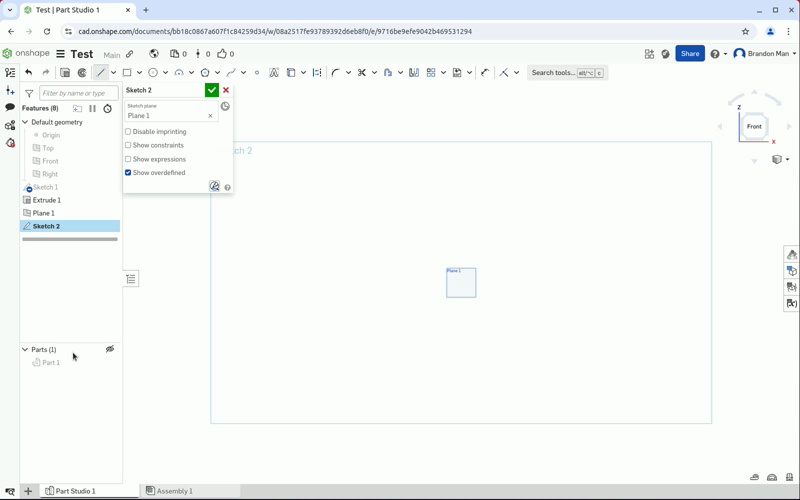
key_down(shift)
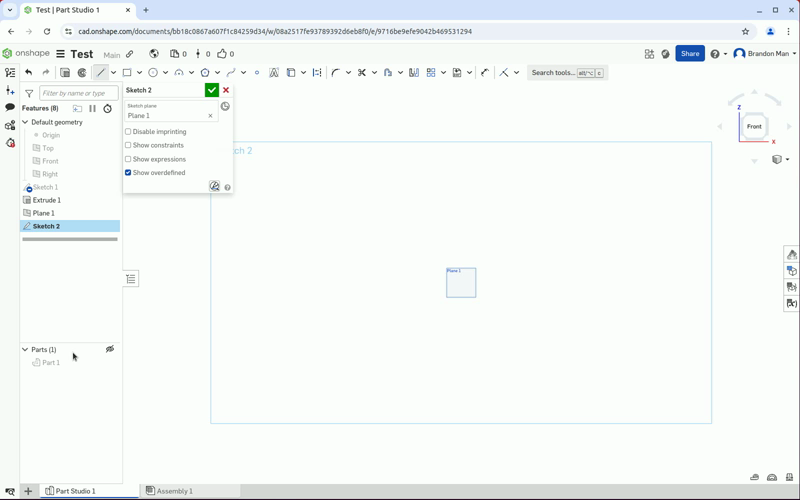
mouse_move(452, 295)
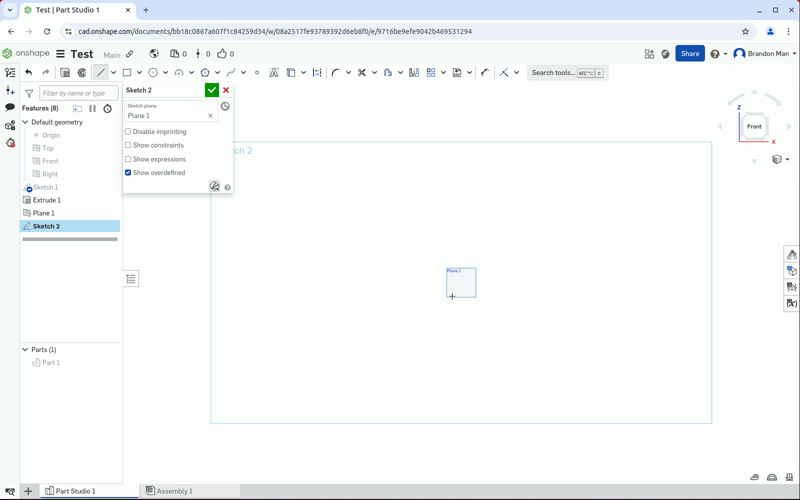
click(452, 295)
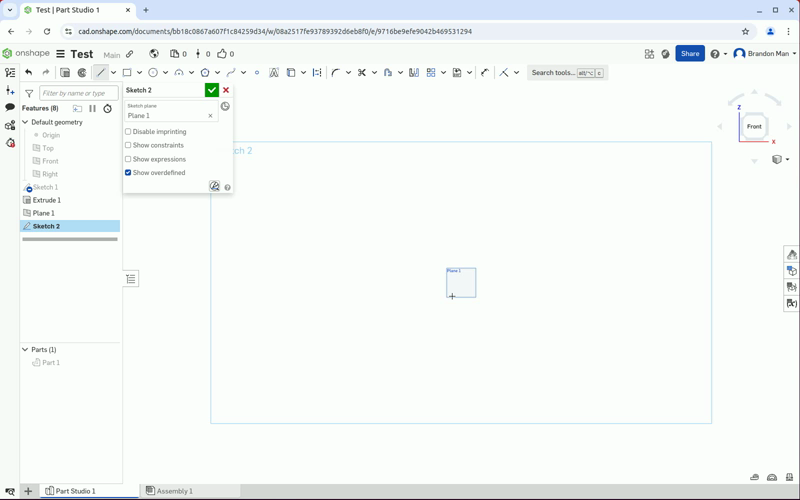
key_up(shift)
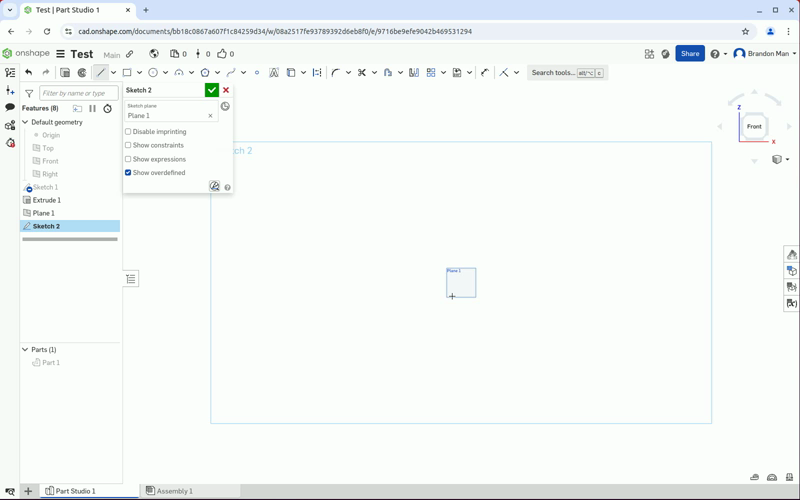
key_down(shift)
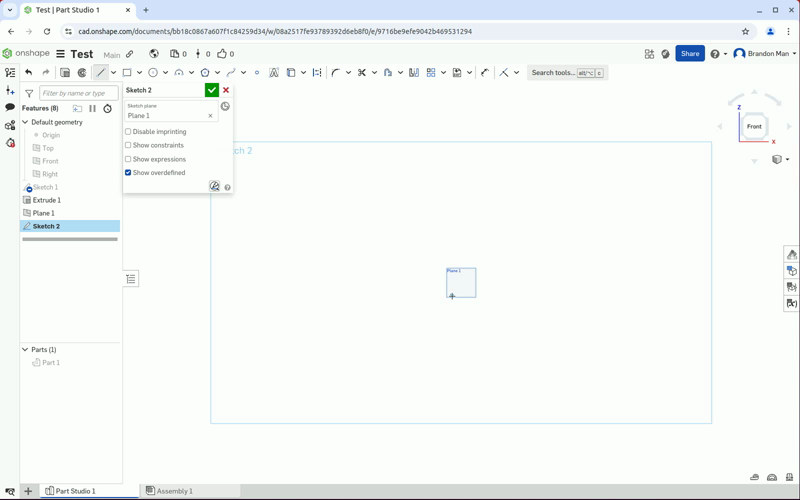
mouse_move(482, 295)
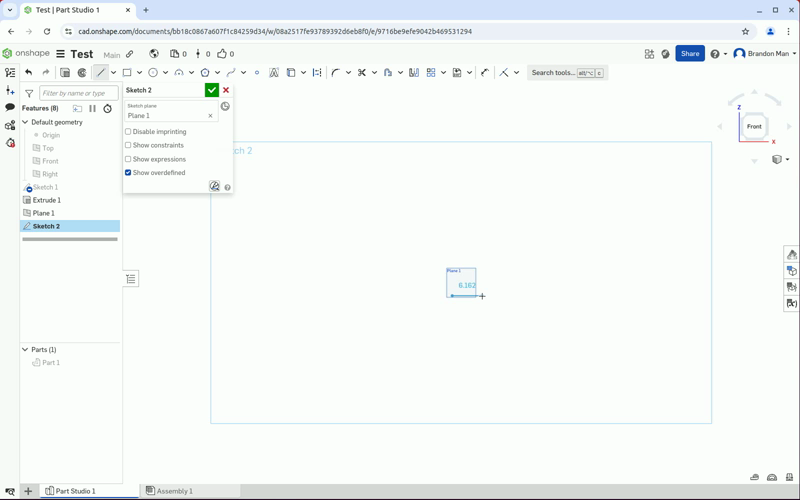
mouse_move(498, 295)
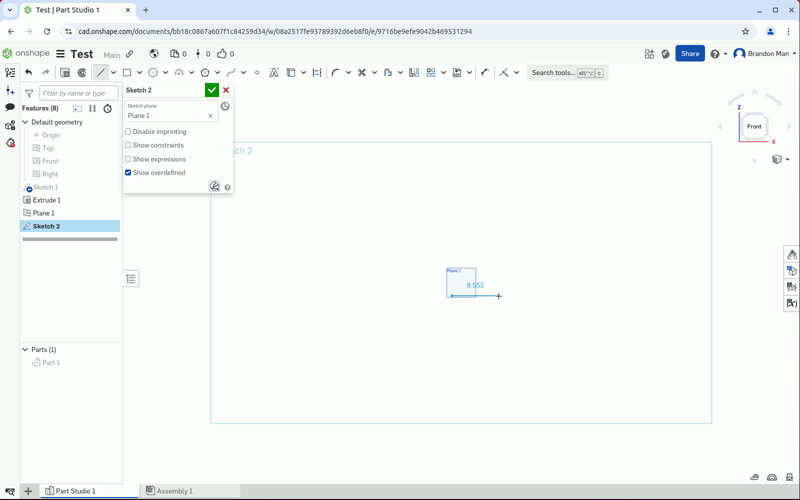
click(498, 295)
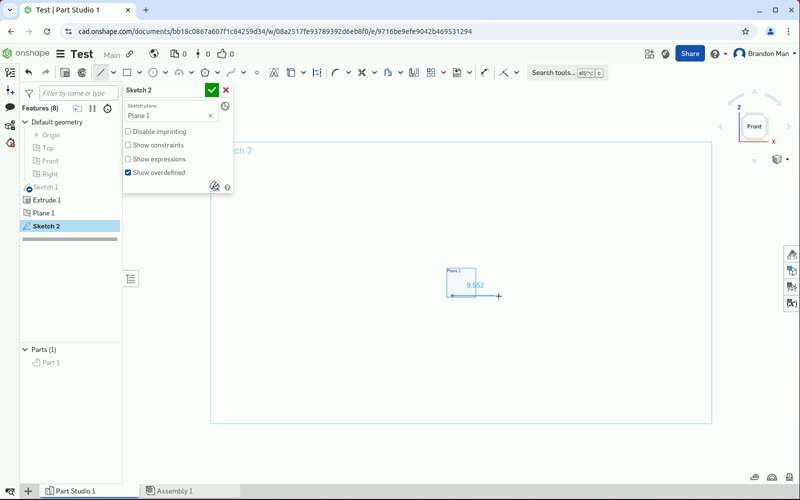
key_up(shift)
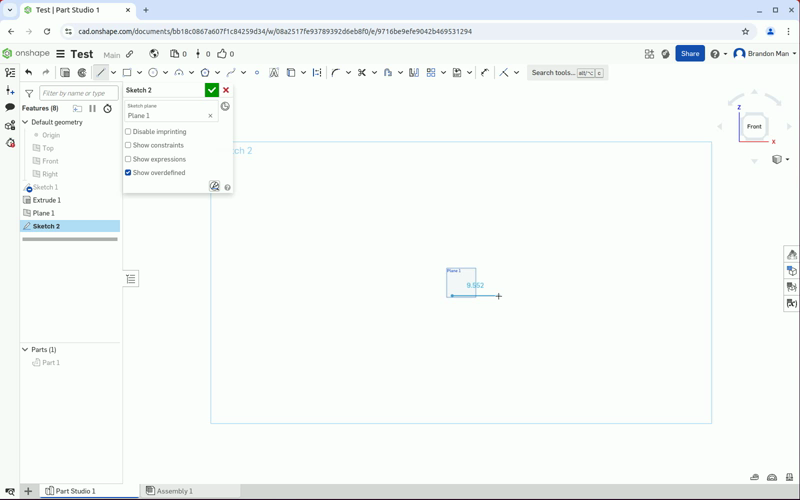
key_down(shift)
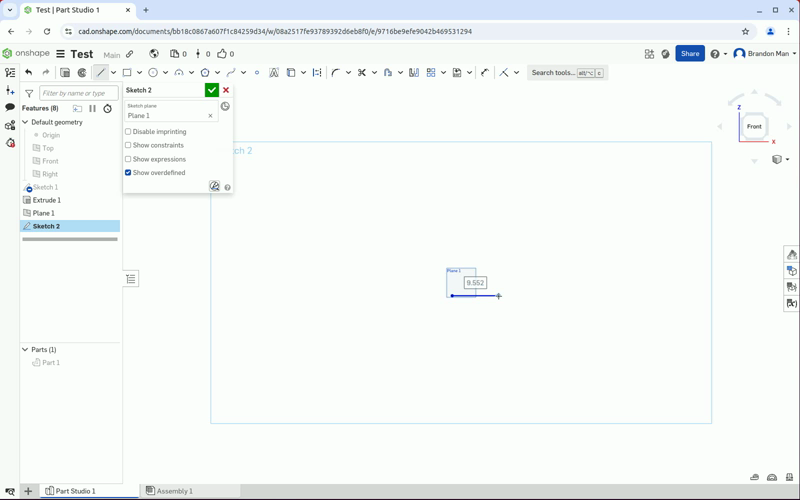
mouse_move(528, 295)
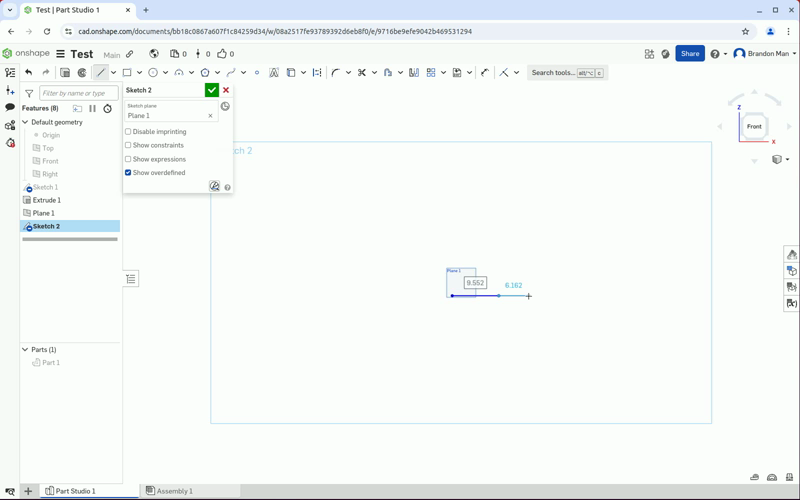
mouse_move(498, 267)
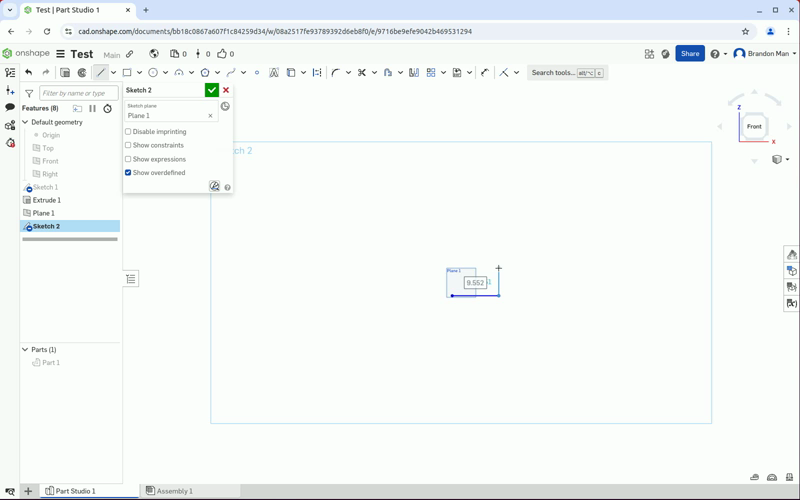
click(498, 267)
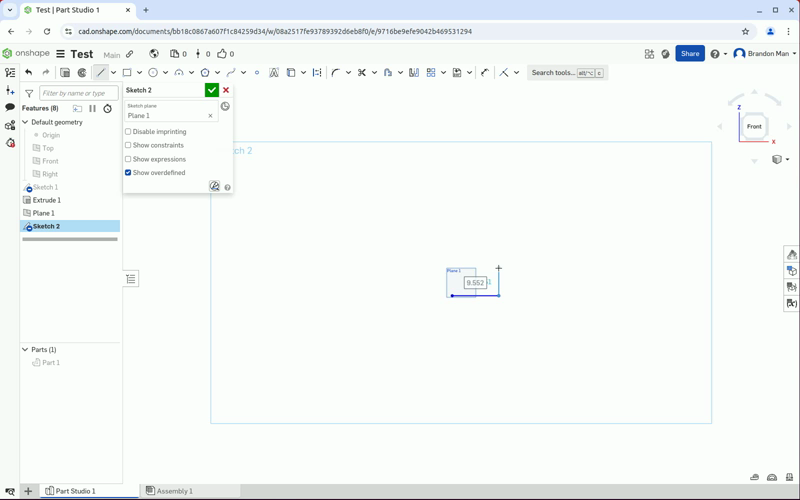
key_up(shift)
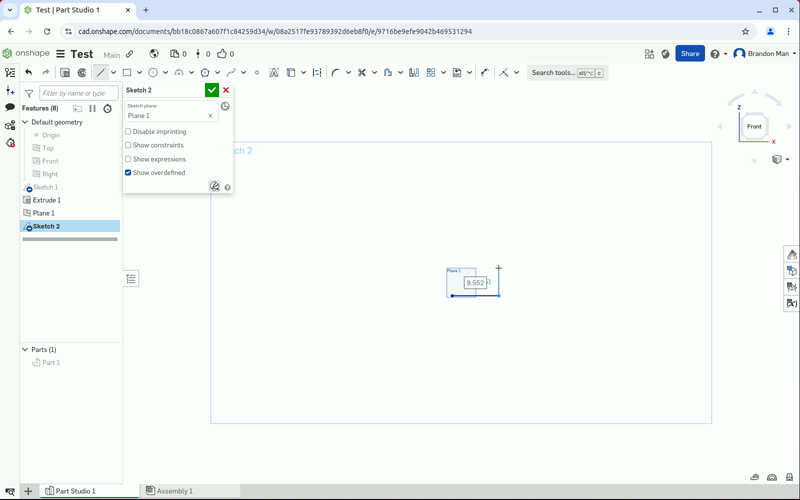
key_down(shift)
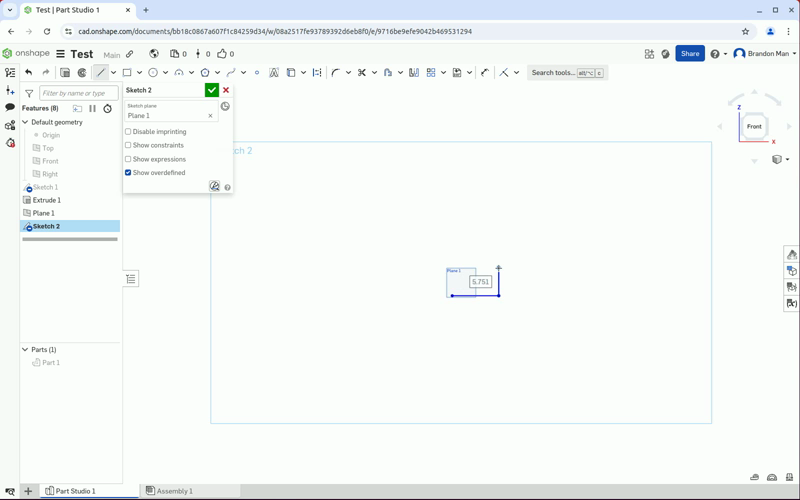
mouse_move(528, 267)
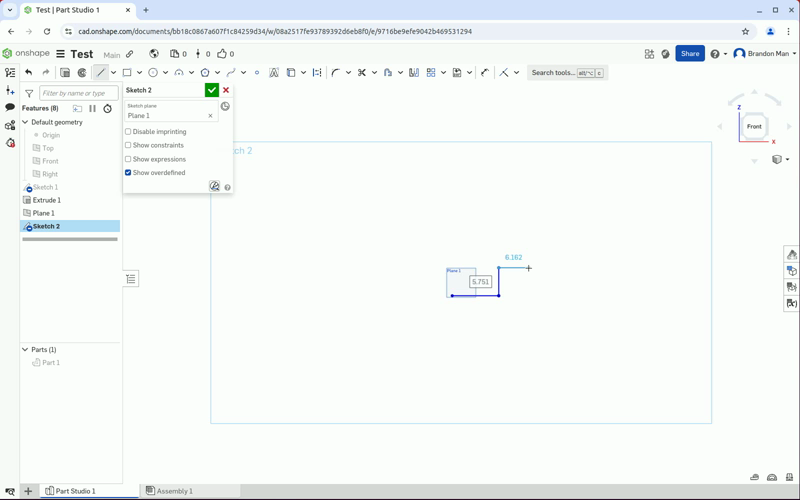
mouse_move(452, 267)
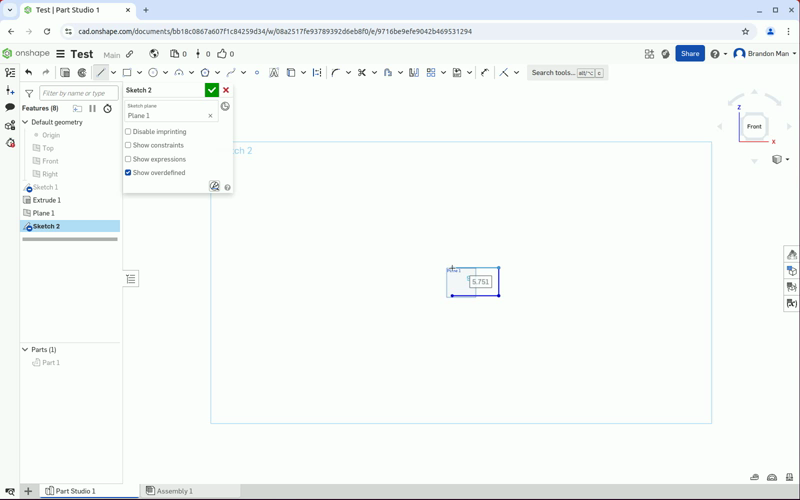
click(452, 267)
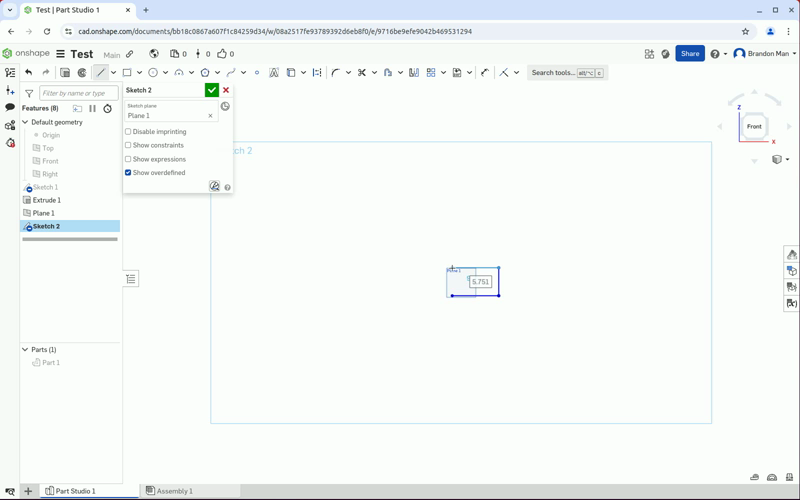
key_up(shift)
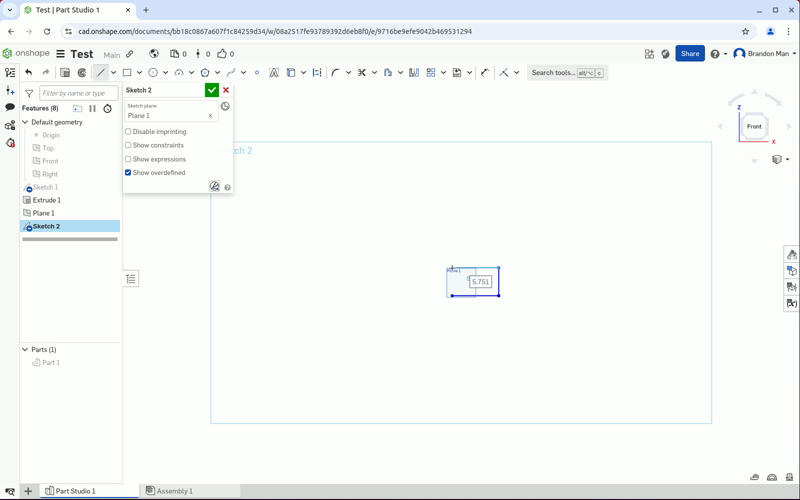
mouse_move(482, 267)
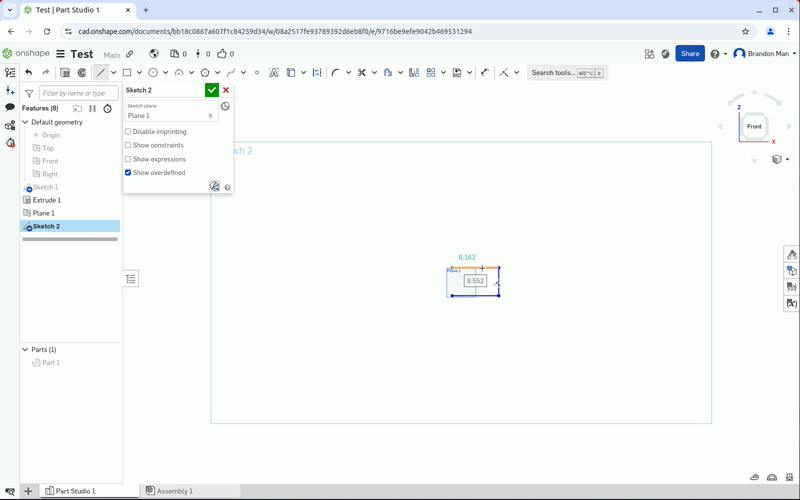
key_down(shift)
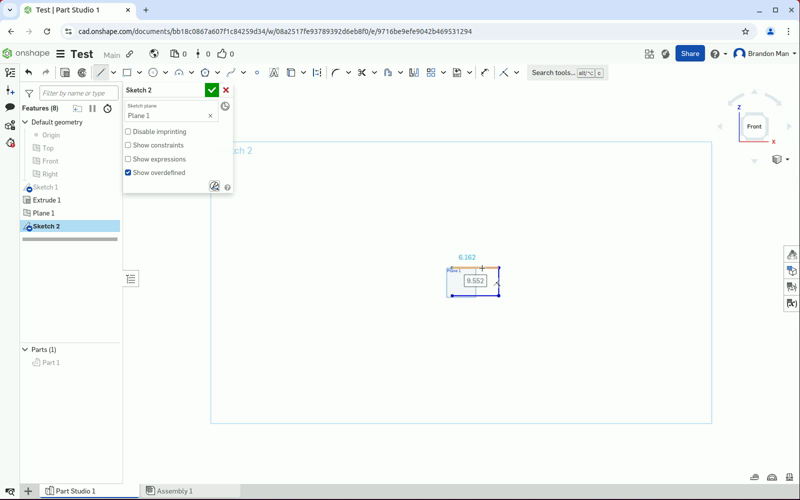
mouse_move(452, 295)
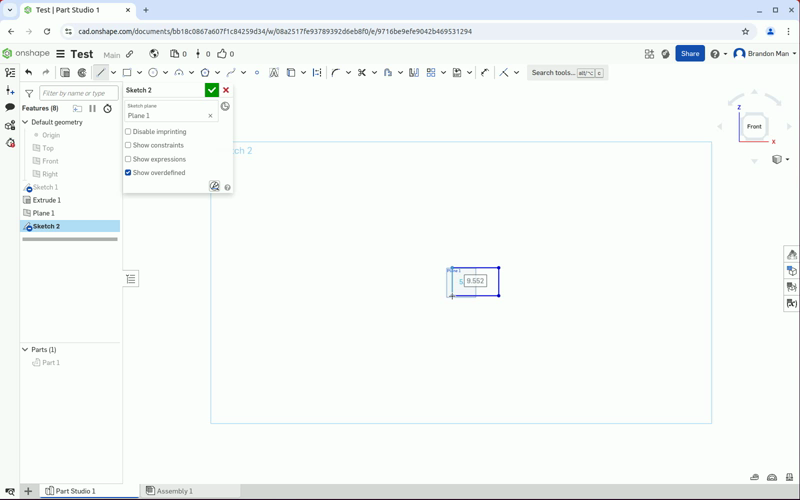
key_up(shift)
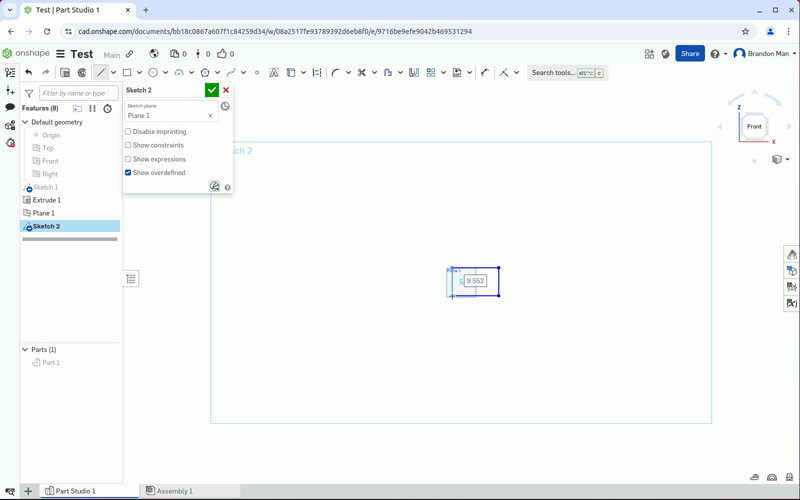
click(452, 295)
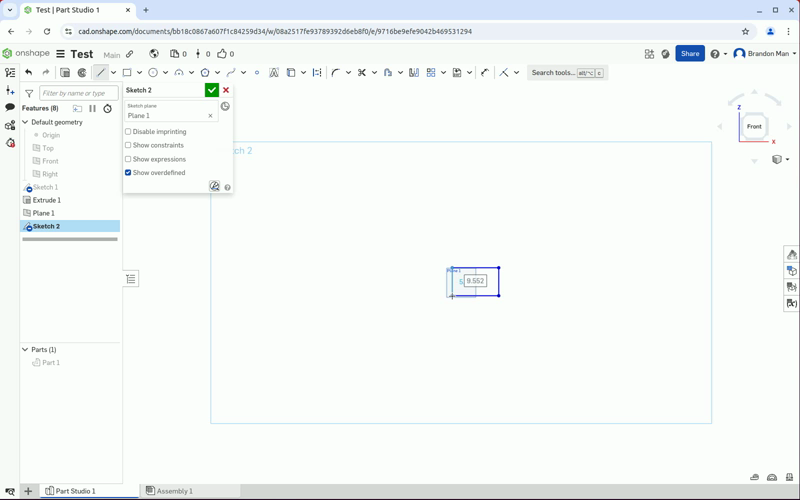
key(esc)
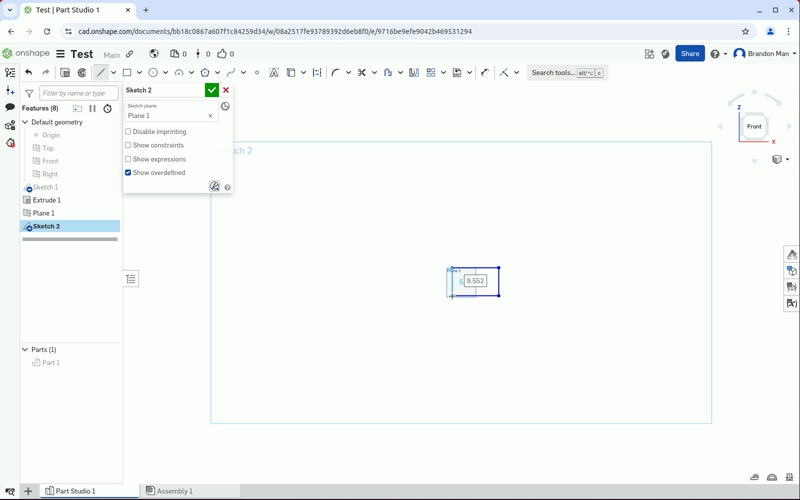
mouse_move(484, 285)
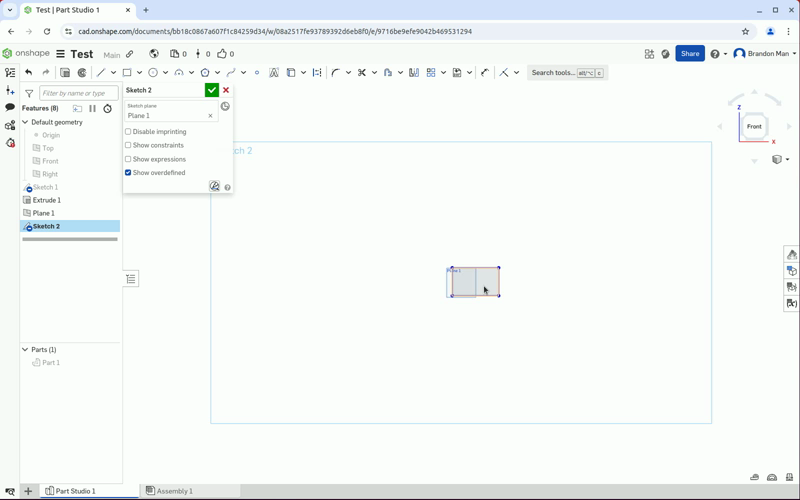
scroll(6)
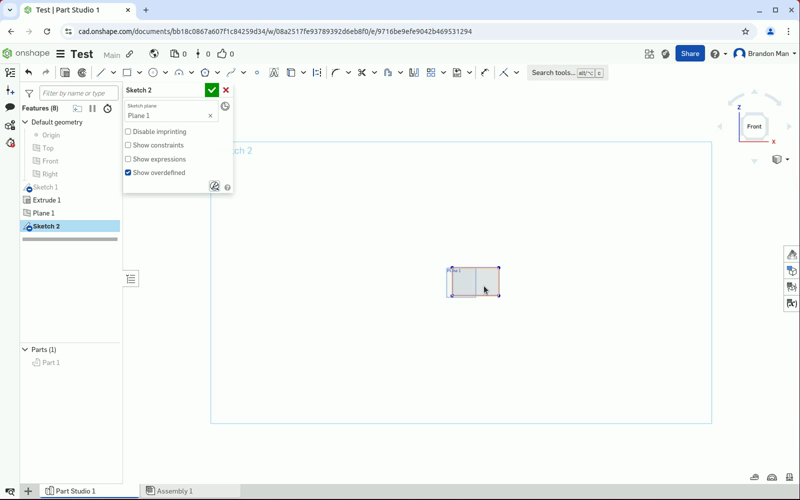
scroll(6)
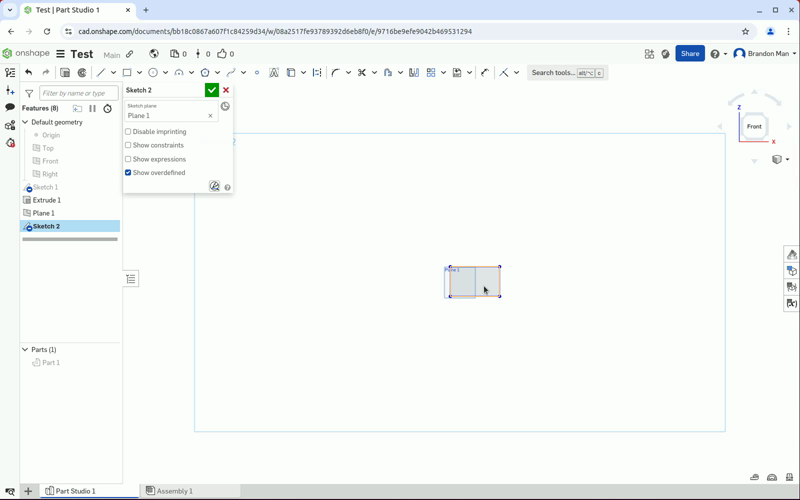
scroll(6)
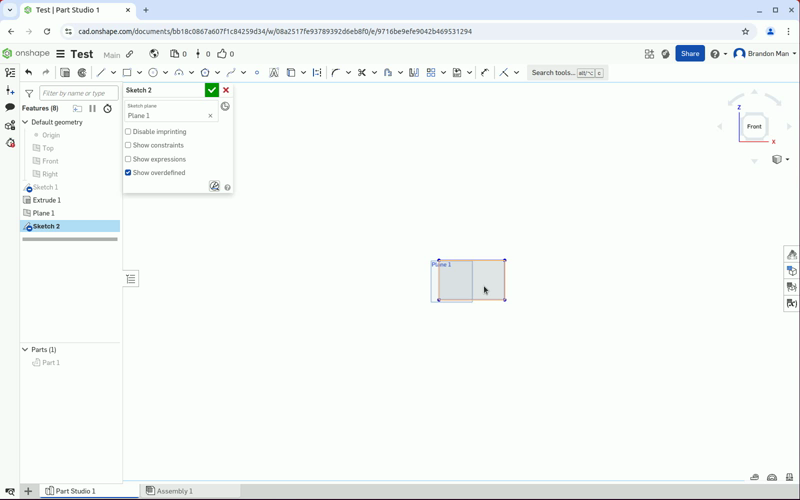
scroll(6)
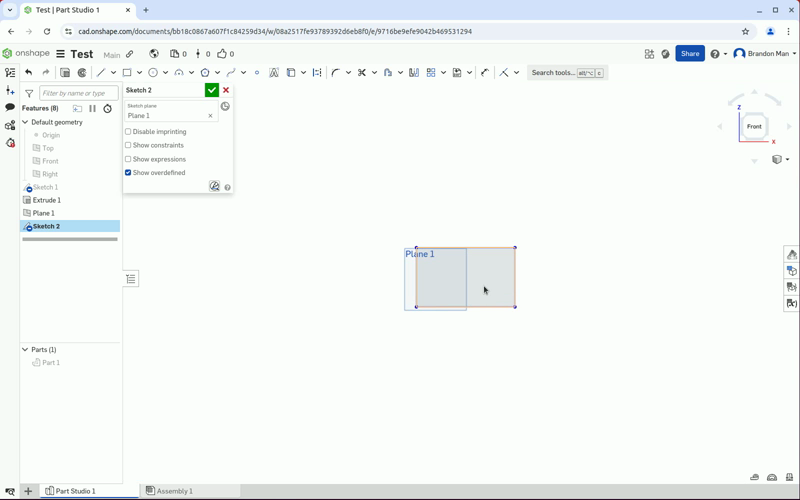
scroll(6)
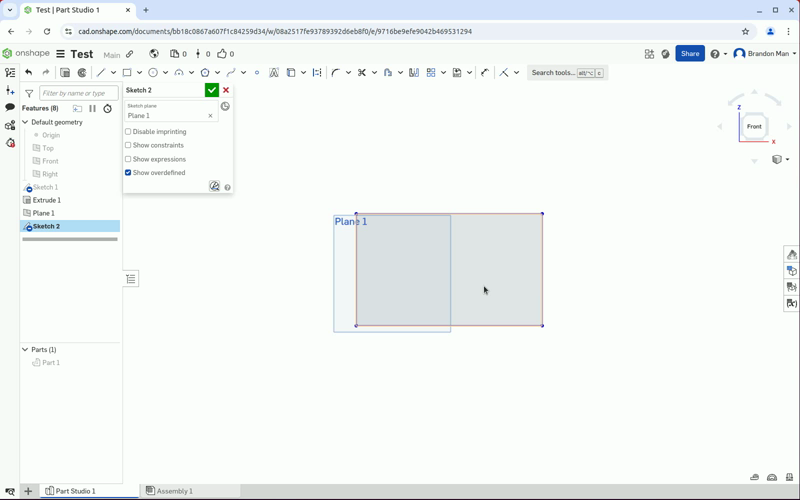
scroll(6)
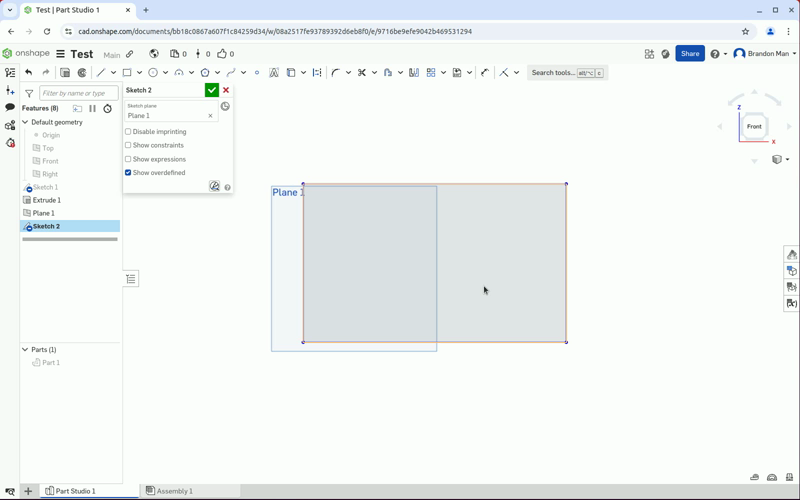
scroll(6)
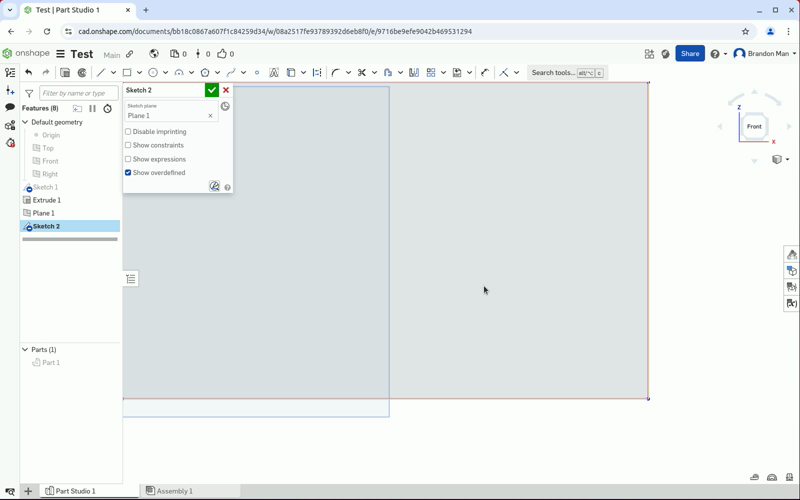
click(484, 285)
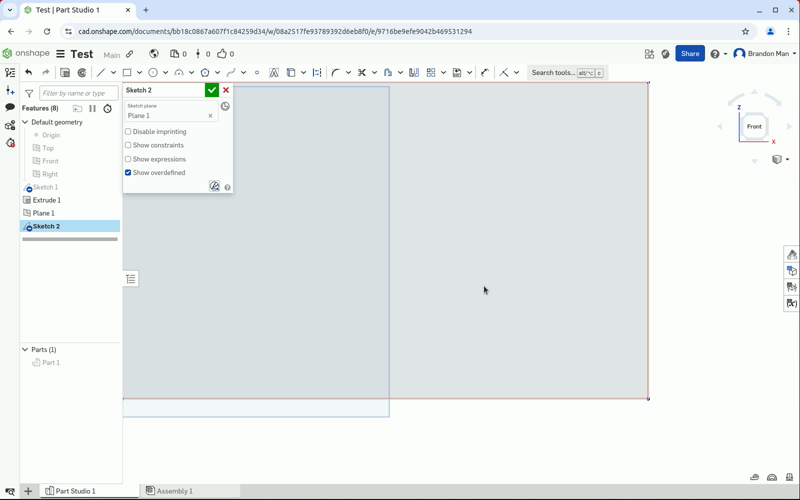
scroll(-6)
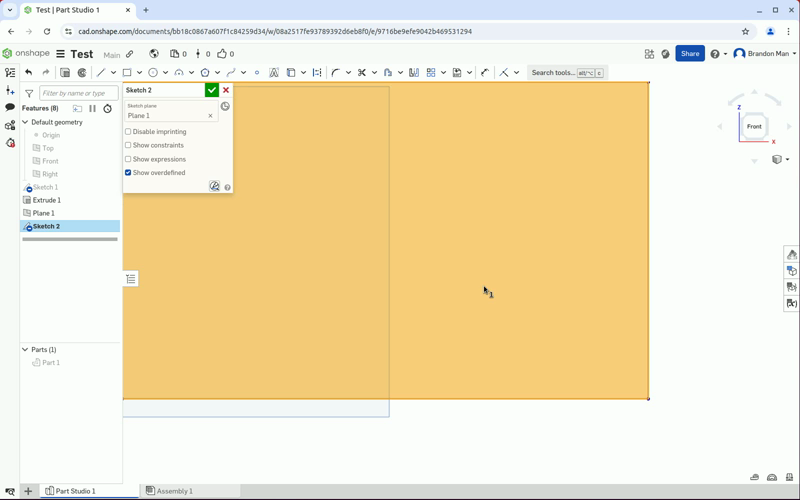
scroll(-6)
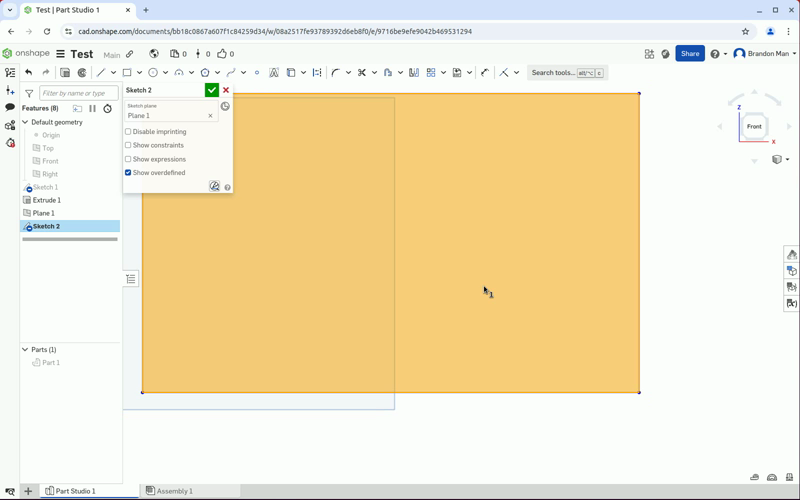
scroll(-6)
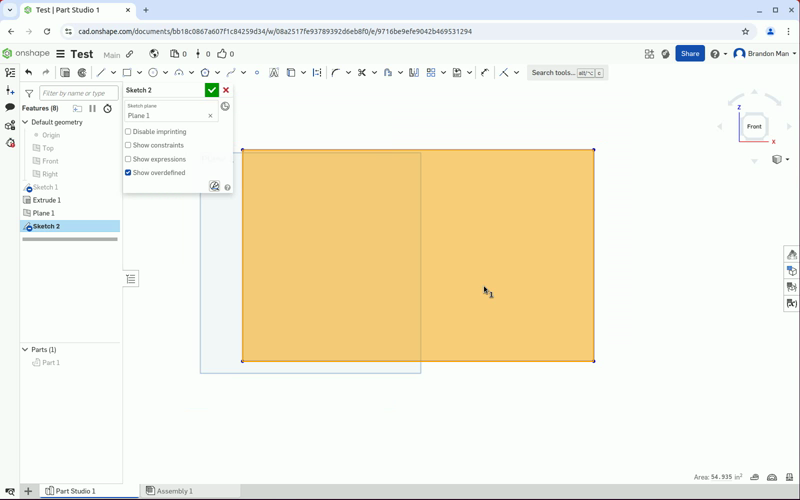
scroll(-6)
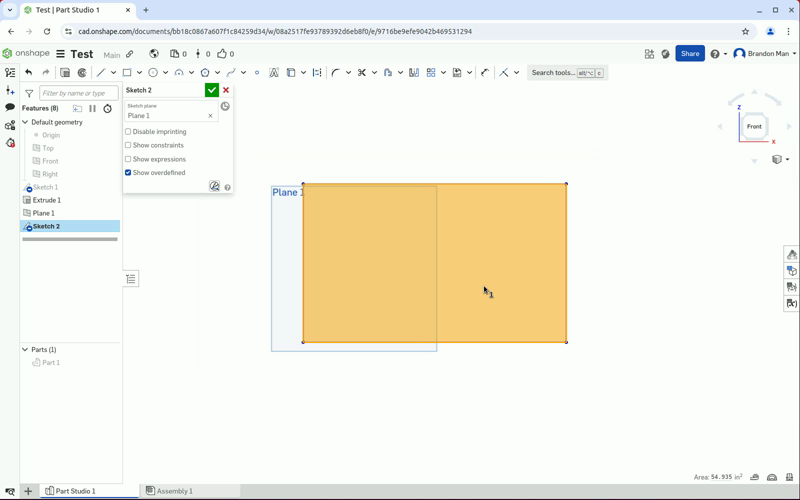
scroll(-6)
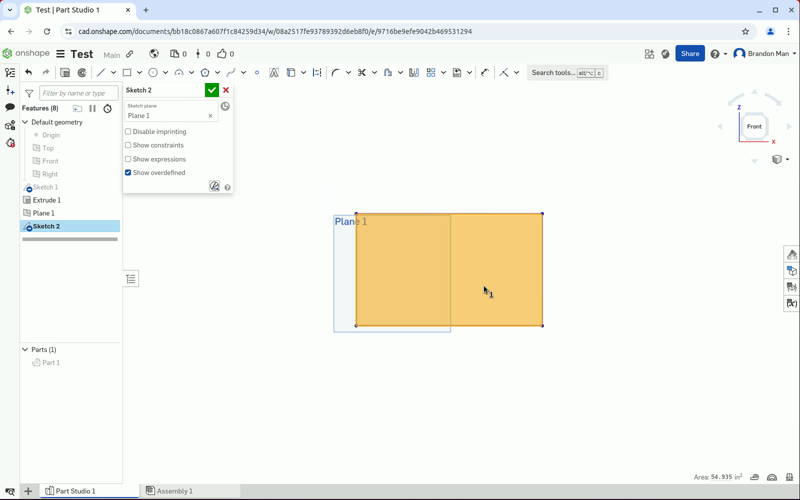
scroll(-6)
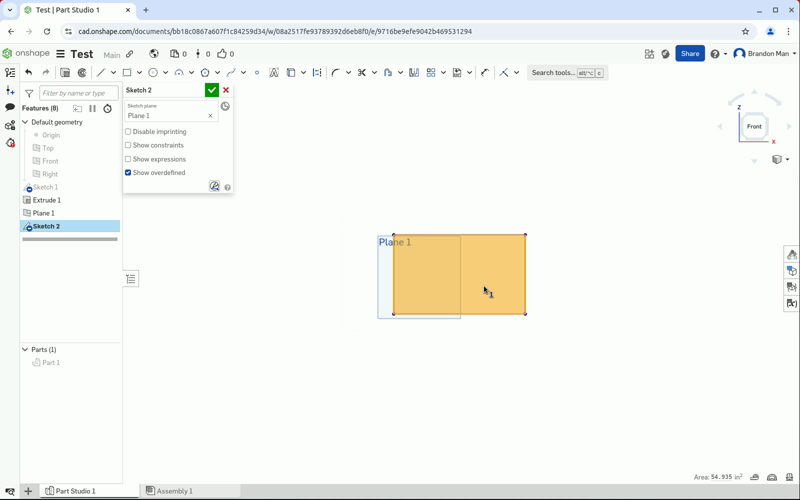
scroll(-6)
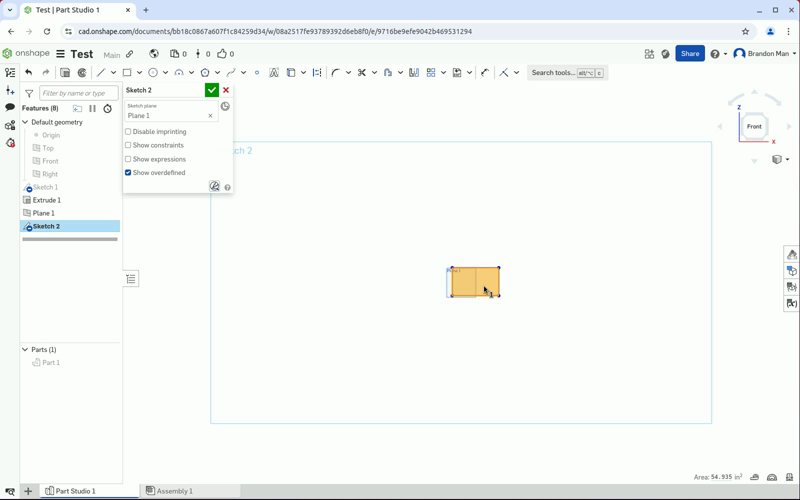
mouse_move(73, 352)
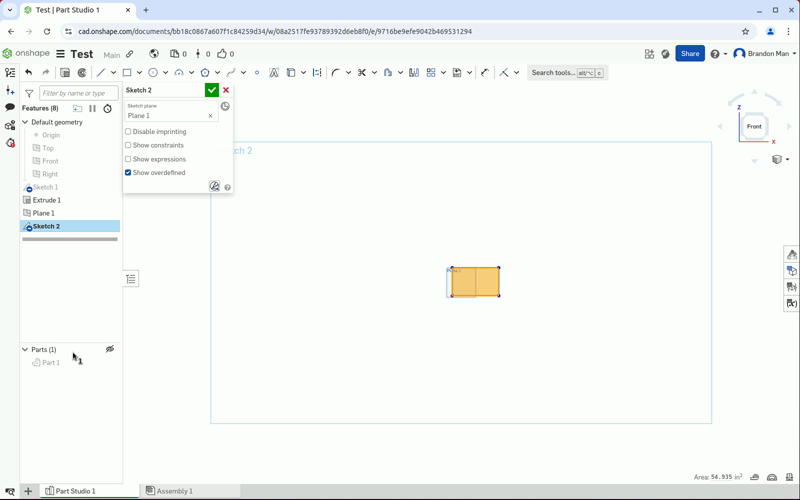
key(shift+y)
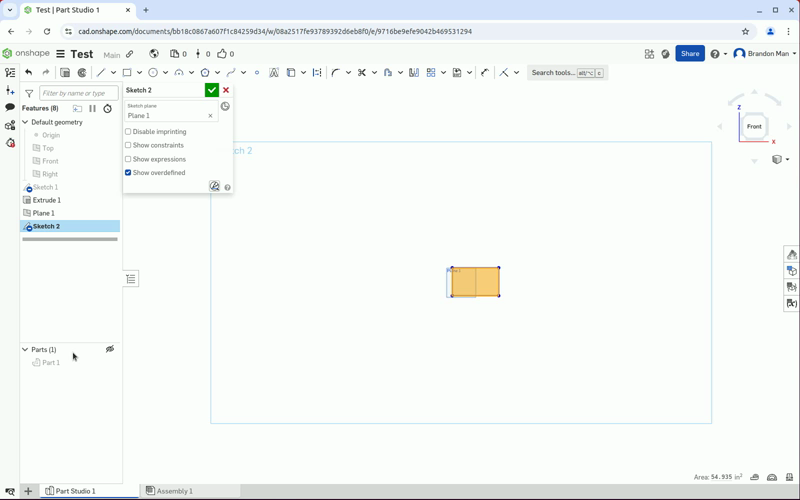
key(shift+e)
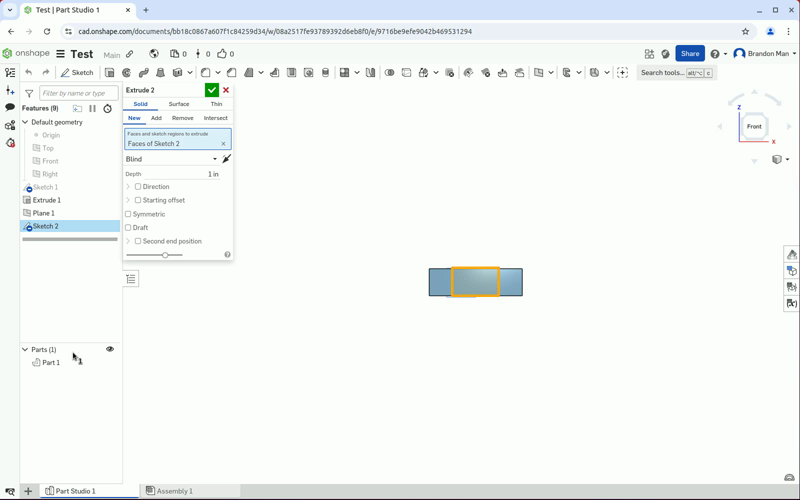
mouse_move(143, 106)
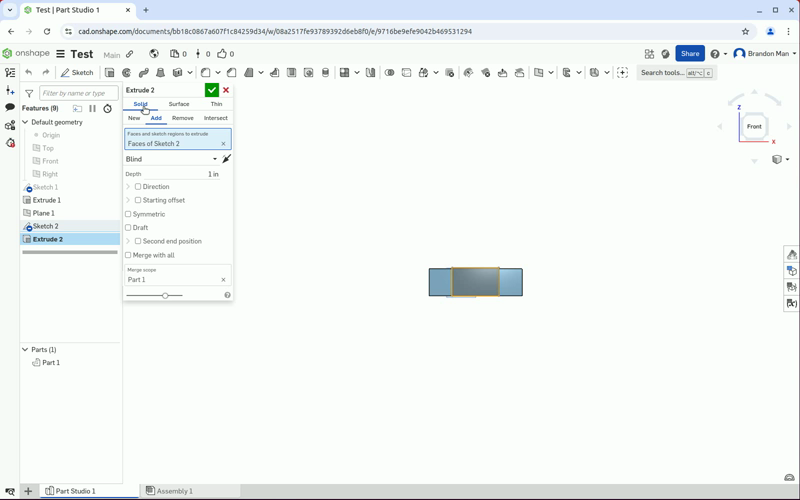
click(143, 106)
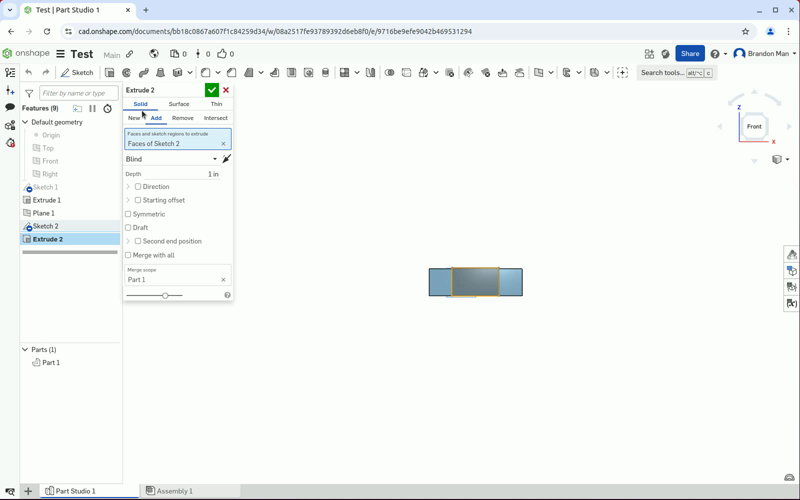
mouse_move(137, 120)
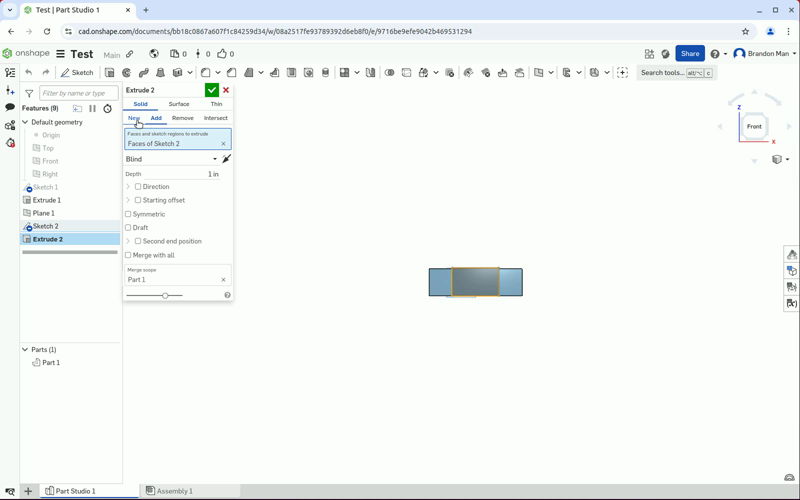
click(137, 120)
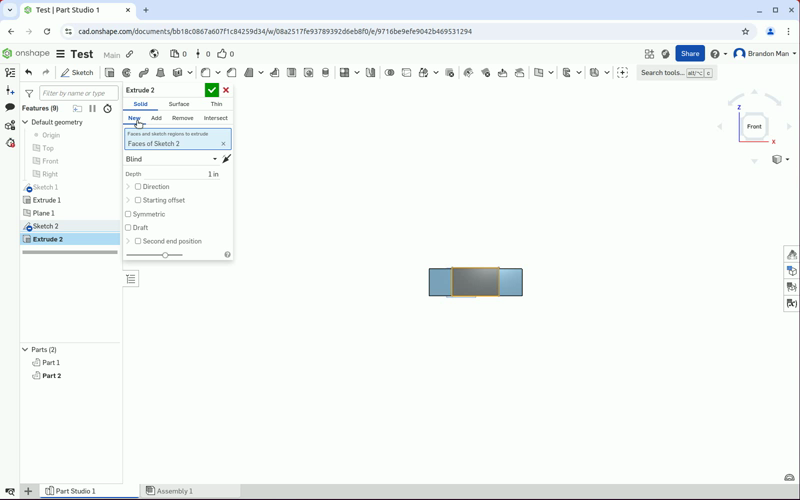
key(tab, 4)
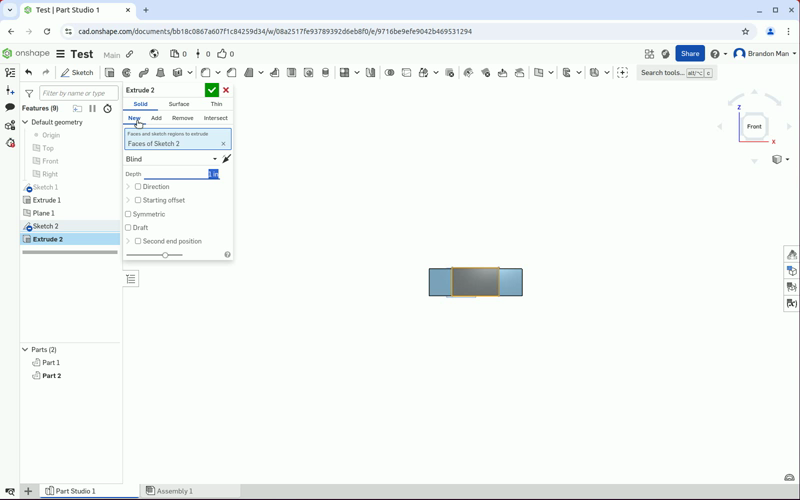
text(5.777)
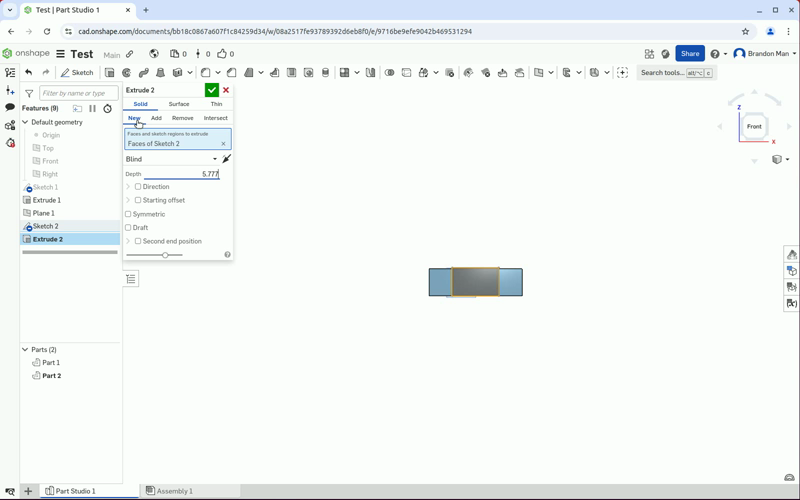
key(enter)
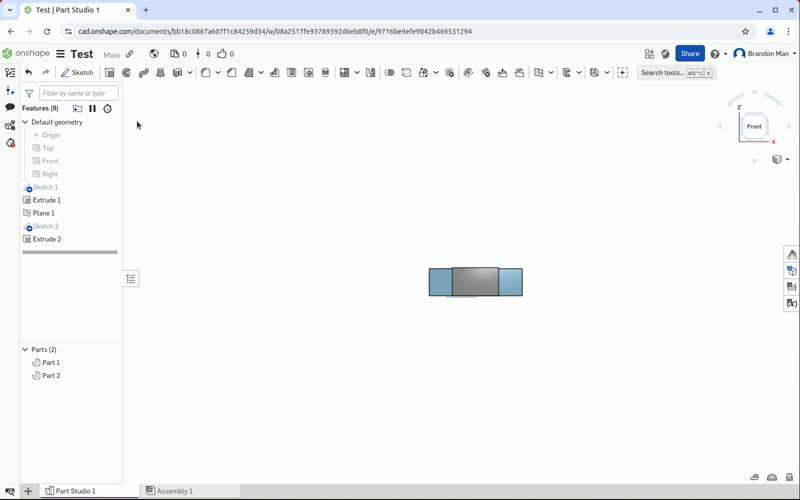
key(shift+h)
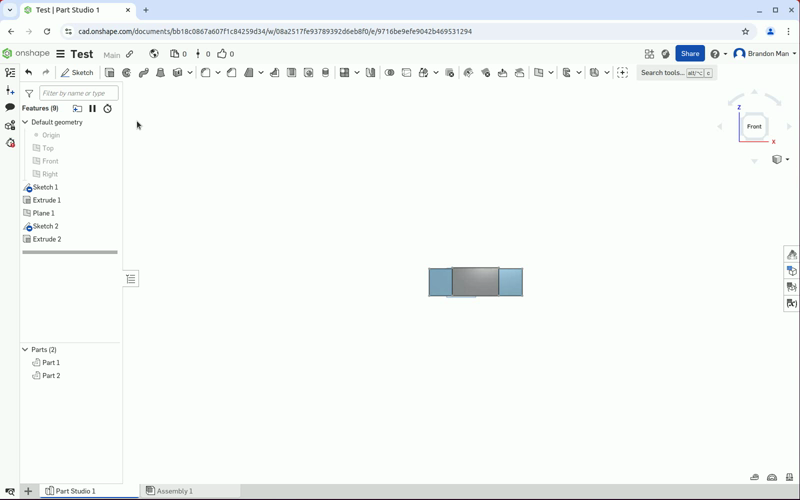
key(shift+h)
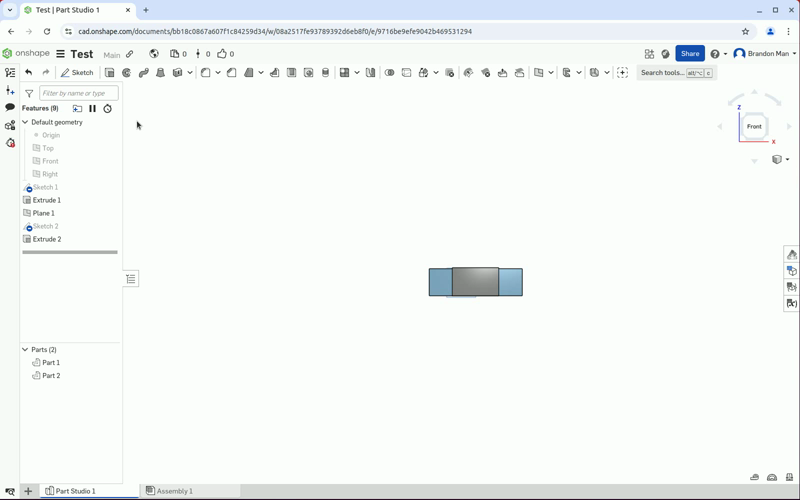
mouse_move(73, 189)
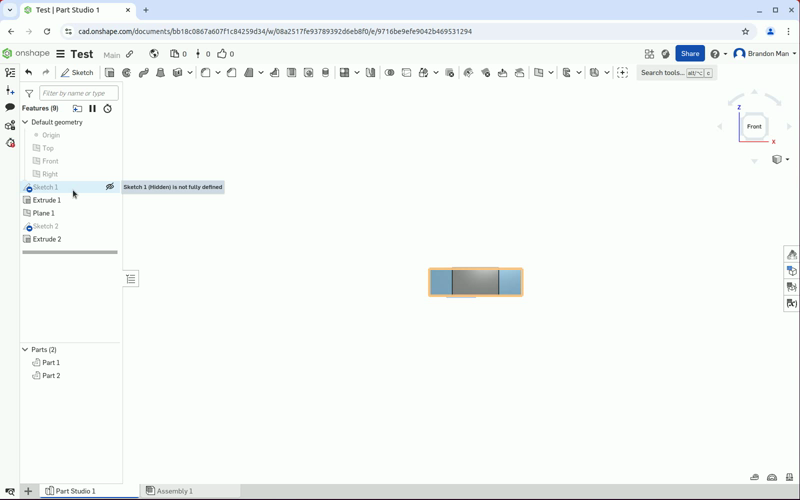
click(73, 189)
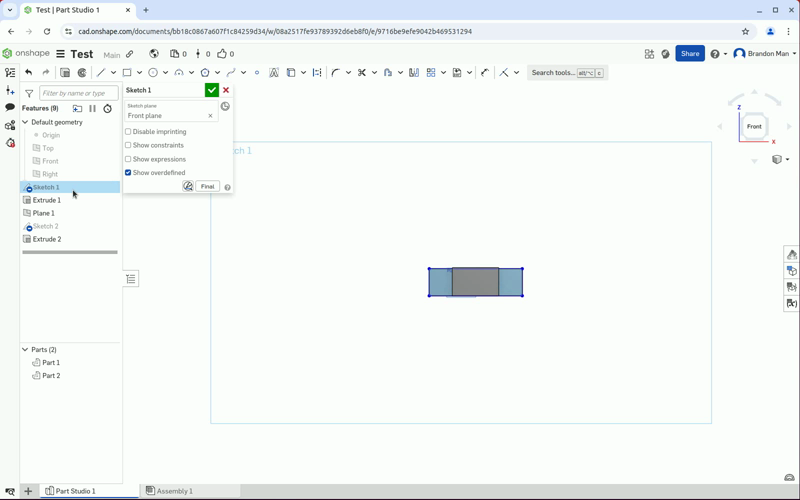
mouse_move(229, 92)
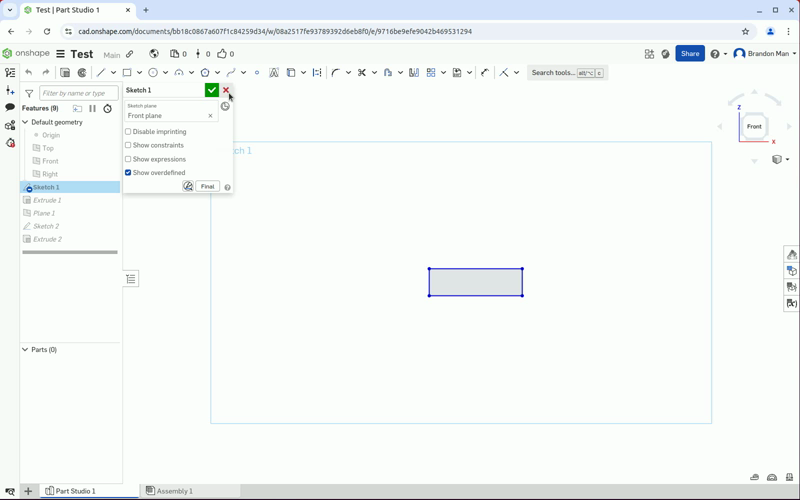
click(229, 92)
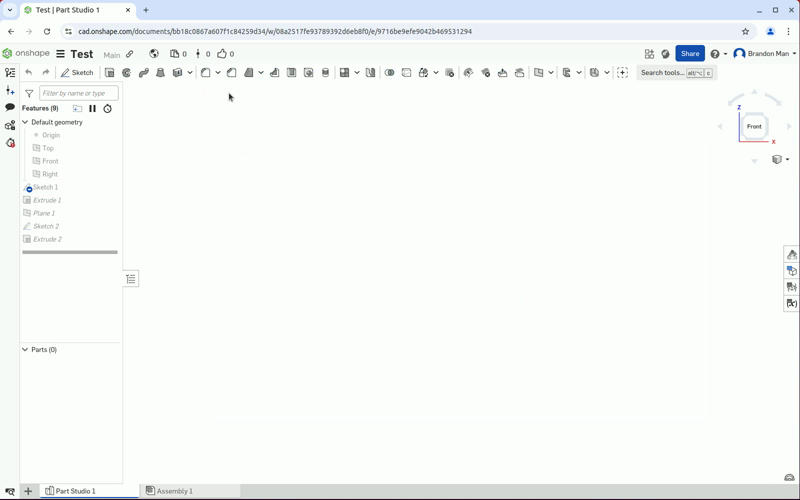
key(shift+s)
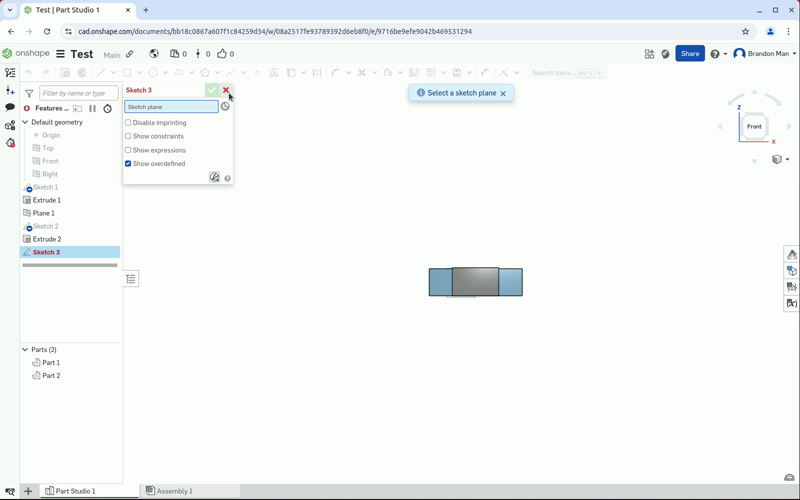
mouse_move(73, 215)
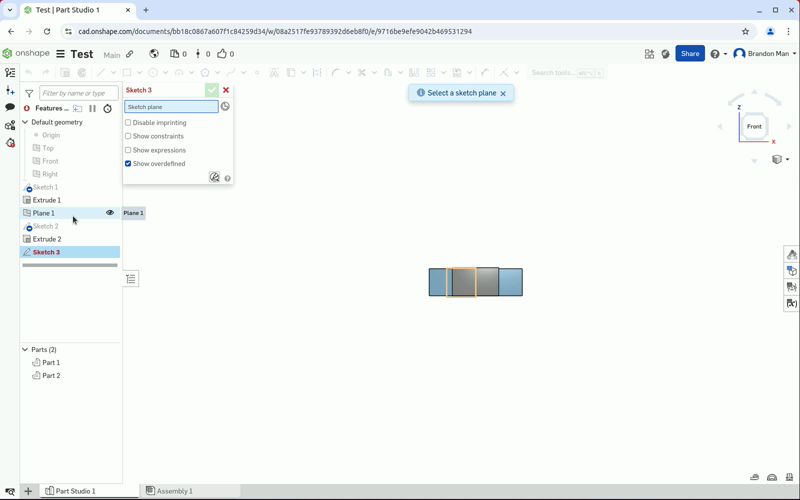
click(73, 215)
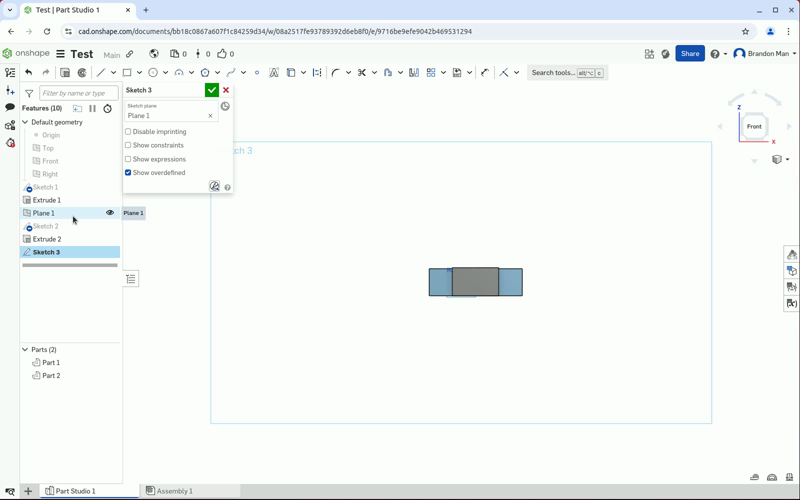
mouse_move(73, 352)
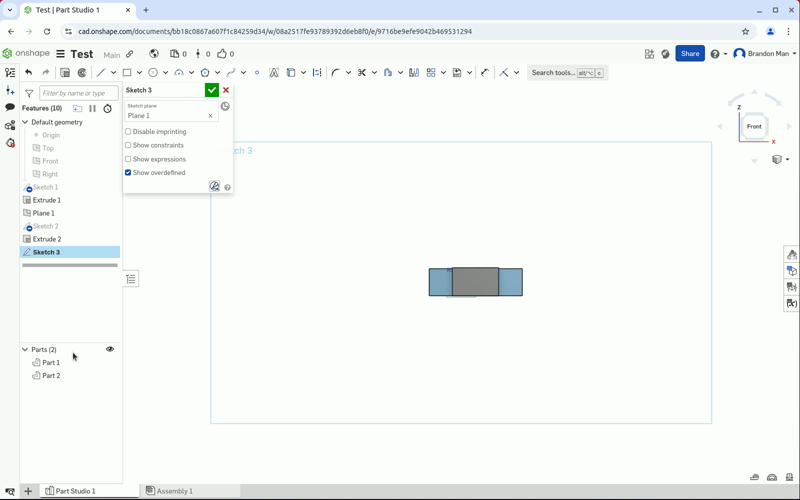
key(y)
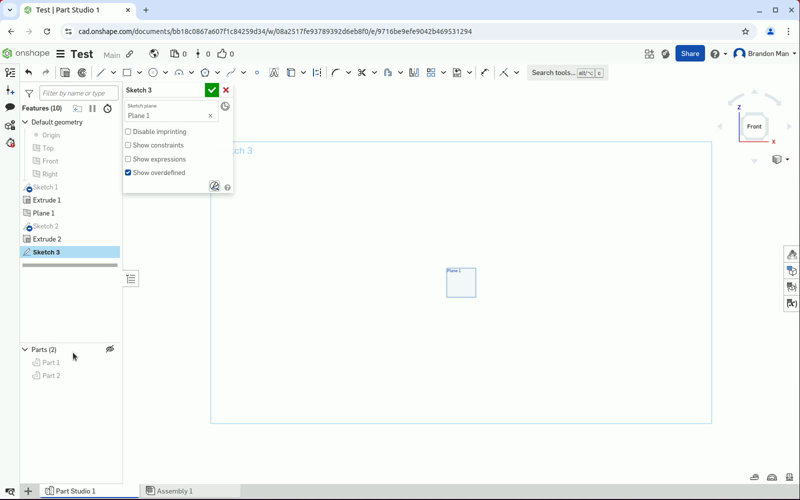
key(l)
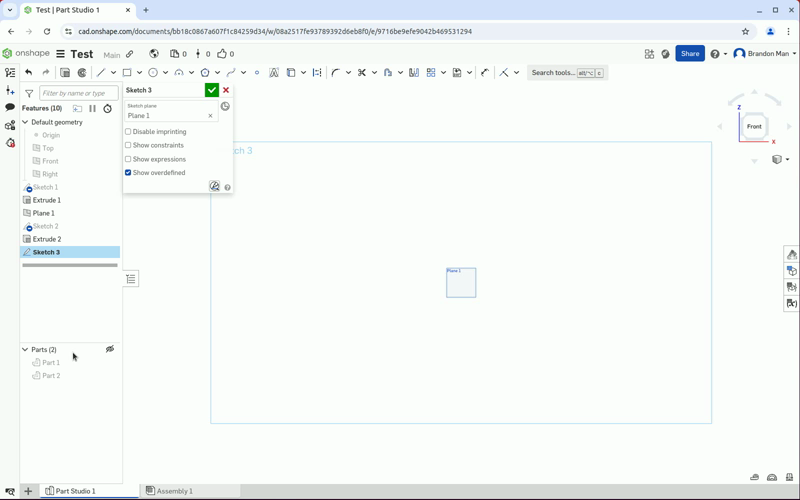
key_down(shift)
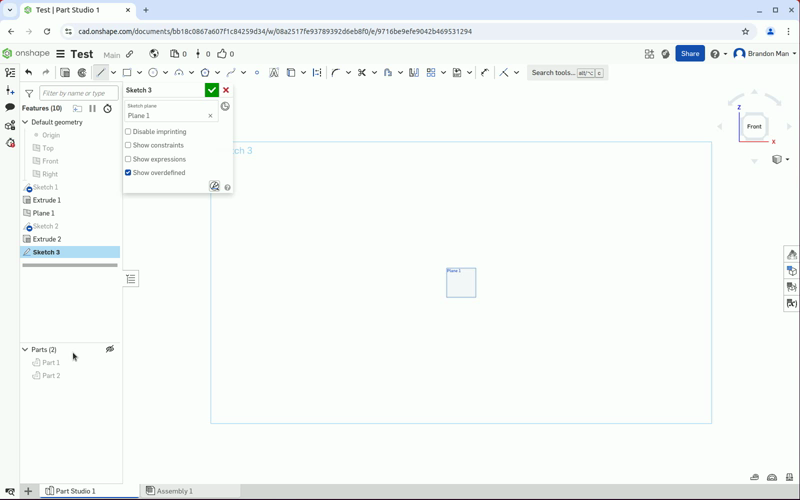
mouse_move(452, 295)
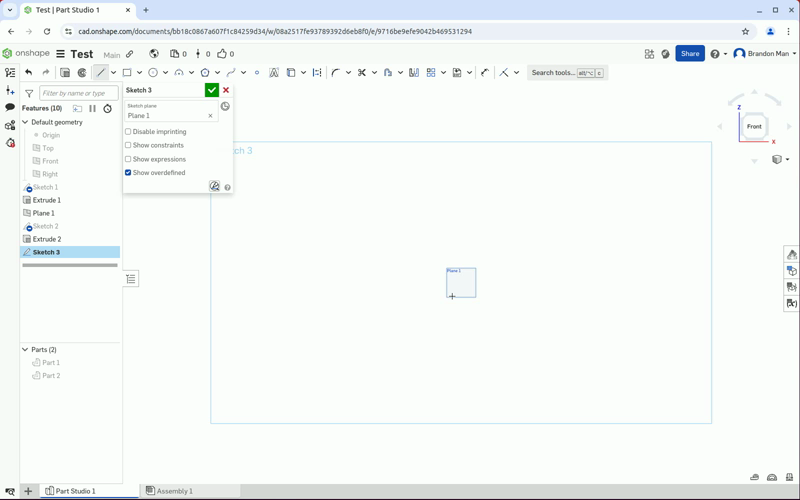
click(452, 295)
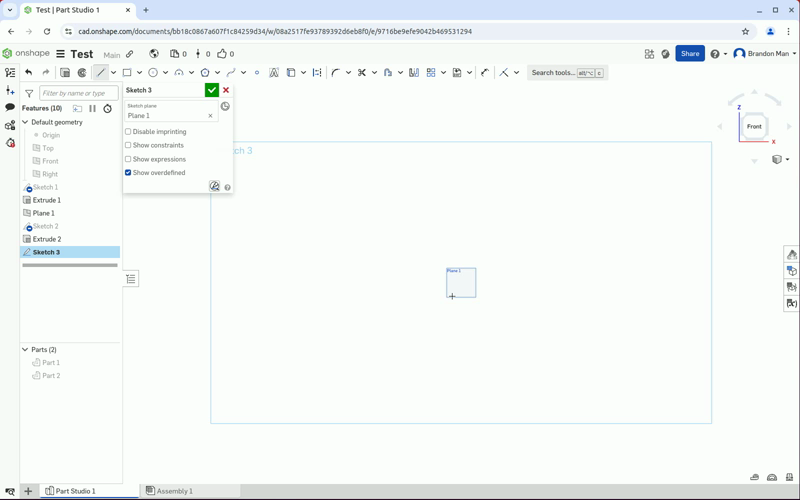
key_up(shift)
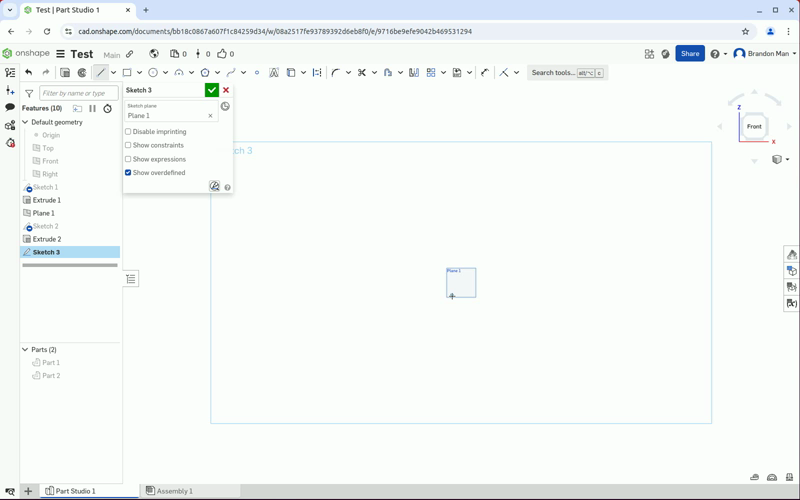
key_down(shift)
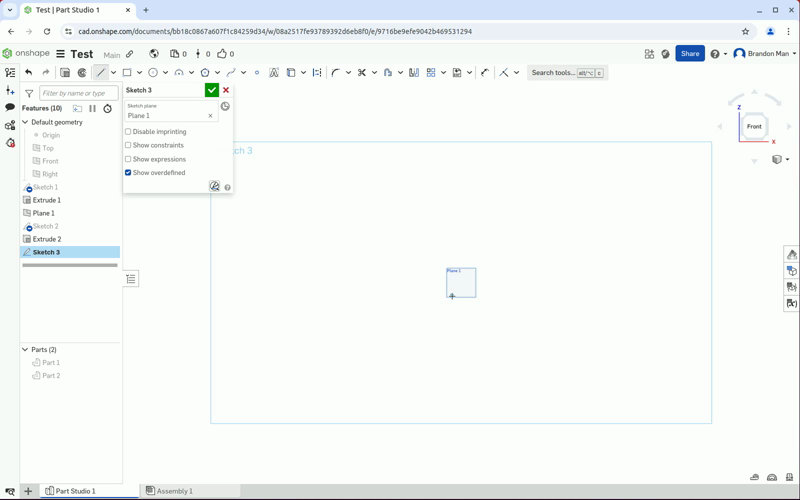
mouse_move(482, 295)
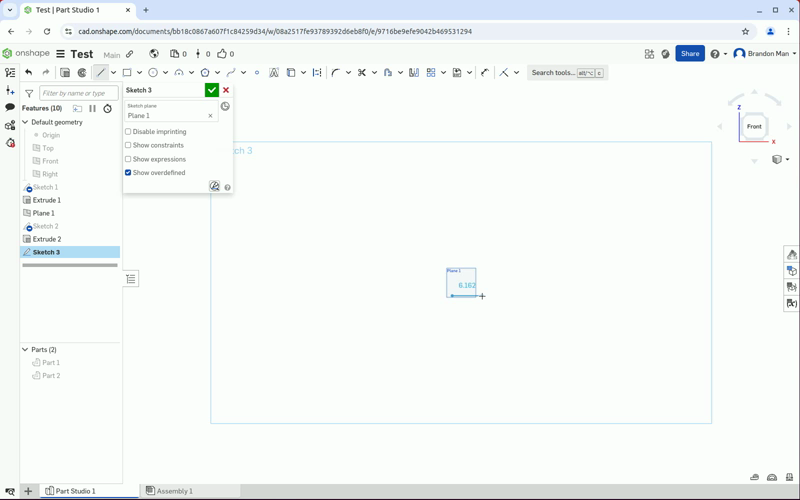
mouse_move(498, 295)
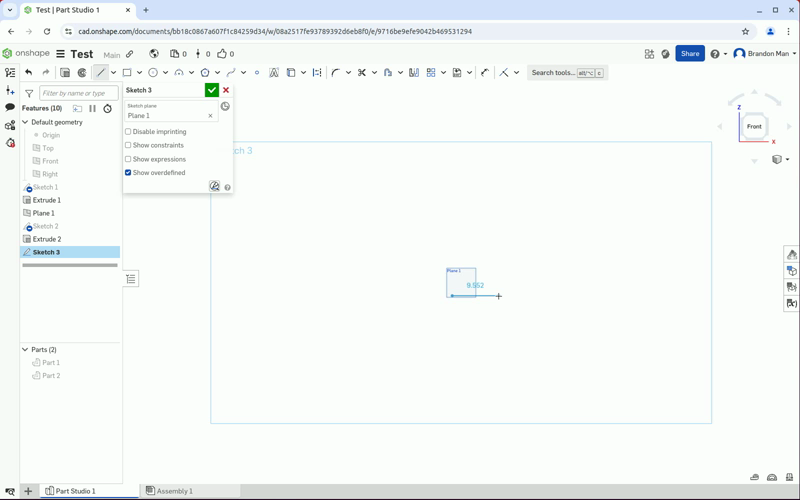
click(498, 295)
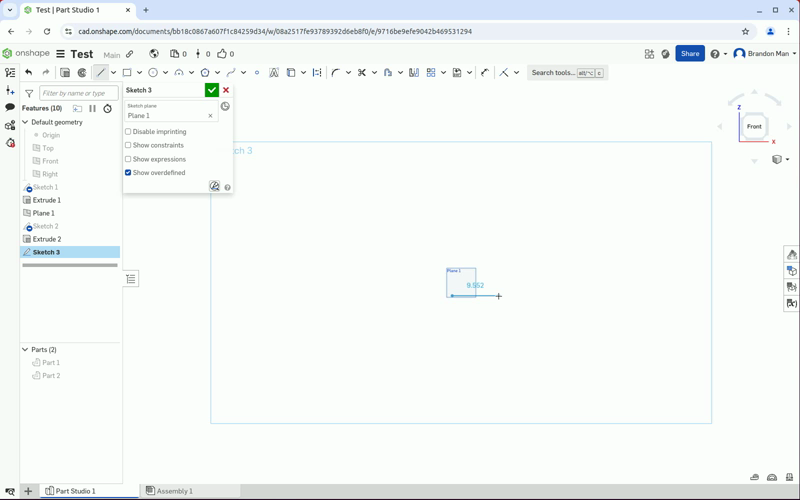
key_up(shift)
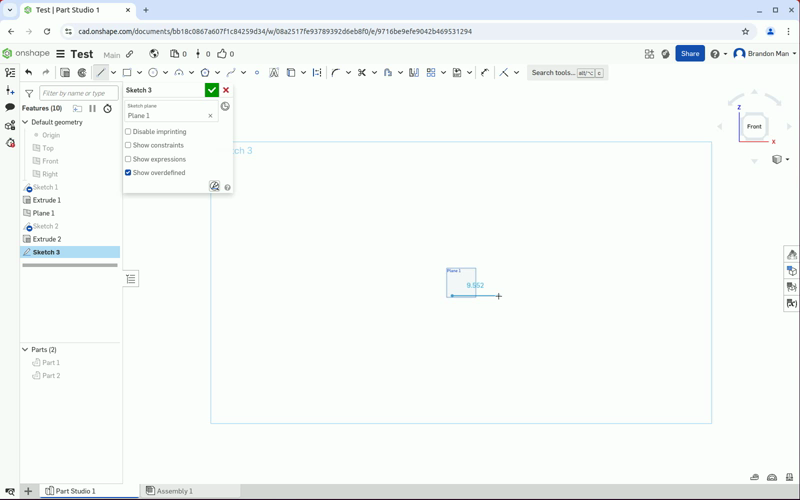
key_down(shift)
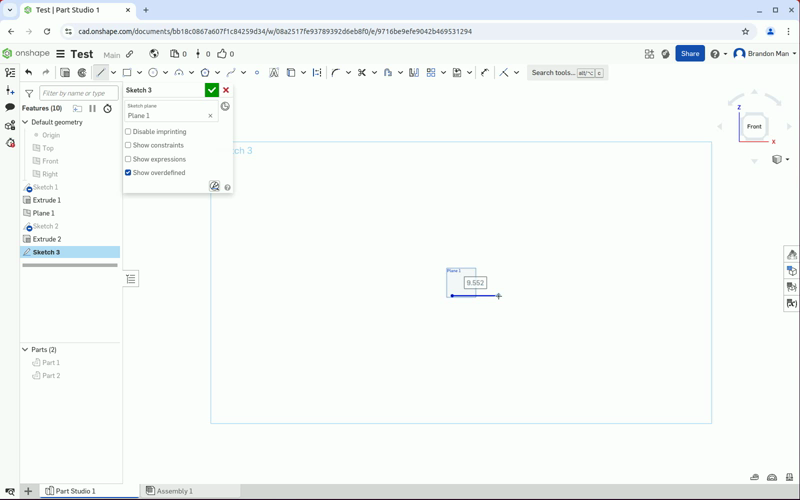
mouse_move(528, 295)
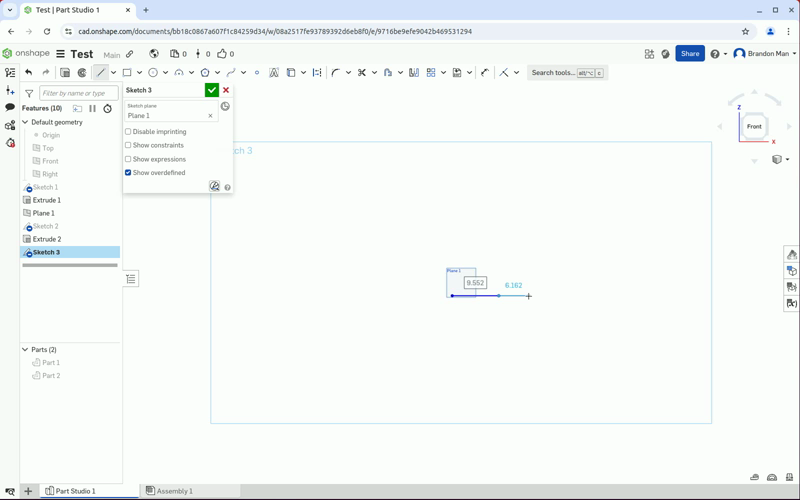
mouse_move(498, 267)
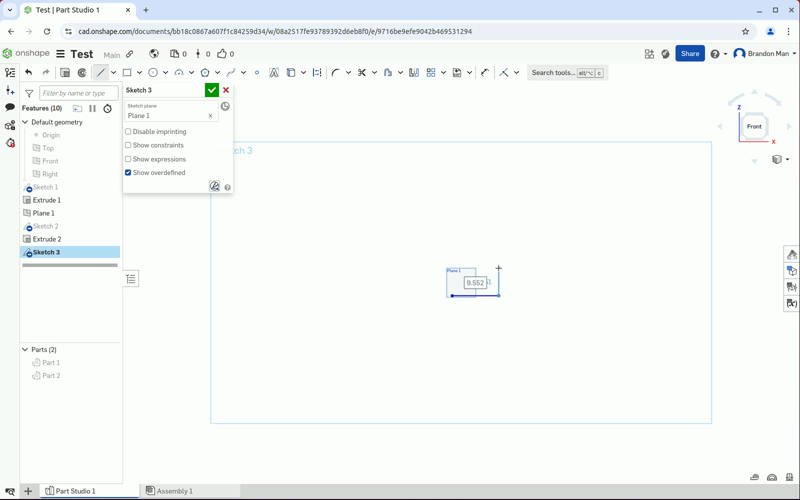
click(498, 267)
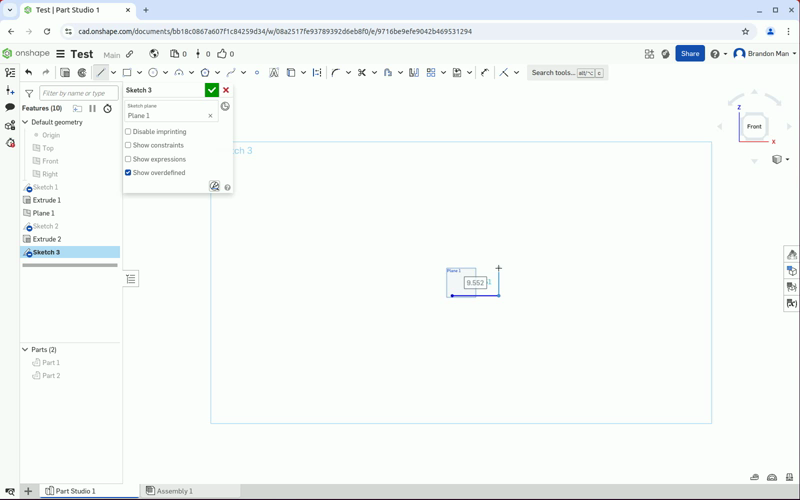
key_up(shift)
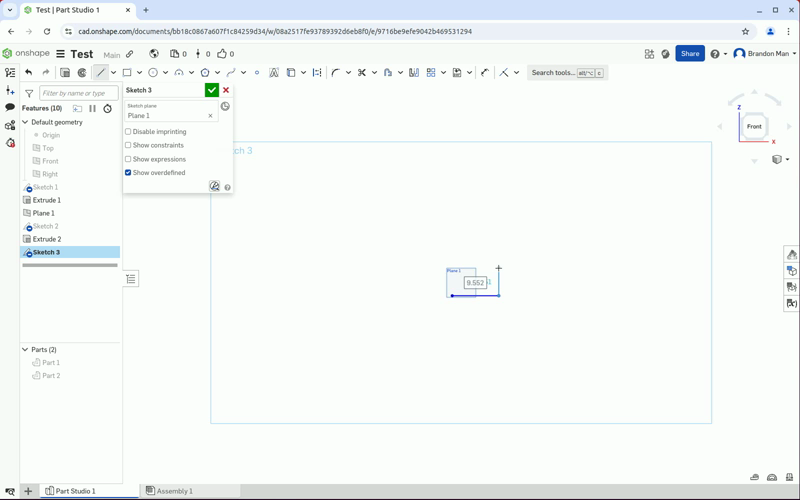
key_down(shift)
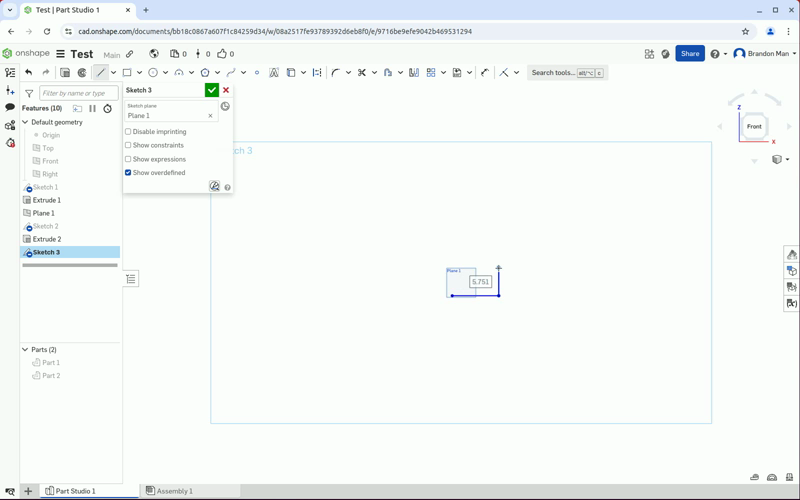
mouse_move(528, 267)
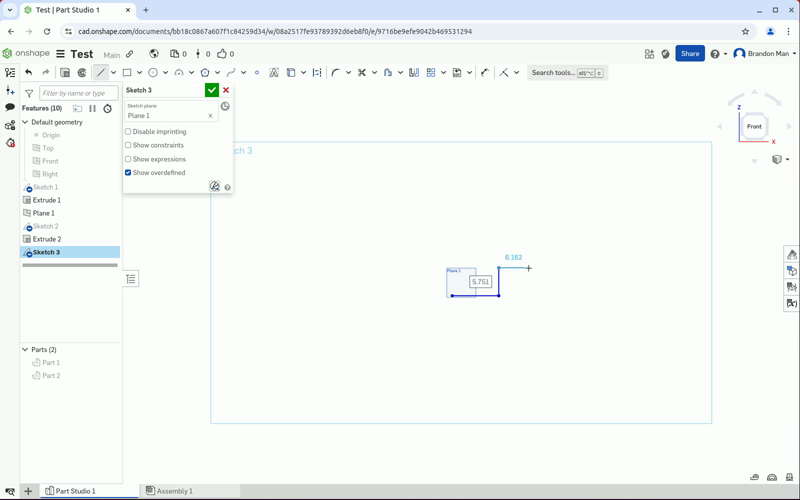
mouse_move(452, 267)
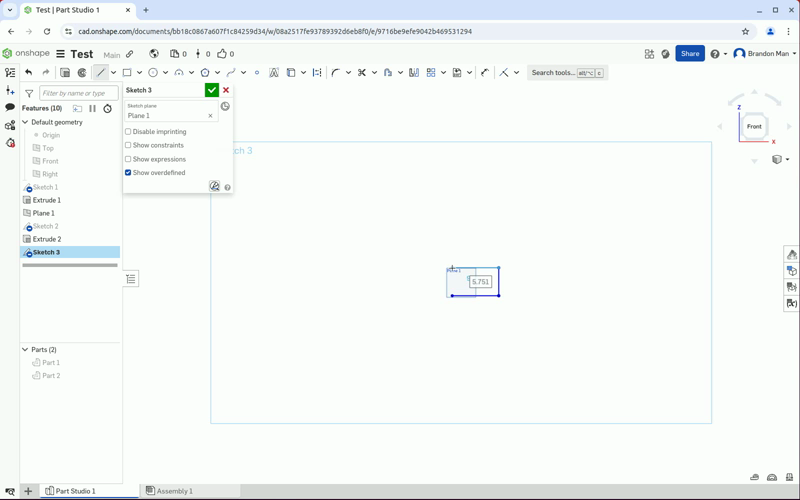
click(452, 267)
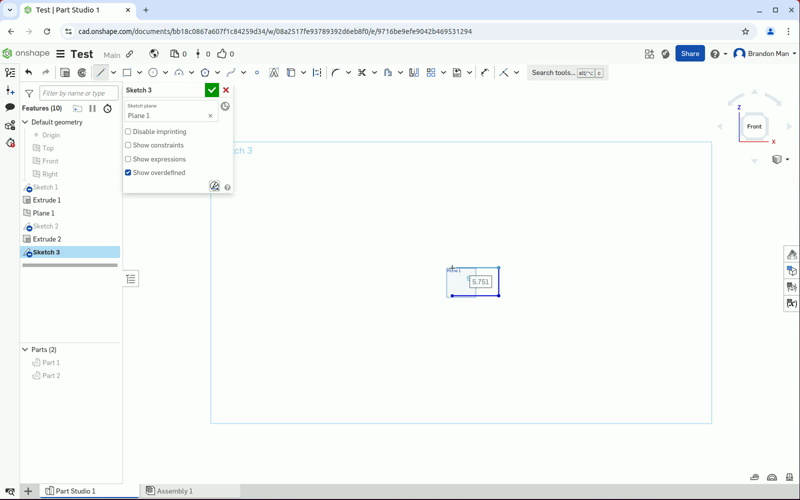
key_up(shift)
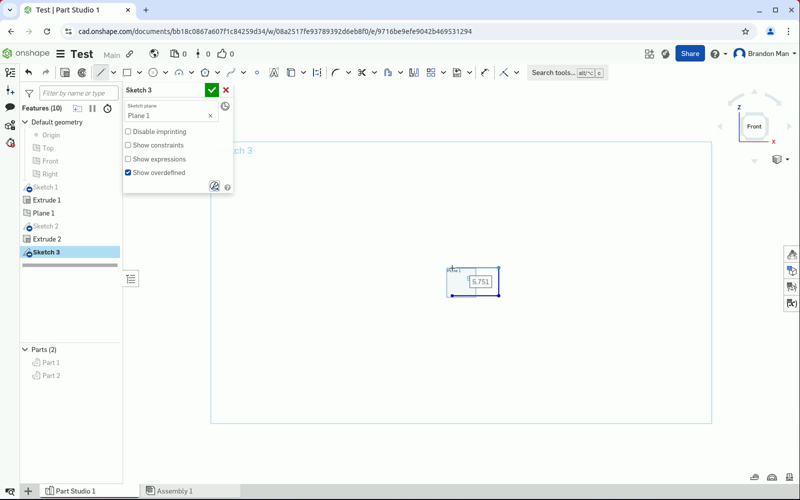
mouse_move(482, 267)
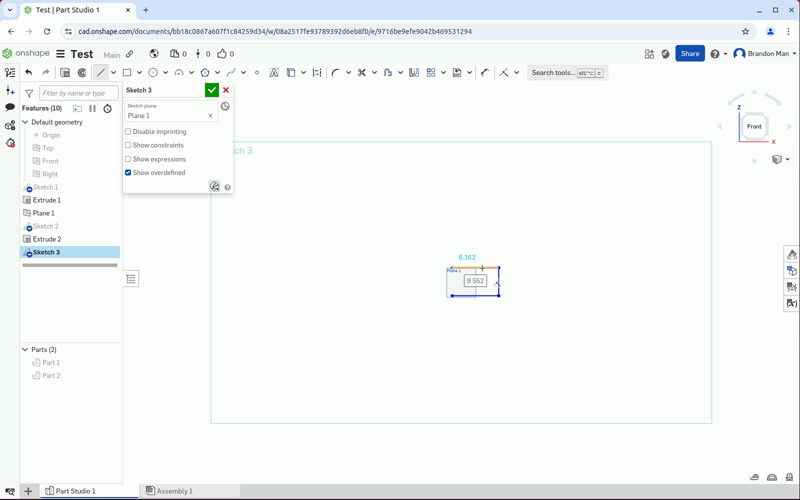
key_down(shift)
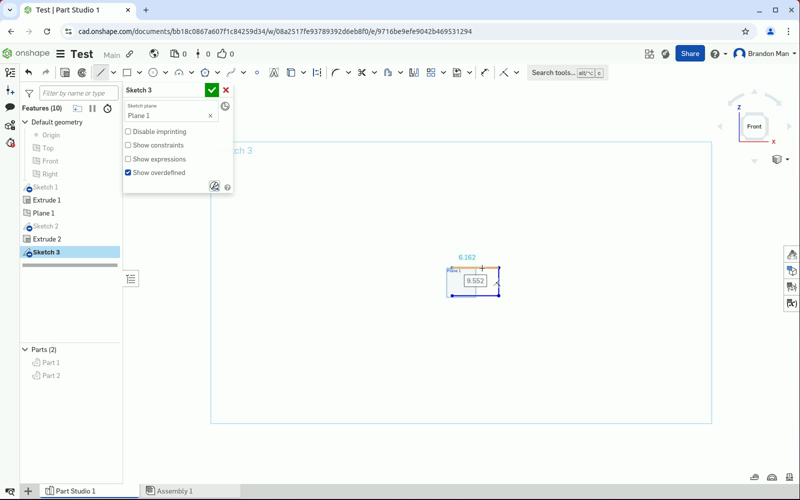
mouse_move(452, 295)
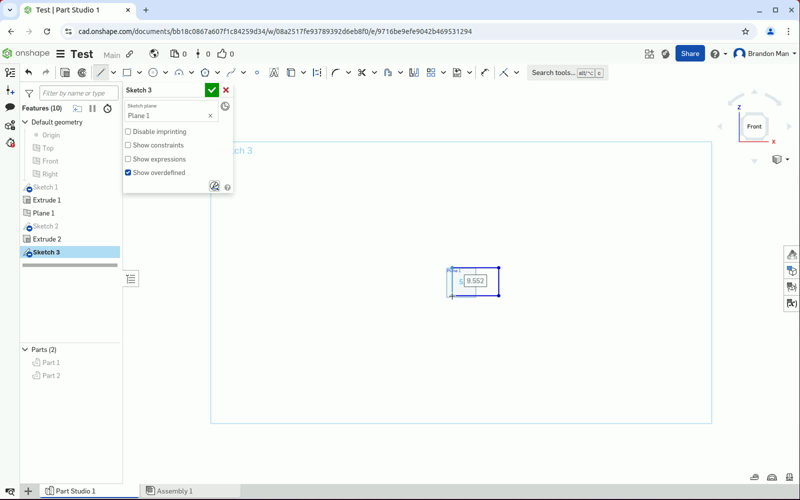
key_up(shift)
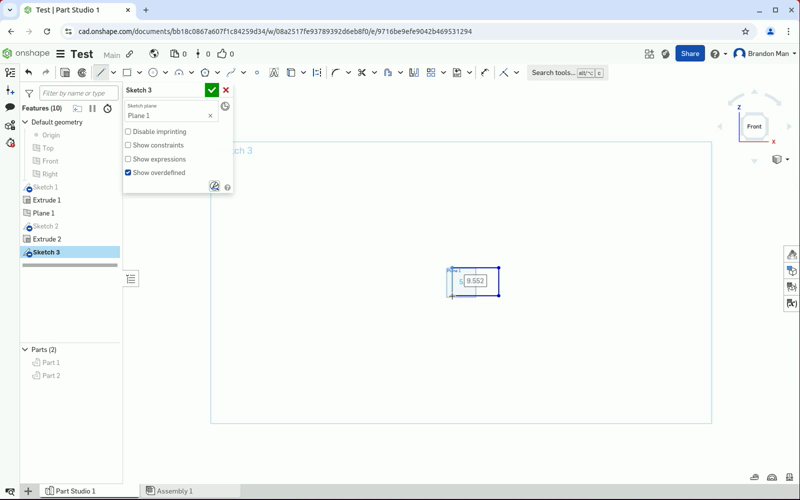
click(452, 295)
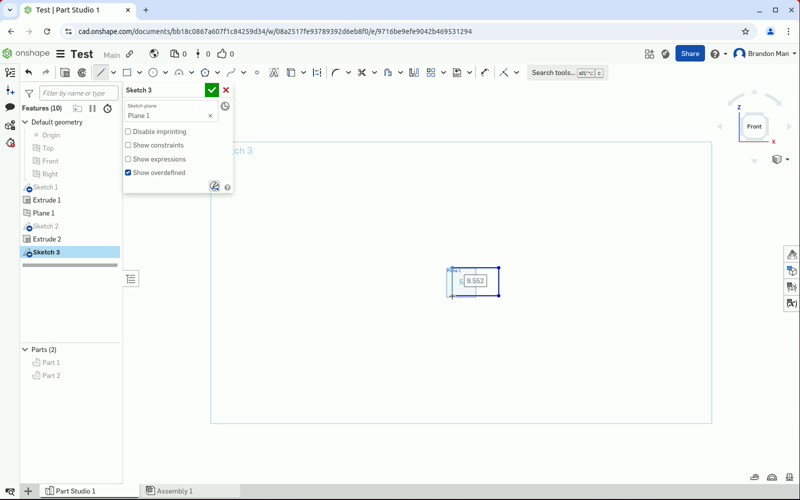
key(esc)
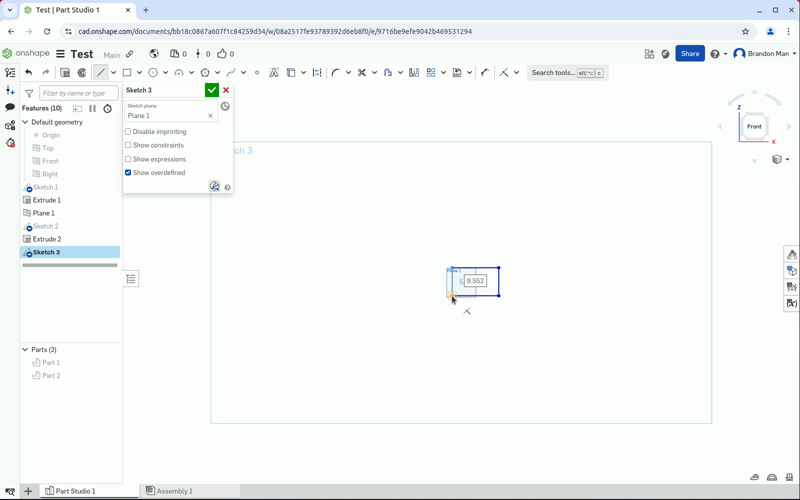
mouse_move(482, 290)
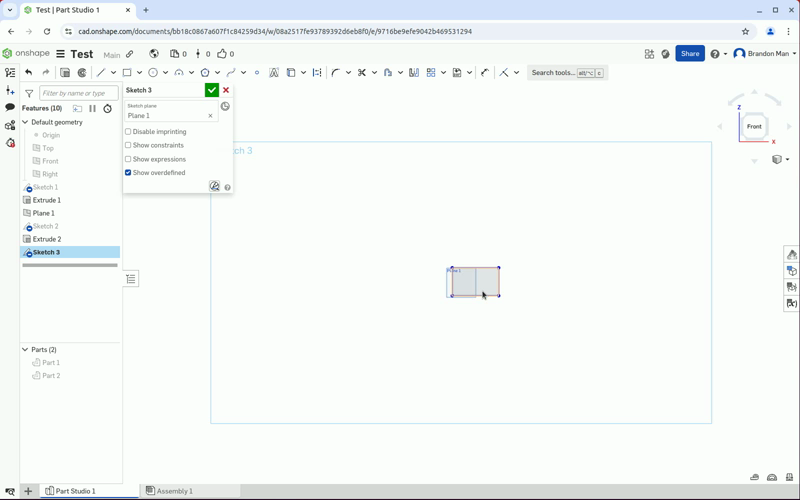
scroll(6)
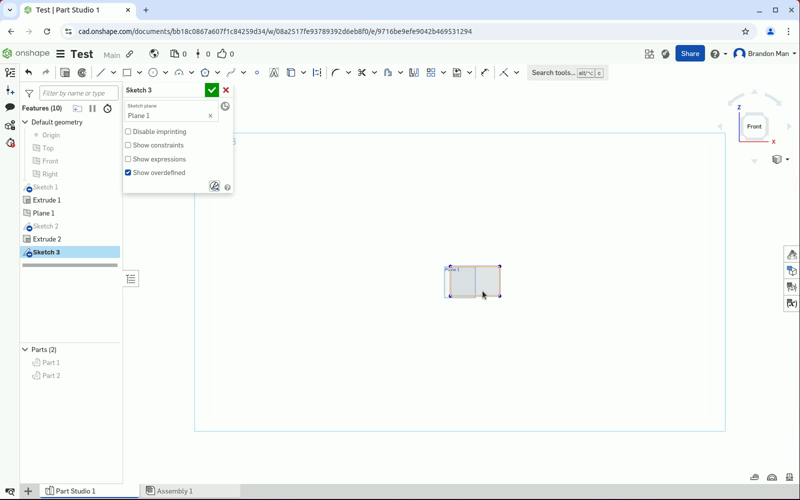
scroll(6)
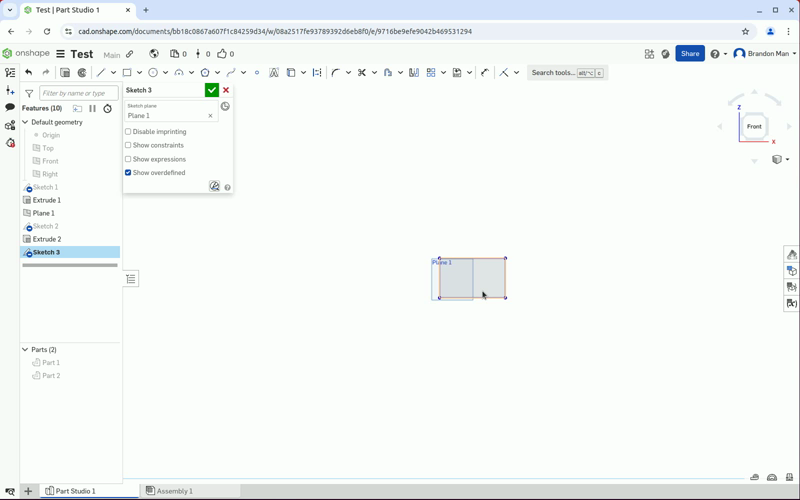
scroll(6)
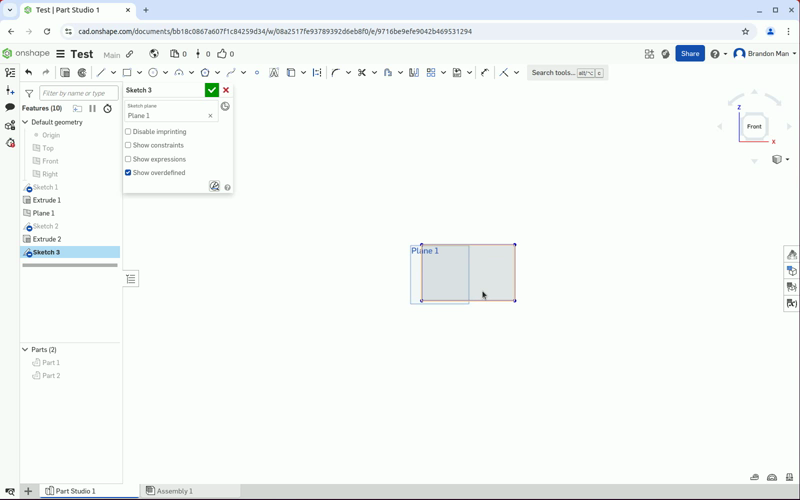
scroll(6)
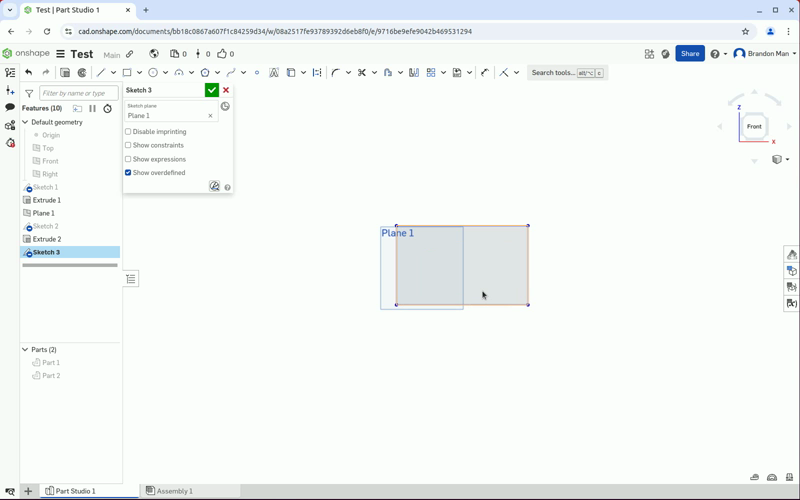
scroll(6)
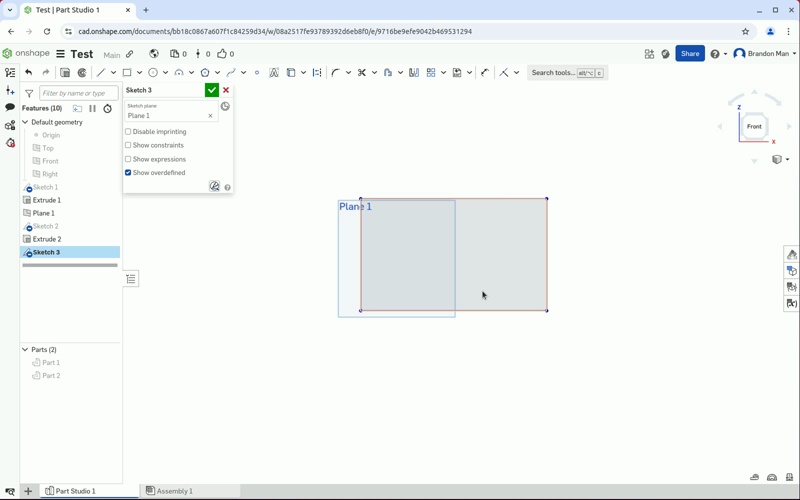
scroll(6)
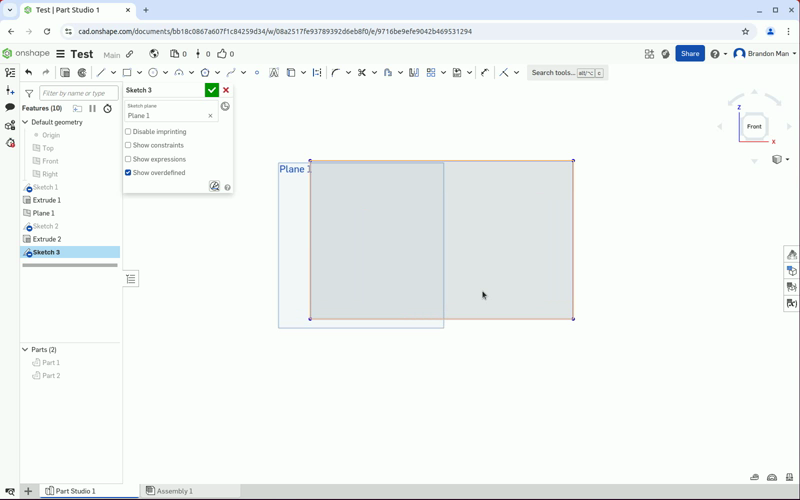
scroll(6)
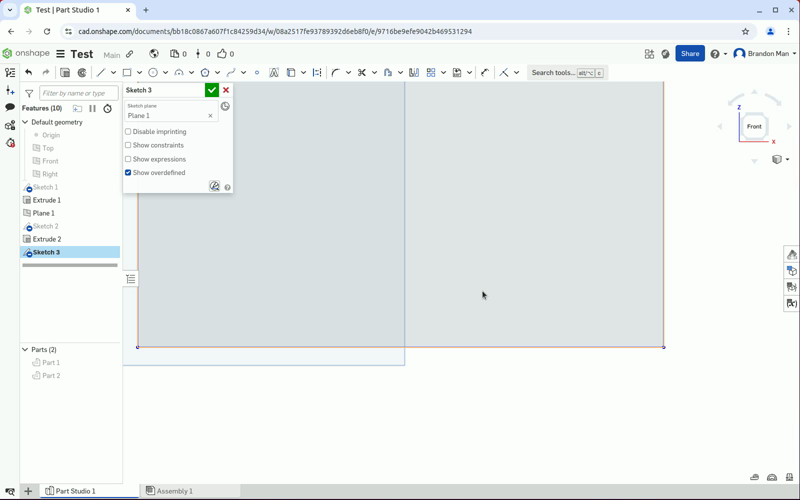
click(482, 290)
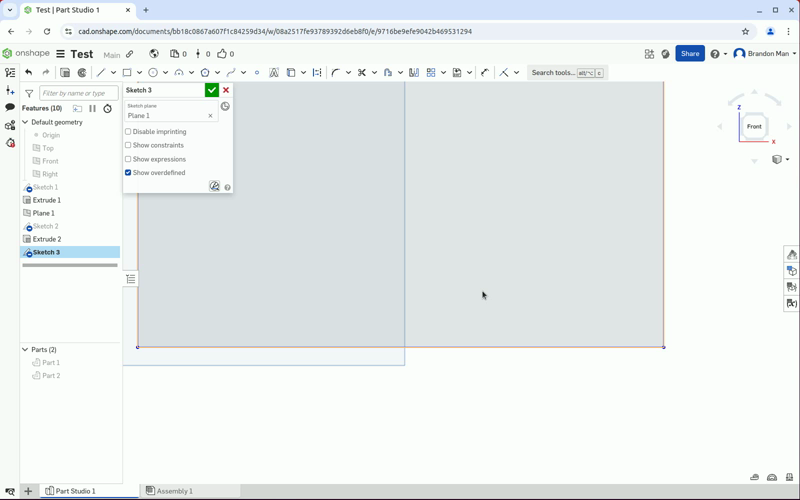
scroll(-6)
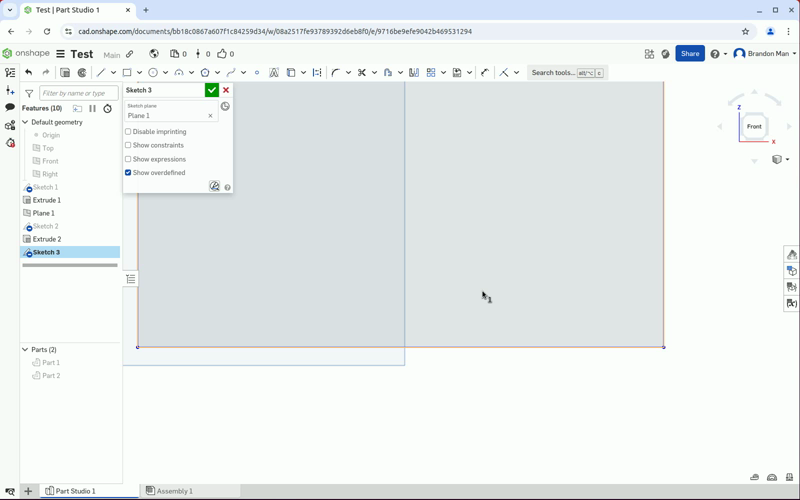
scroll(-6)
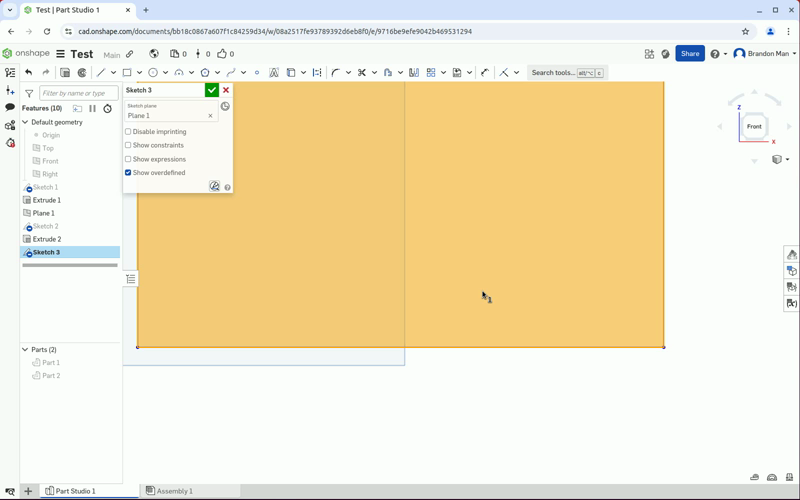
scroll(-6)
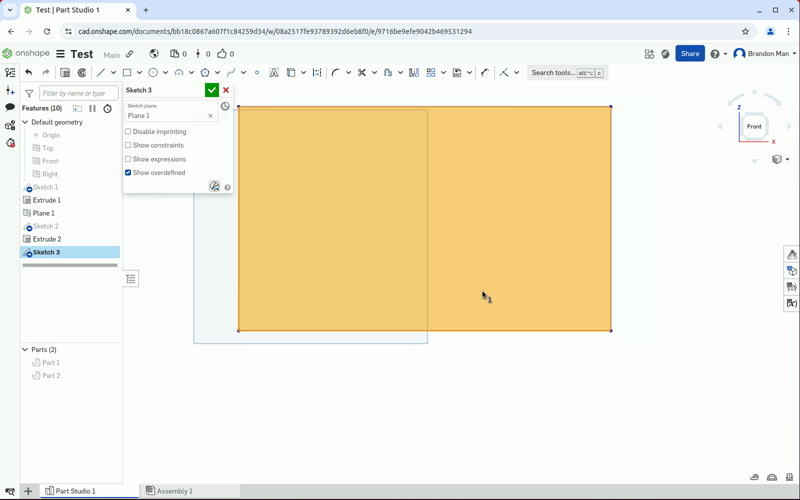
scroll(-6)
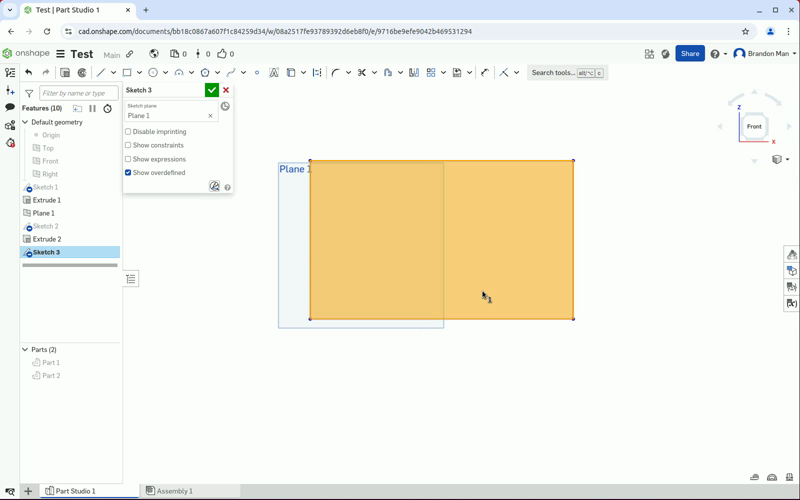
scroll(-6)
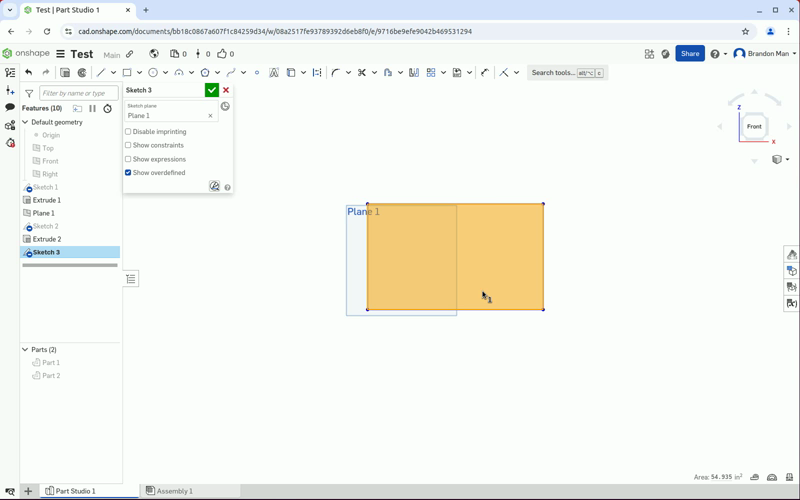
scroll(-6)
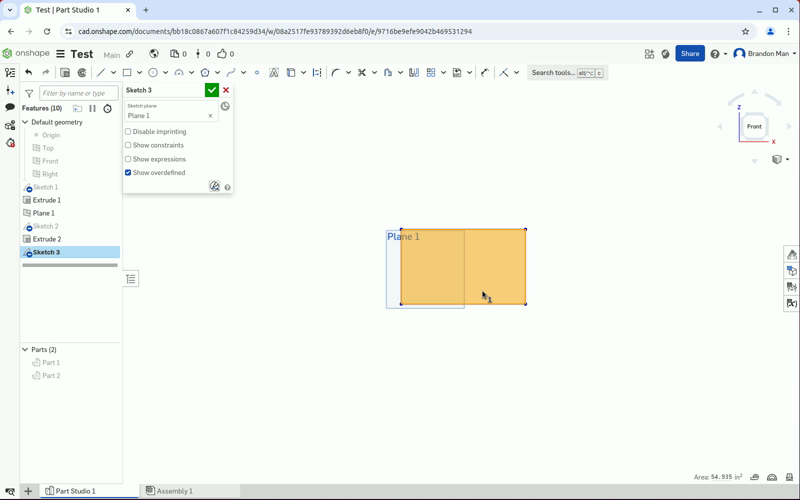
scroll(-6)
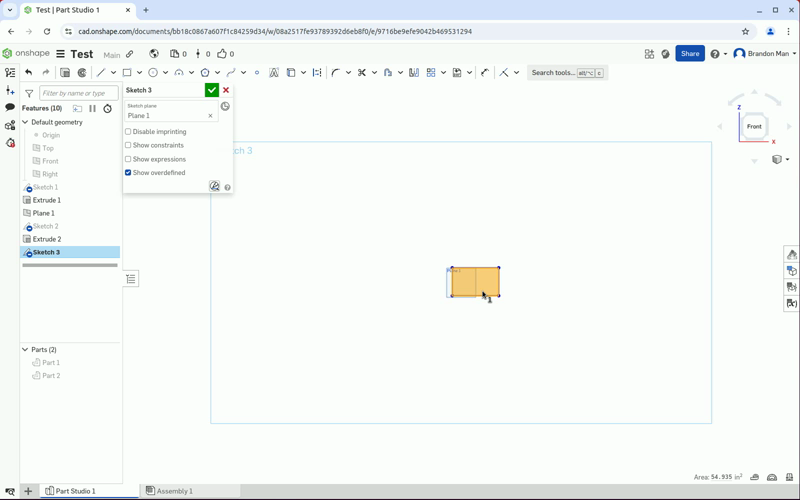
mouse_move(73, 352)
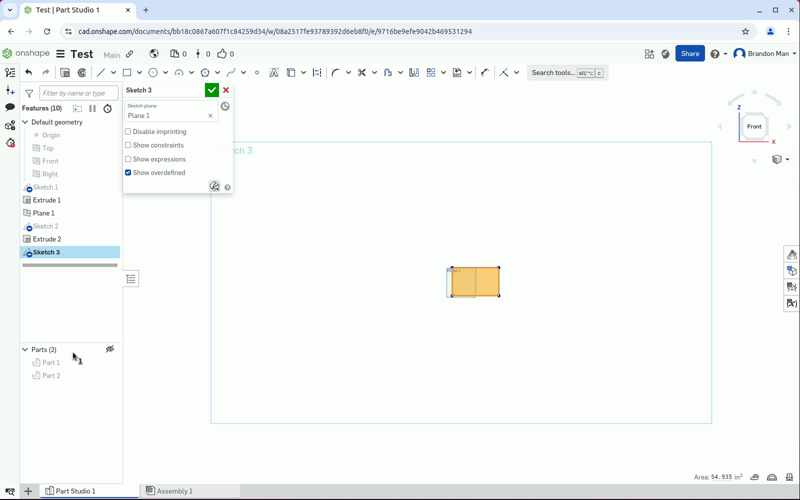
key(shift+y)
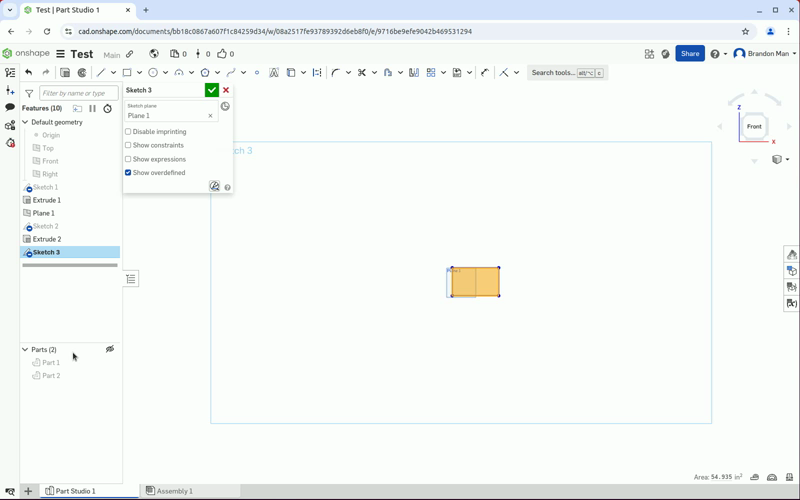
key(shift+e)
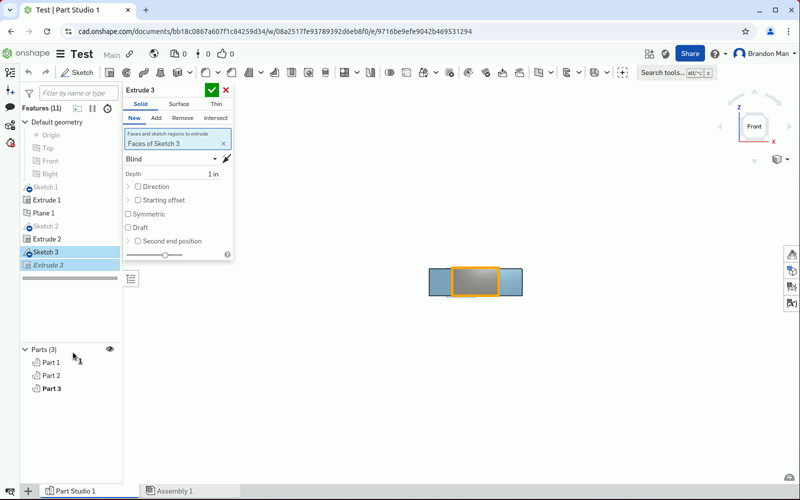
mouse_move(143, 106)
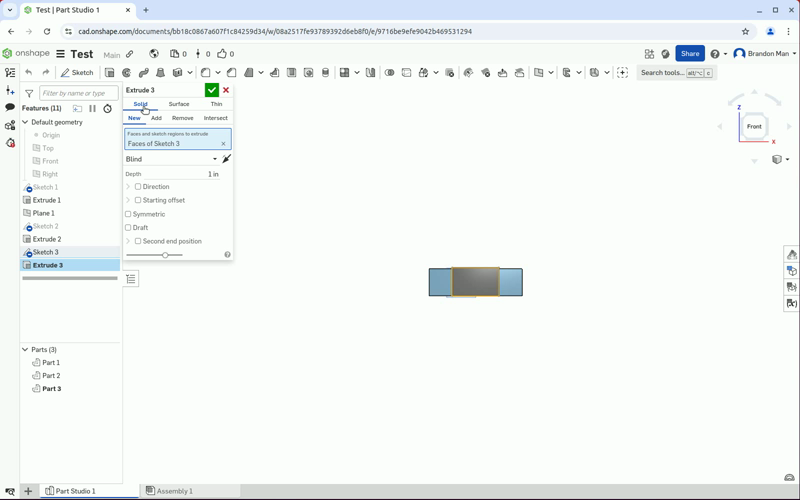
click(143, 106)
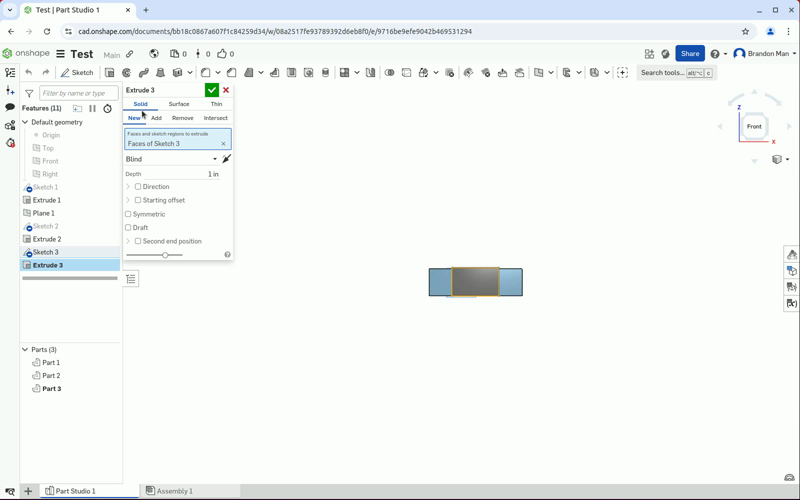
mouse_move(137, 120)
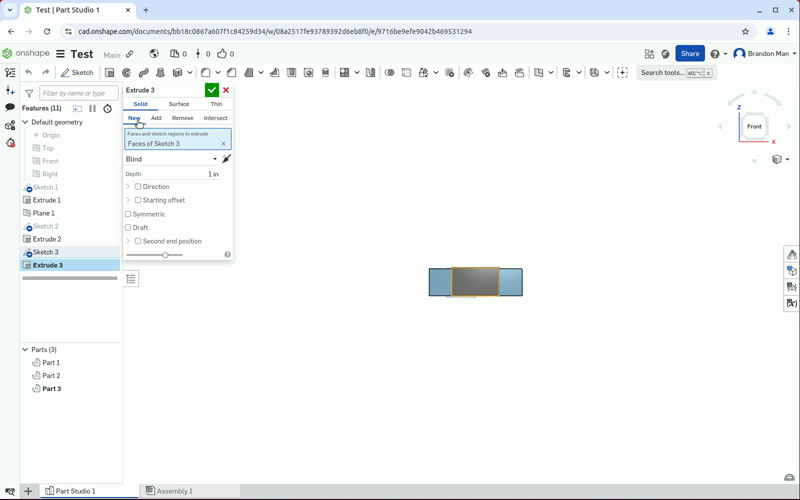
click(137, 120)
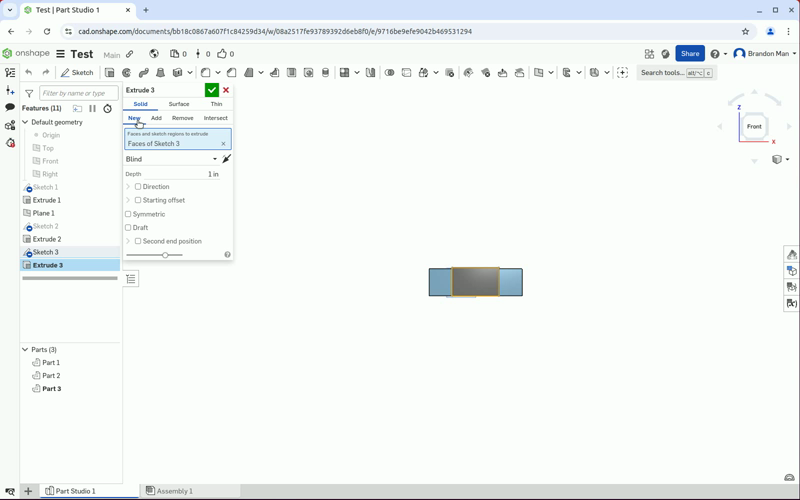
key(tab, 4)
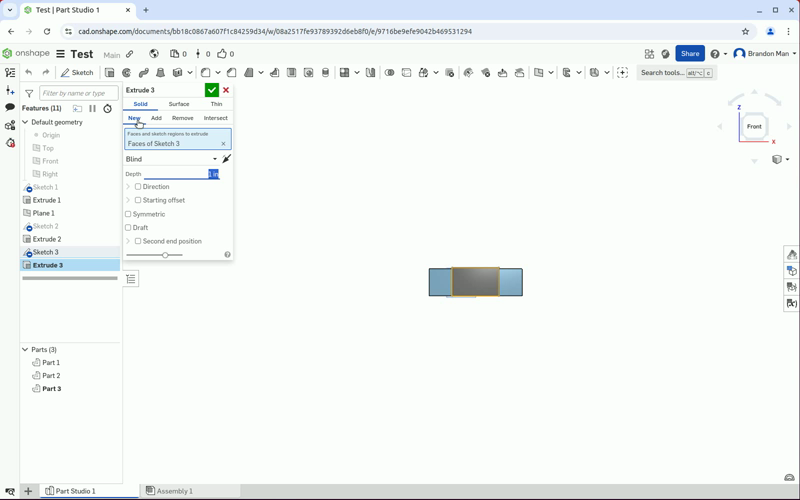
text(5.777)
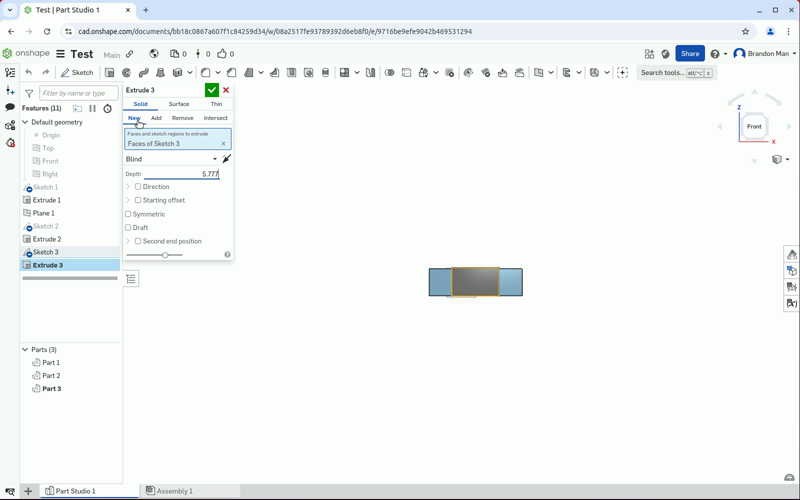
key(enter)
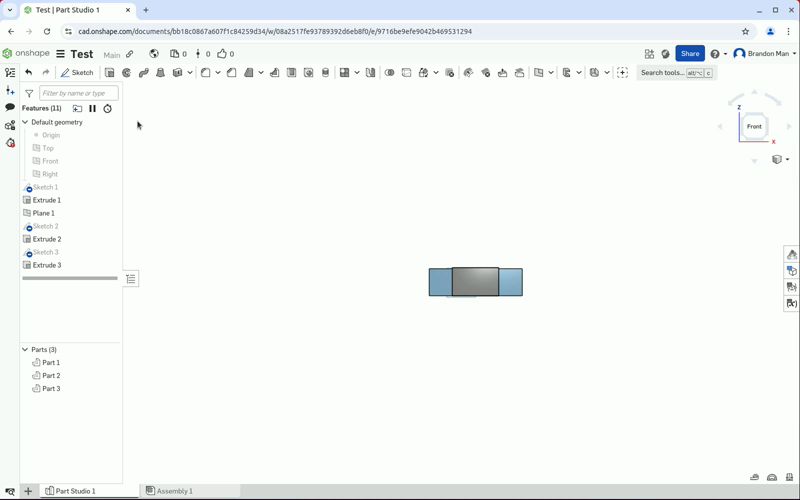
key(shift+h)
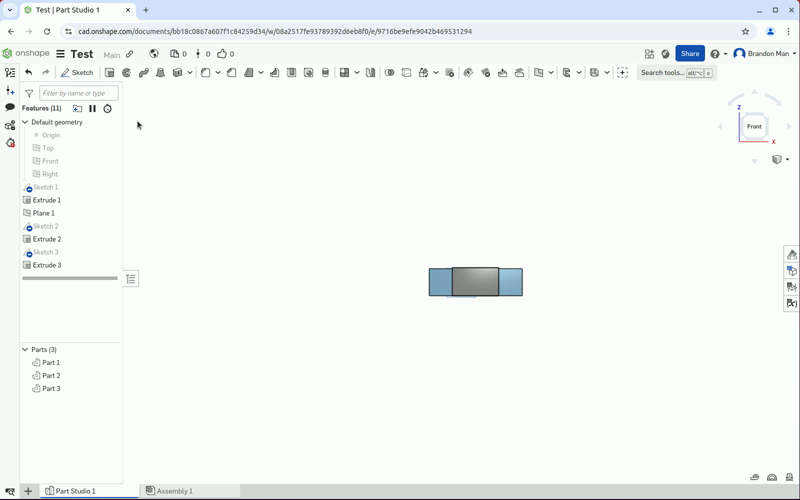
key(shift+h)
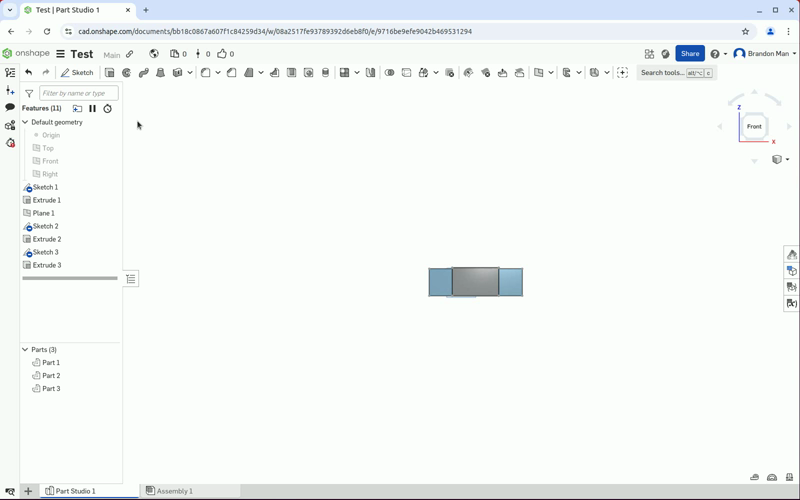
key(shift+7)
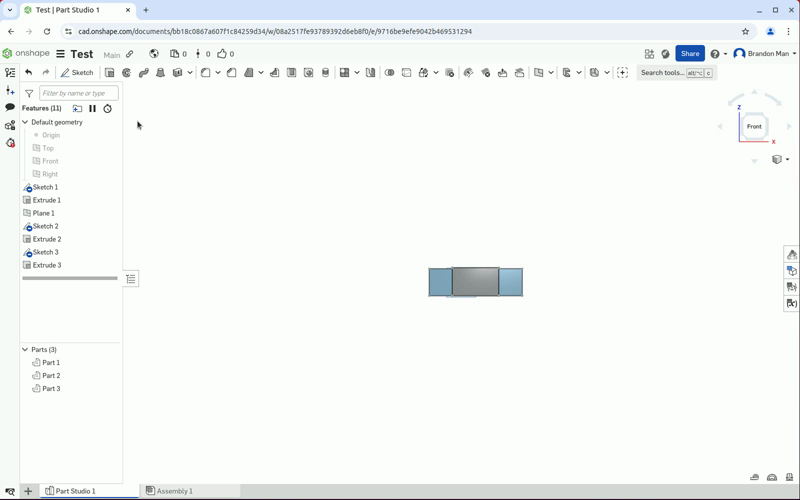
key(left, 2)
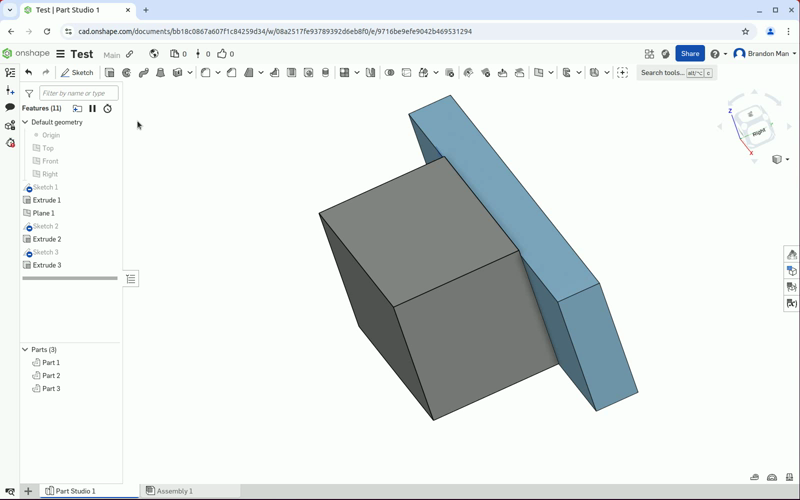
key(down, 2)
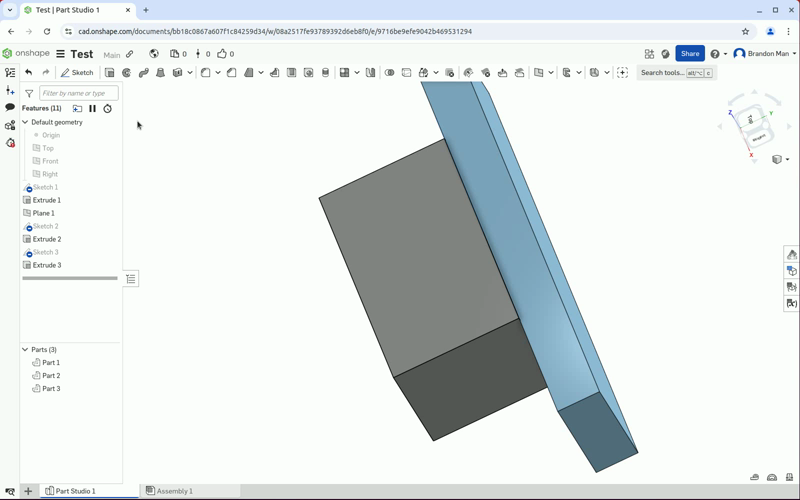
key(up, 2)
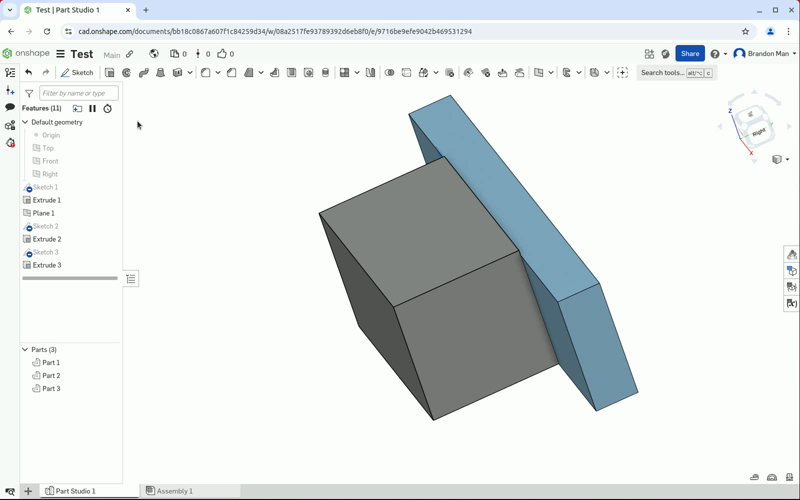
key(right, 2)
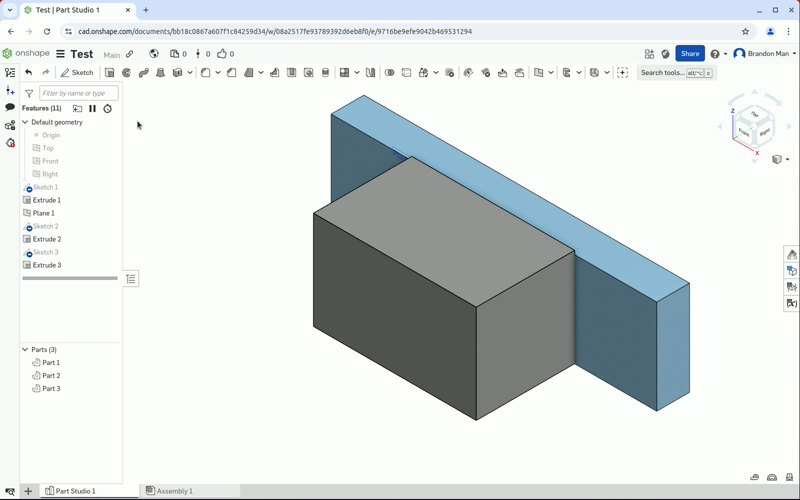
mouse_move(73, 189)
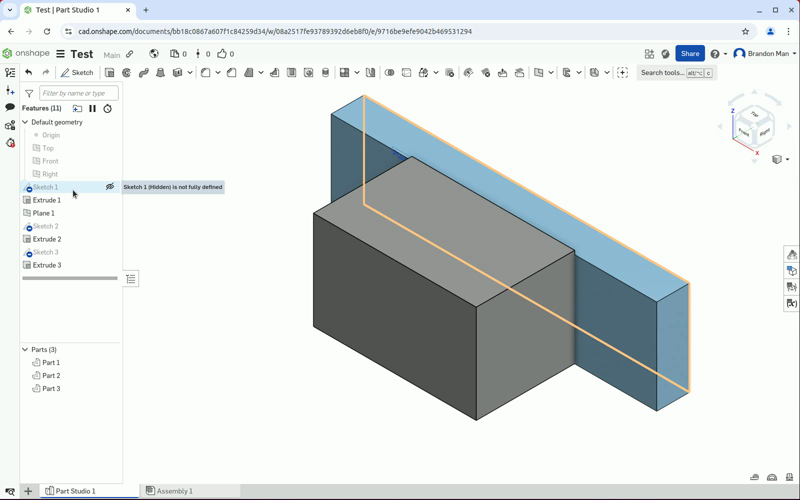
click(73, 189)